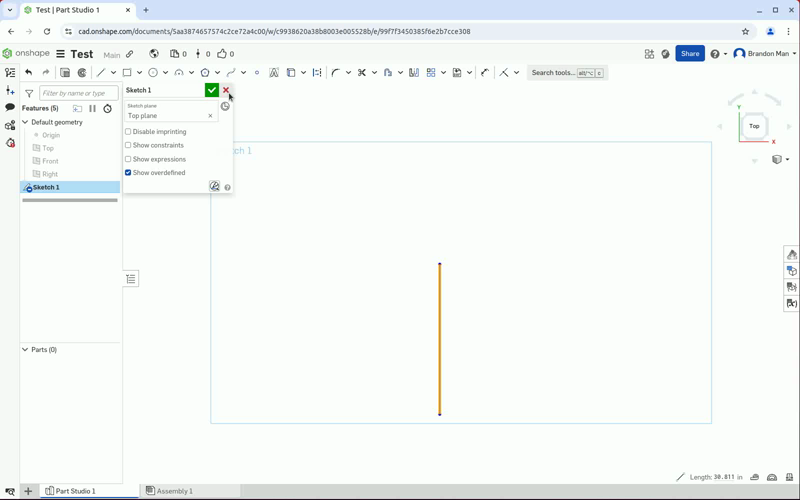
key(shift+h)
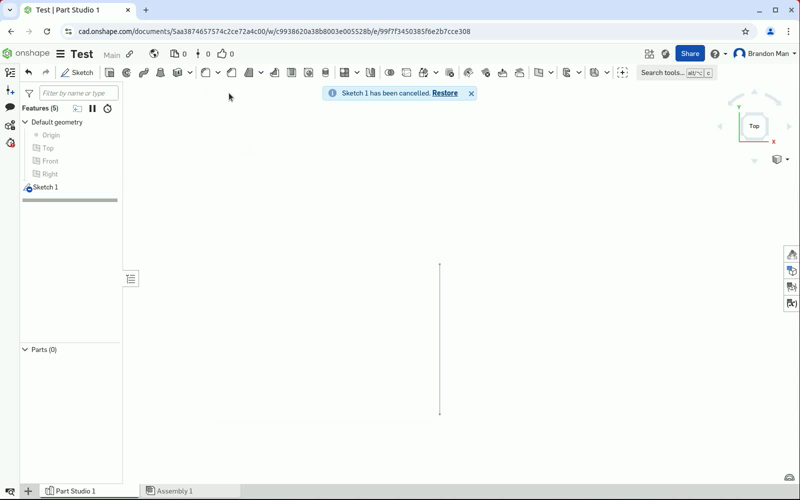
key(shift+s)
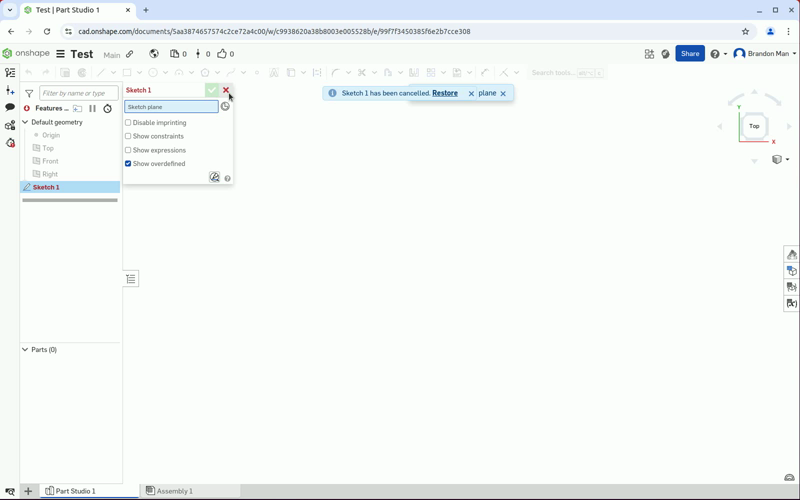
mouse_move(73, 150)
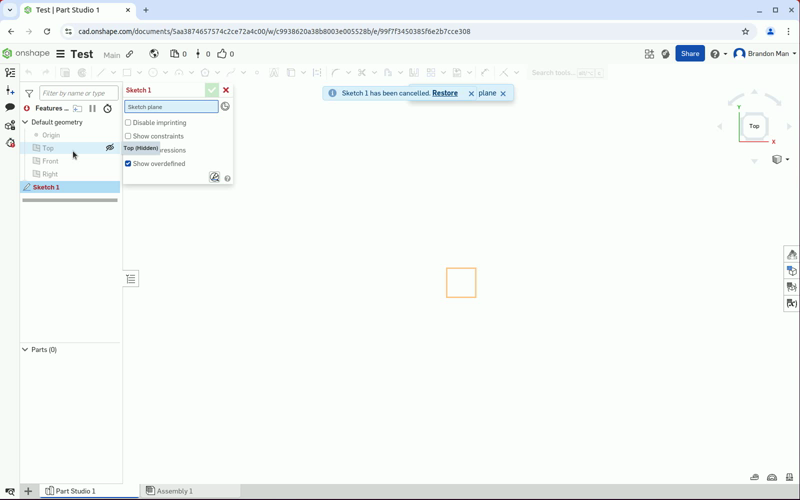
click(73, 150)
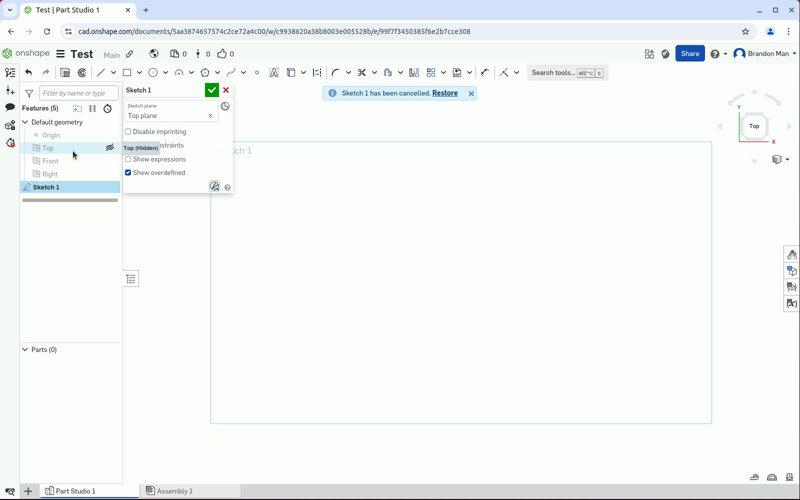
mouse_move(73, 352)
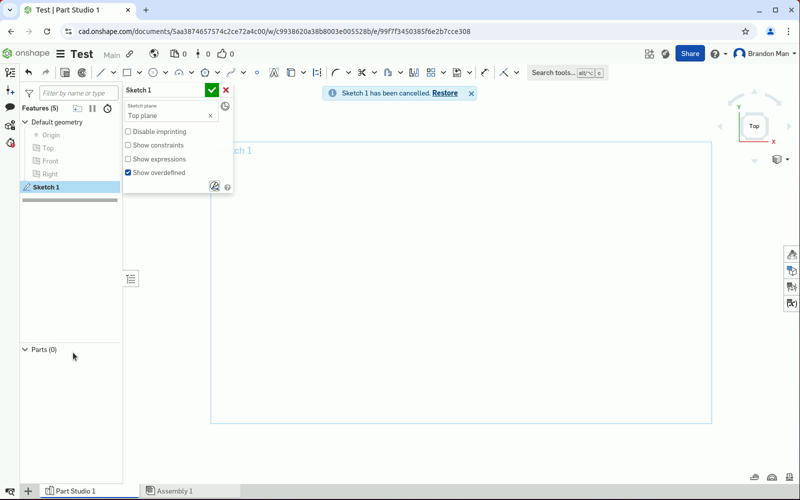
key(y)
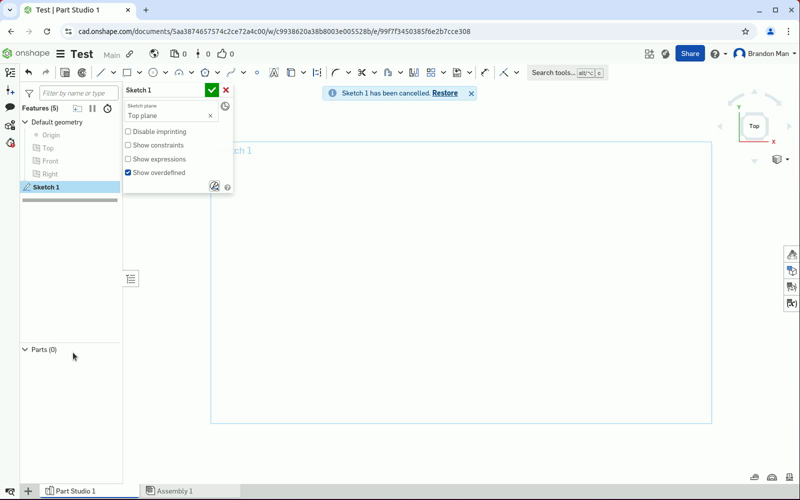
key(l)
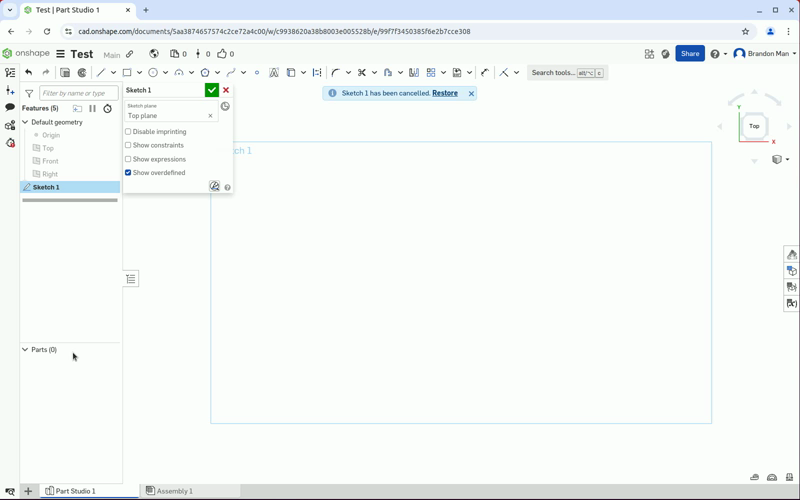
key_down(shift)
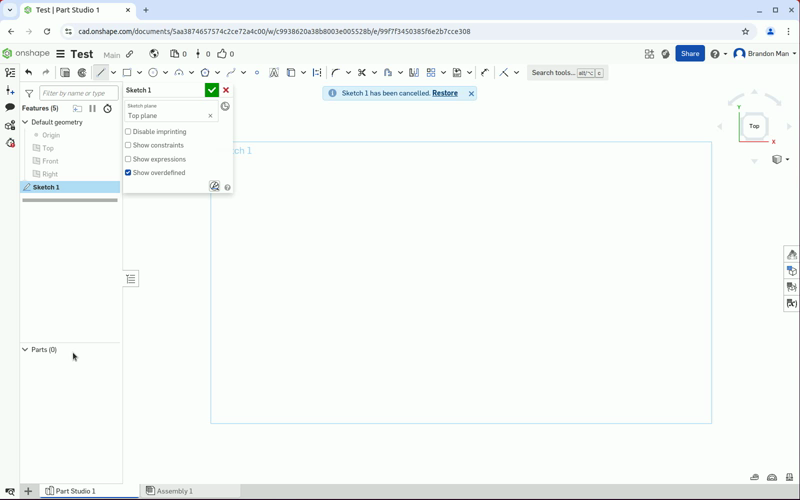
mouse_move(348, 335)
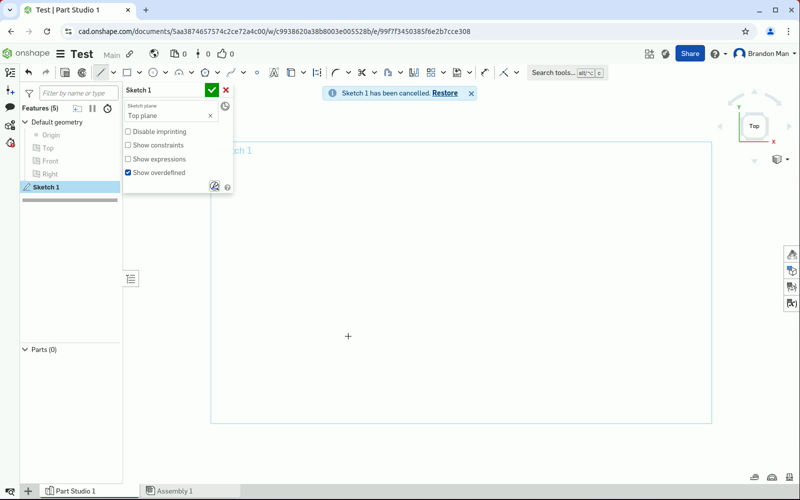
click(348, 335)
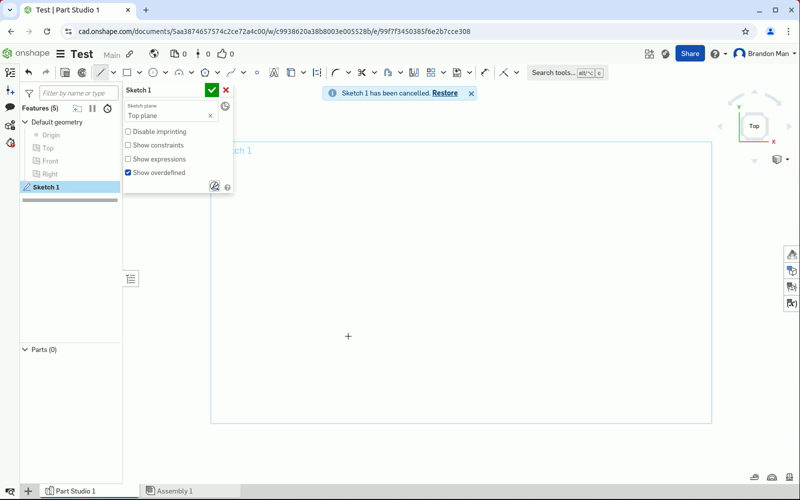
key_up(shift)
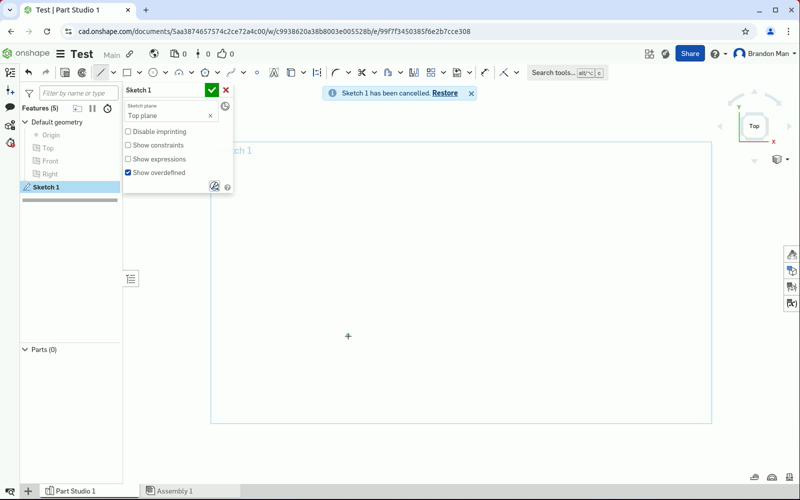
key_down(shift)
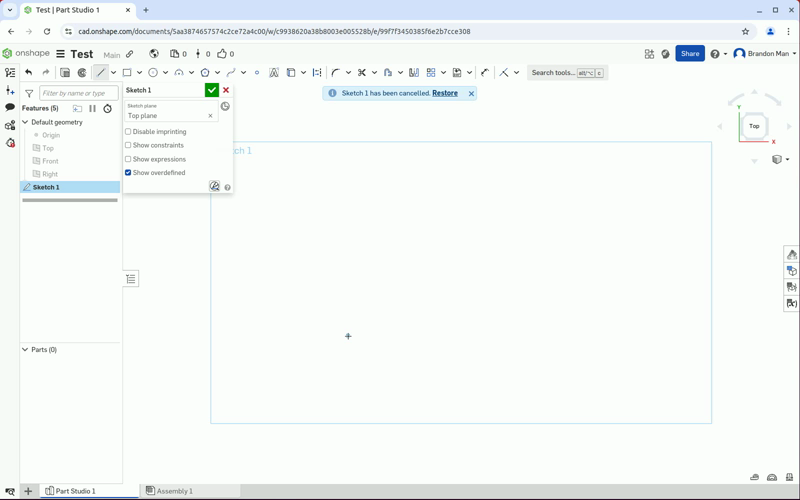
mouse_move(572, 335)
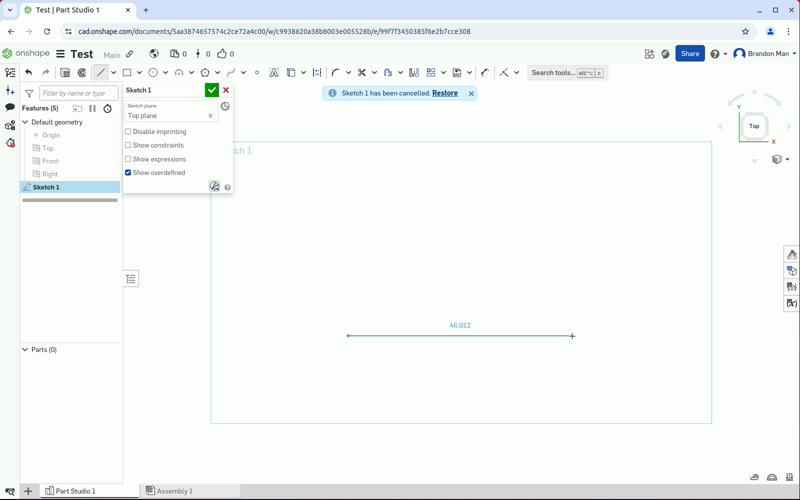
click(572, 335)
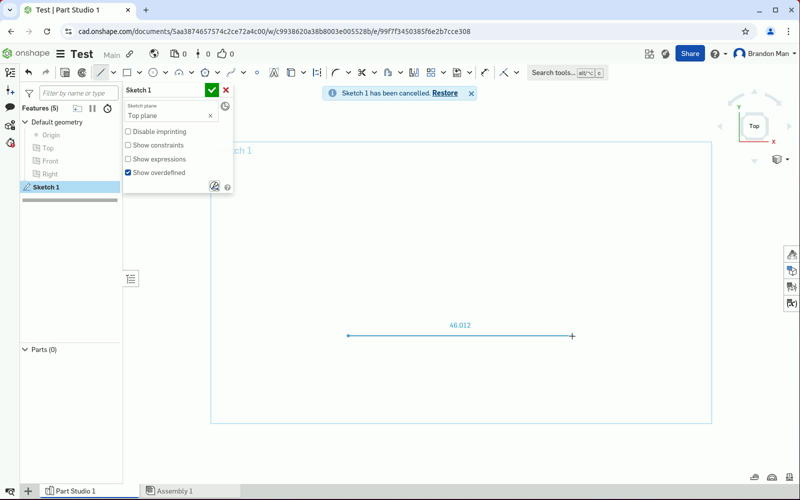
key_up(shift)
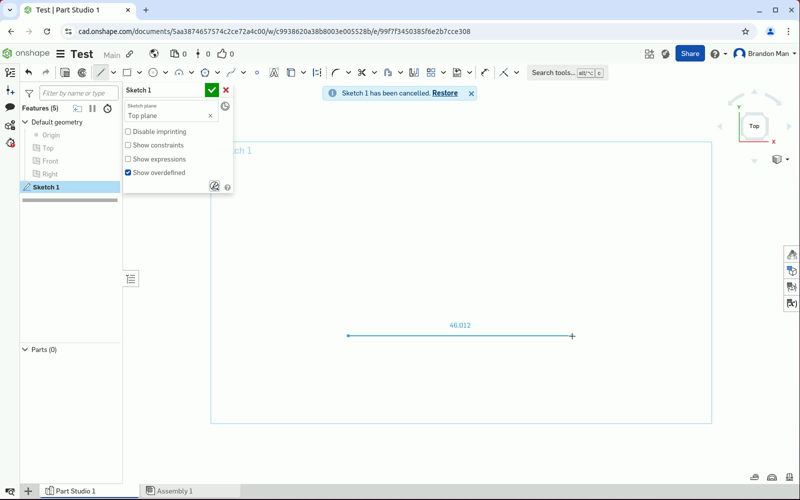
key_down(shift)
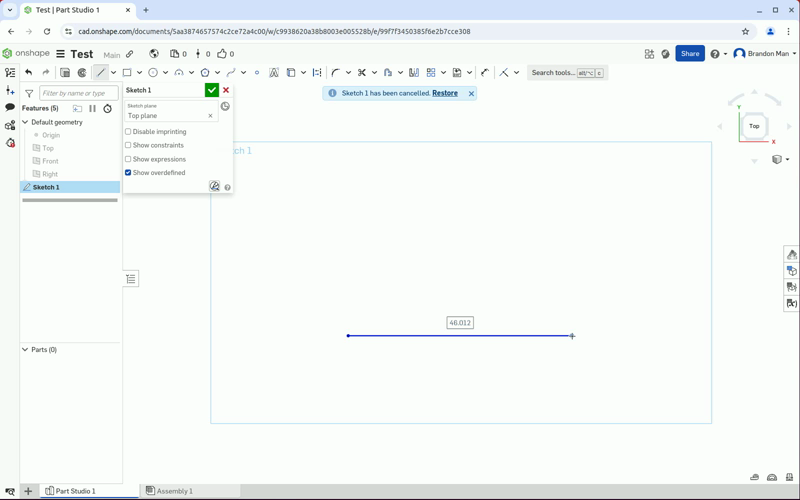
mouse_move(572, 239)
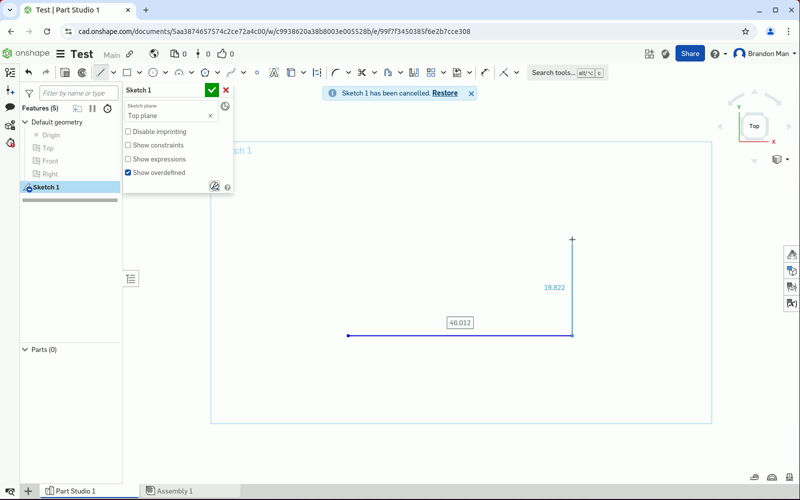
click(572, 239)
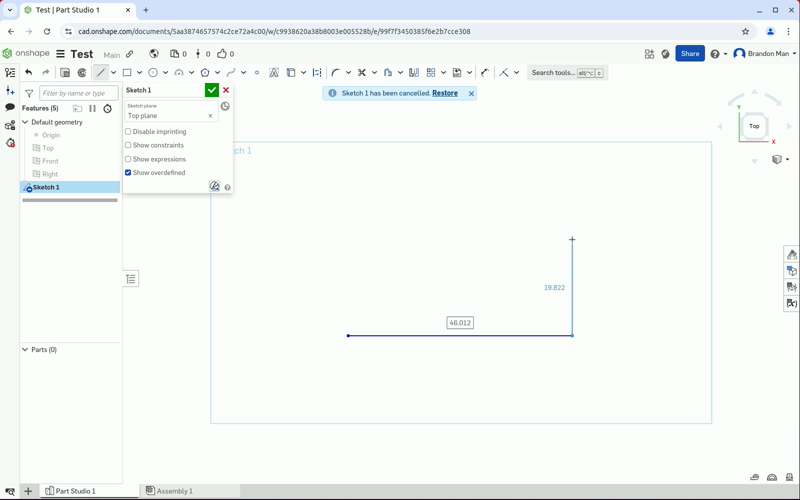
key_up(shift)
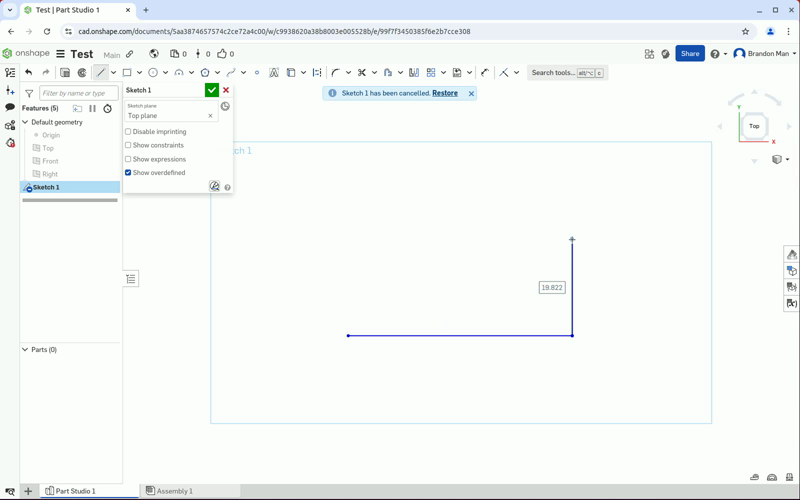
key_down(shift)
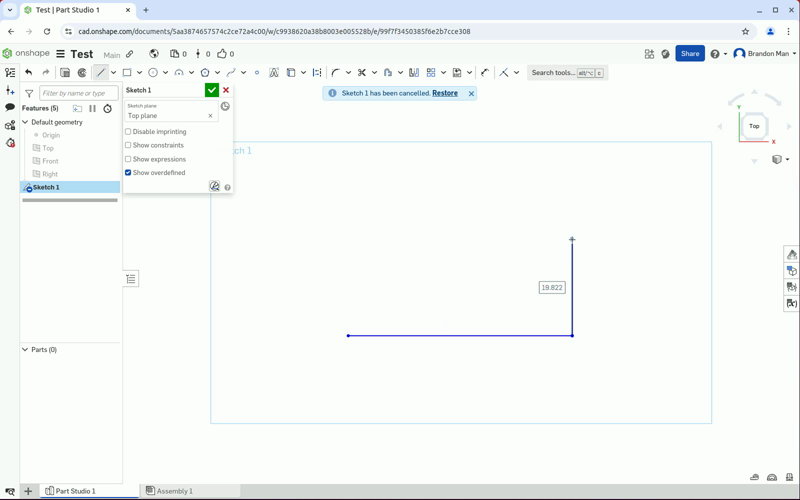
mouse_move(348, 239)
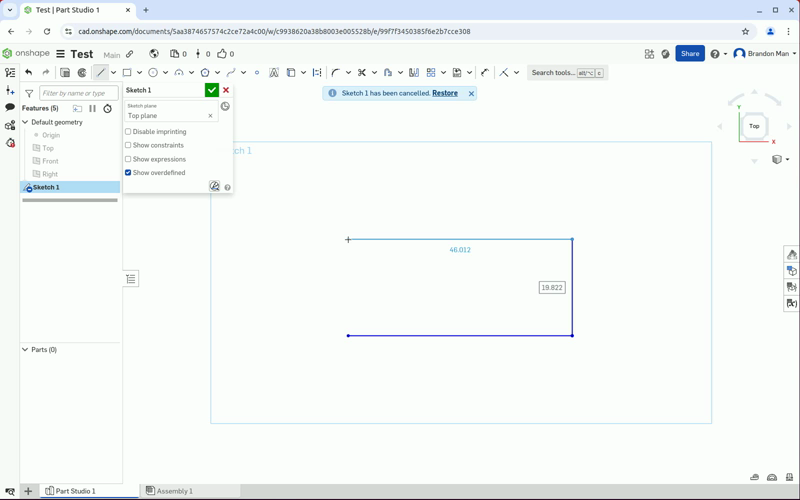
click(348, 239)
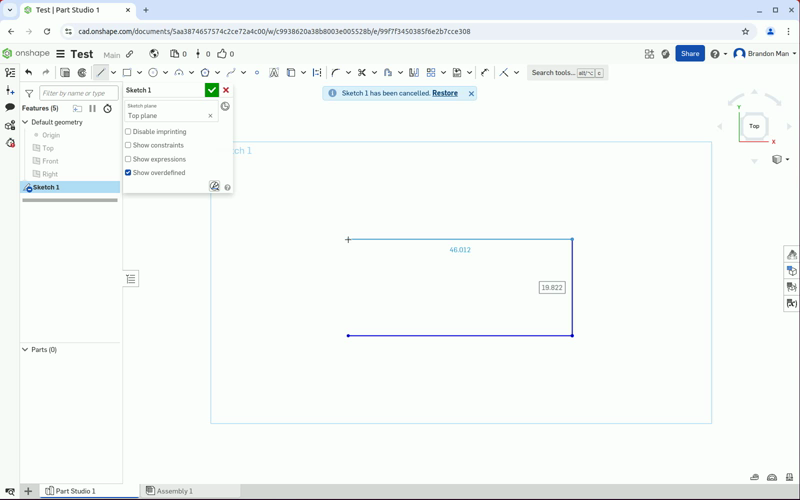
key_up(shift)
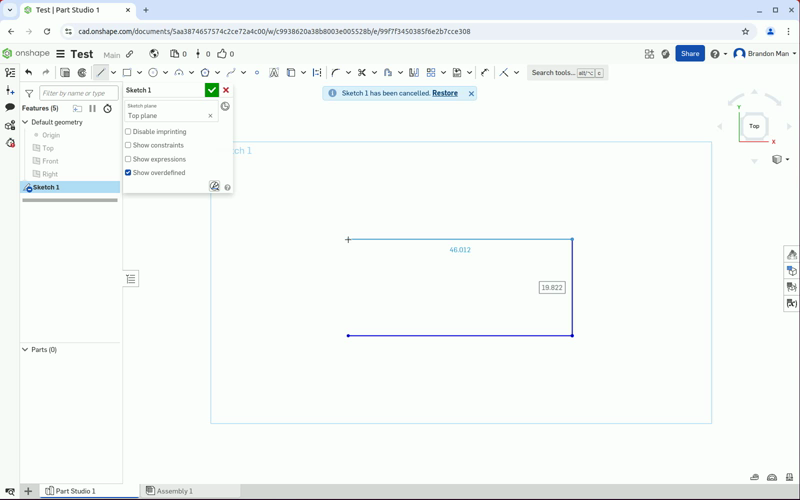
key_down(shift)
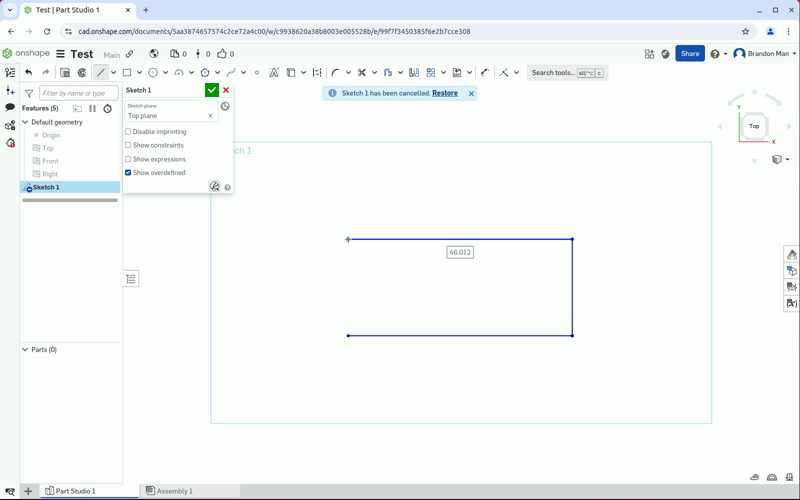
mouse_move(348, 335)
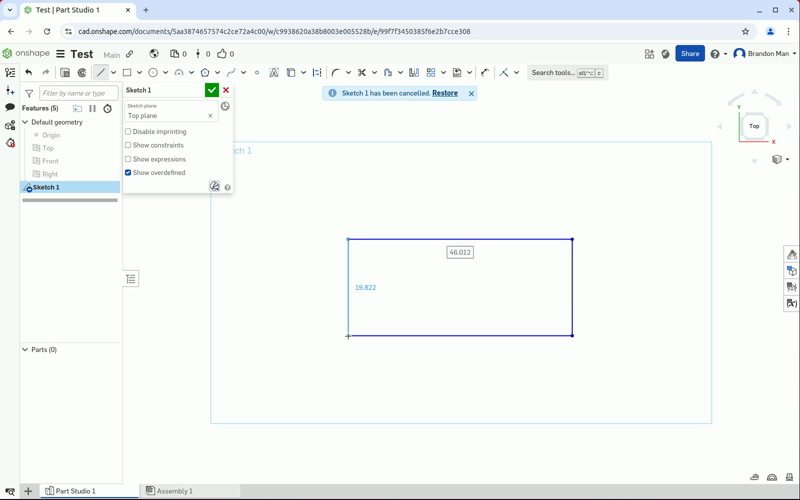
key_up(shift)
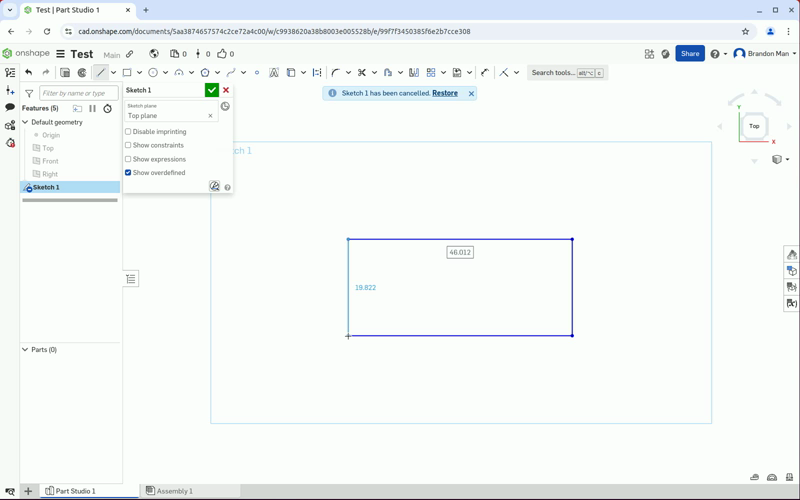
click(348, 335)
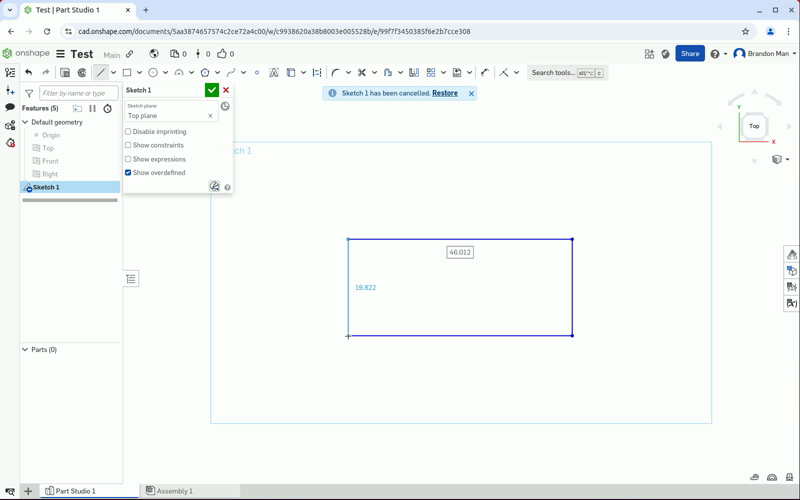
key(esc)
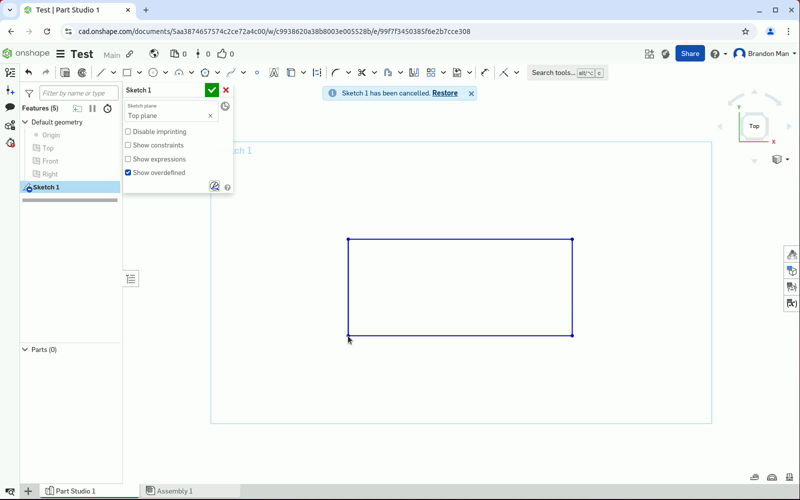
key(l)
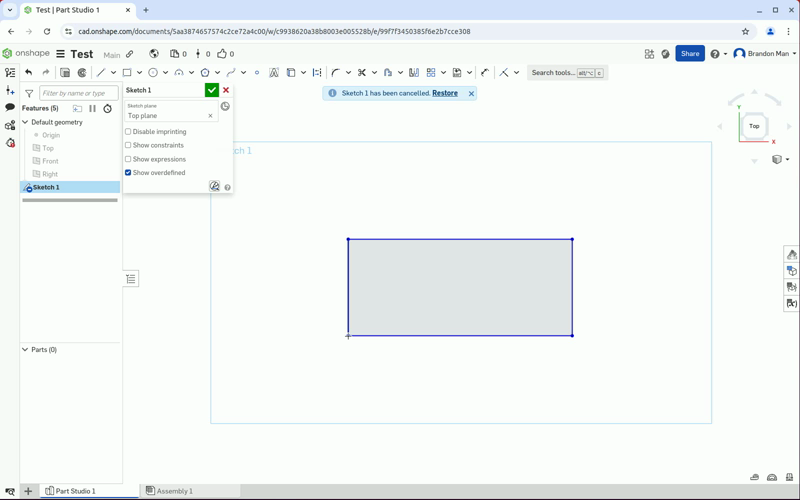
key_down(shift)
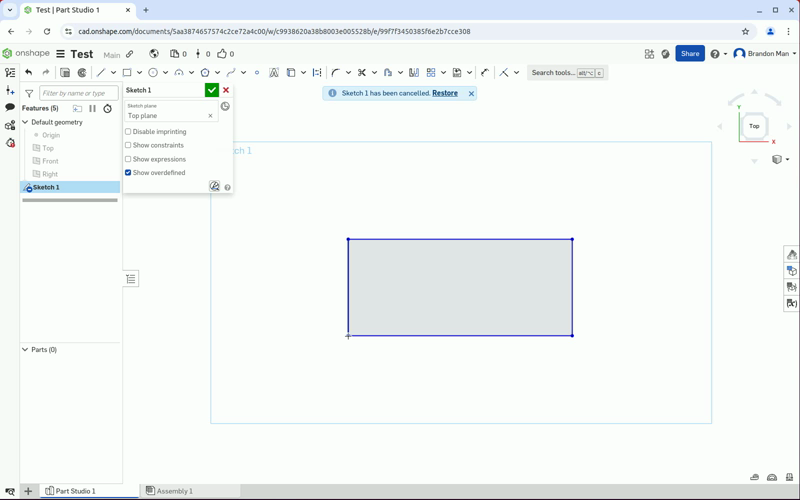
mouse_move(355, 328)
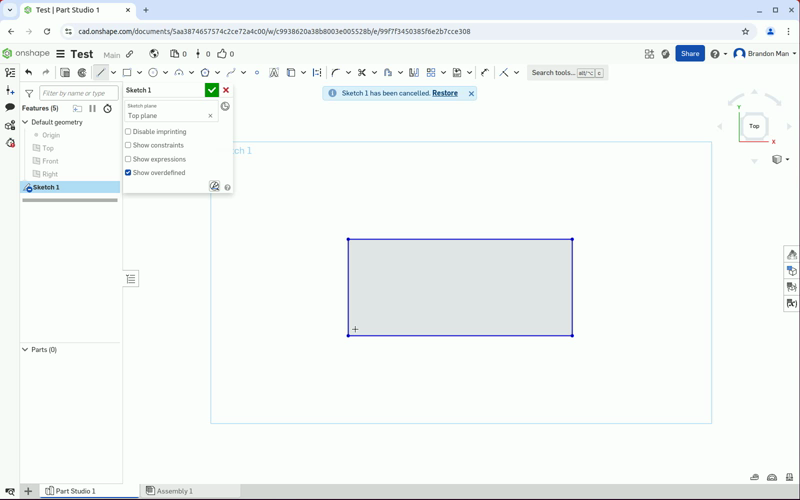
click(355, 328)
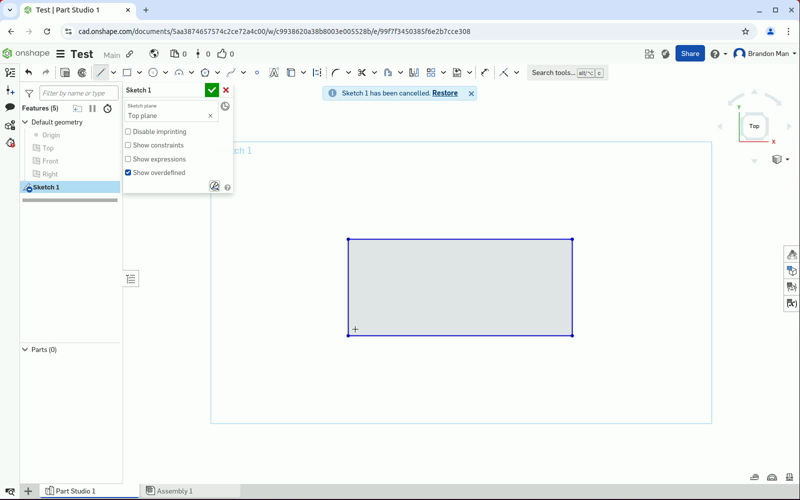
key_up(shift)
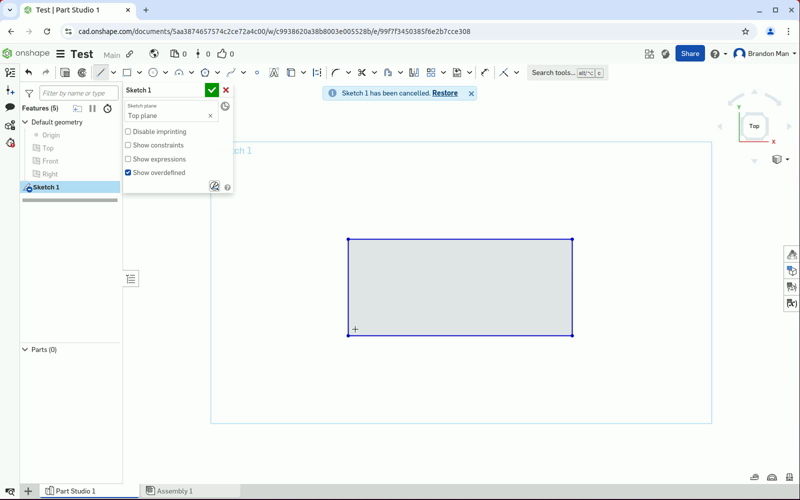
key_down(shift)
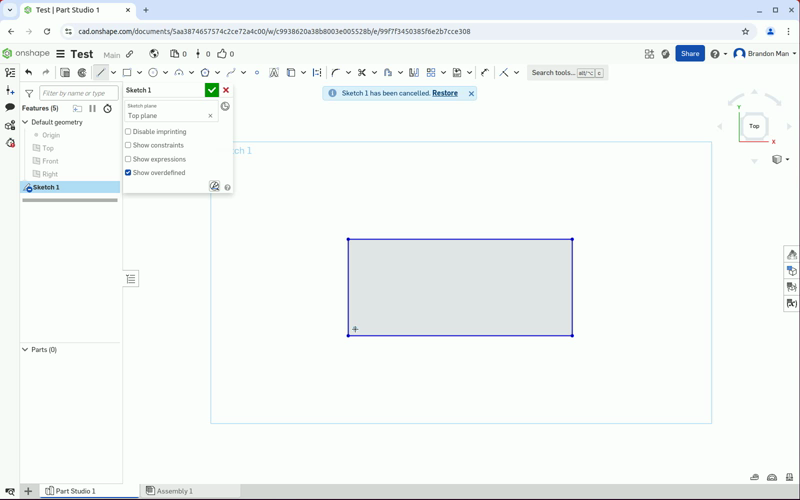
mouse_move(456, 328)
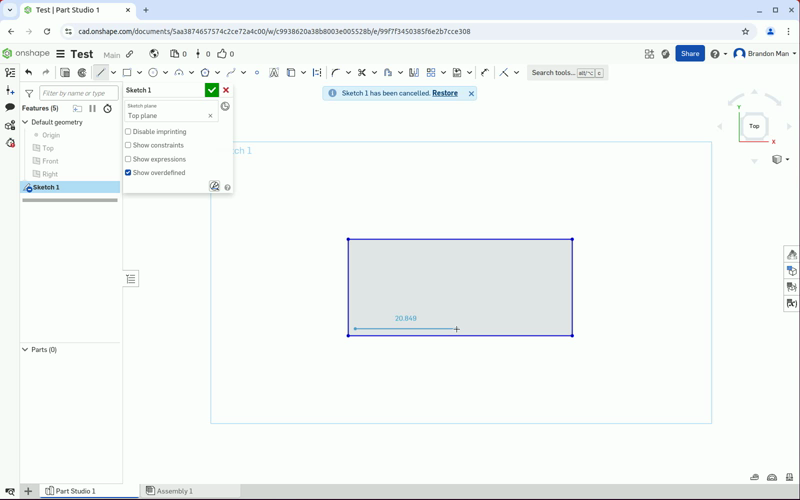
click(456, 328)
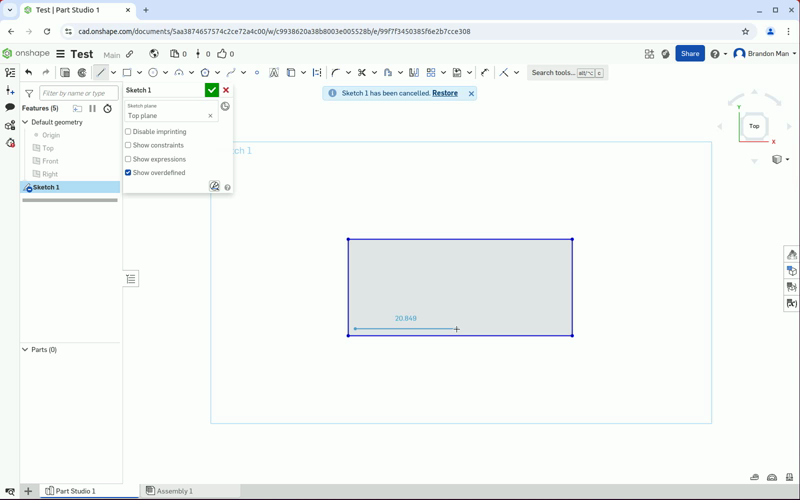
key_up(shift)
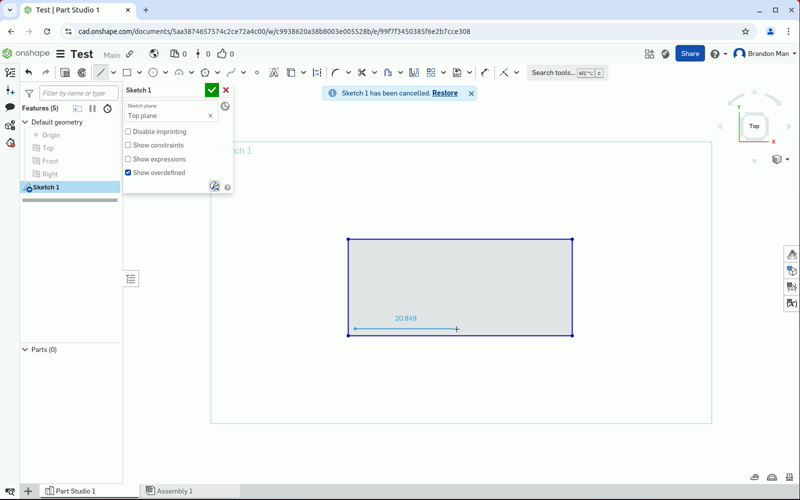
key_down(shift)
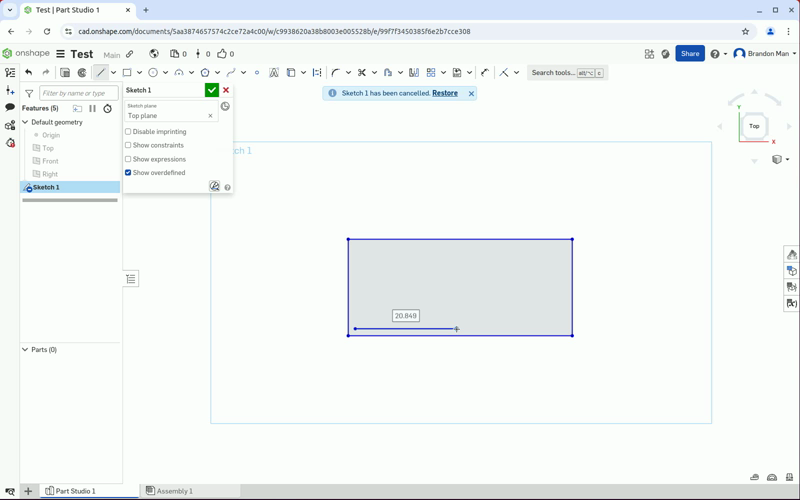
mouse_move(486, 328)
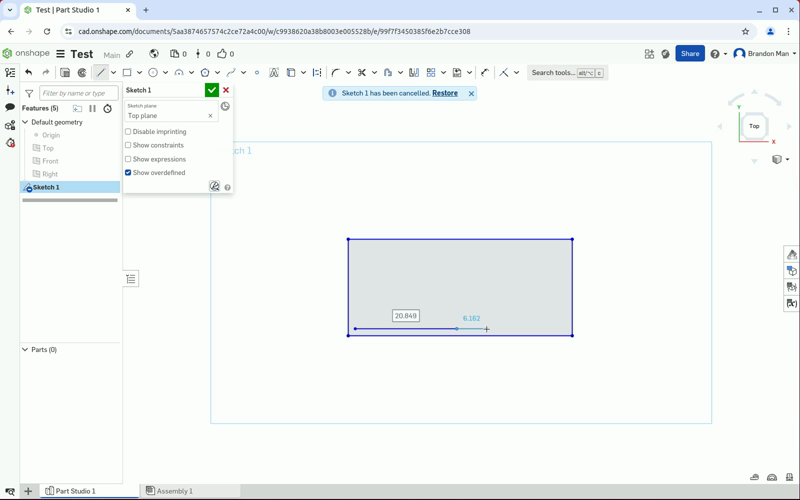
mouse_move(456, 286)
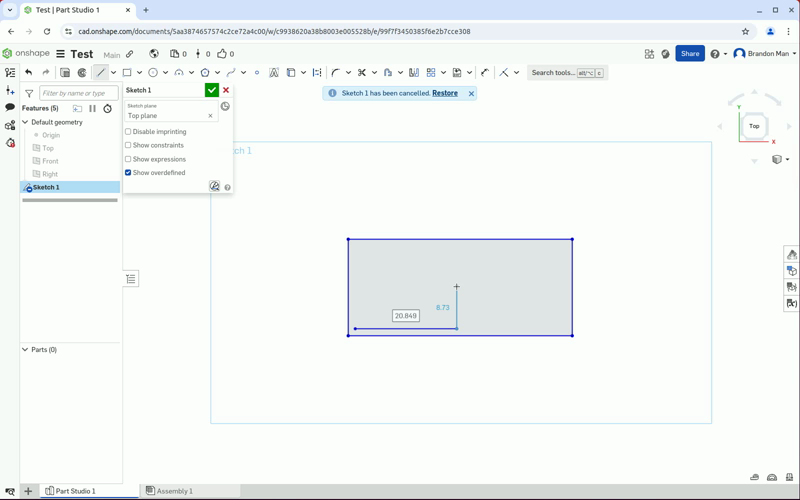
click(456, 286)
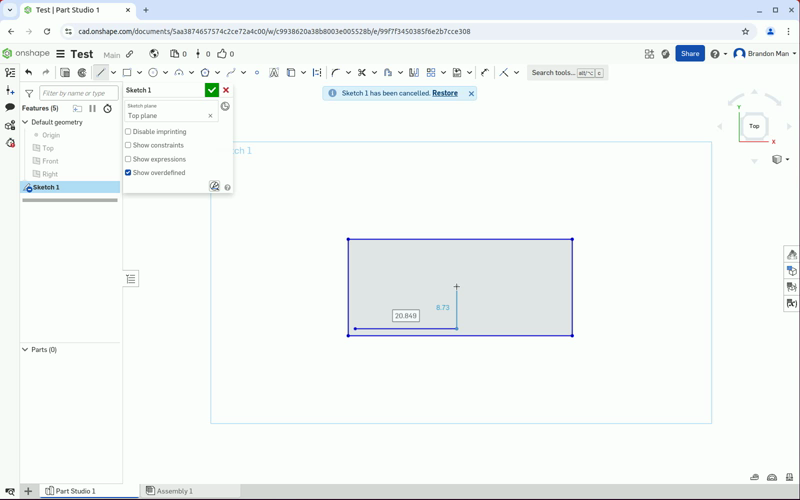
key_up(shift)
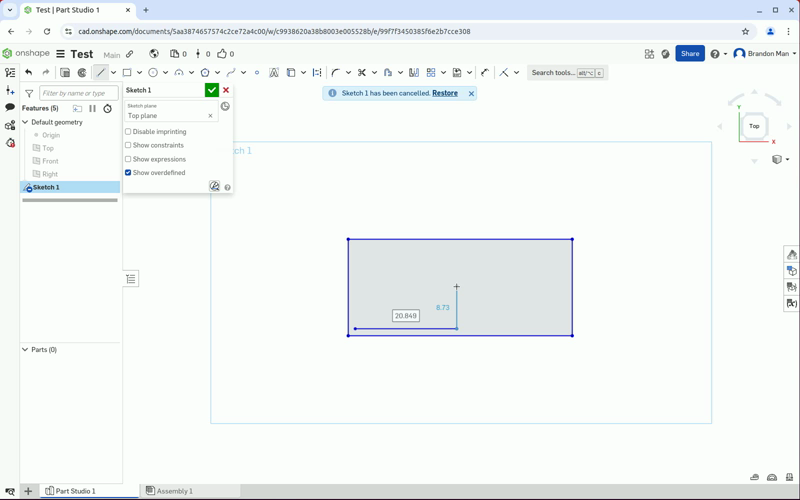
key_down(shift)
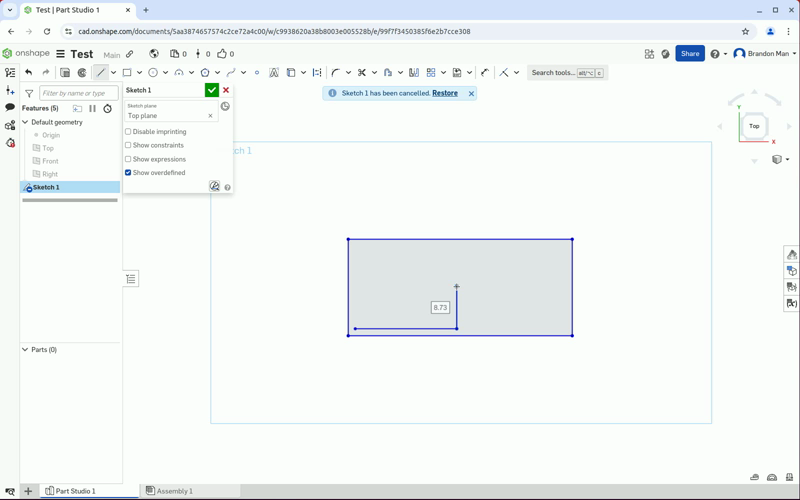
mouse_move(355, 286)
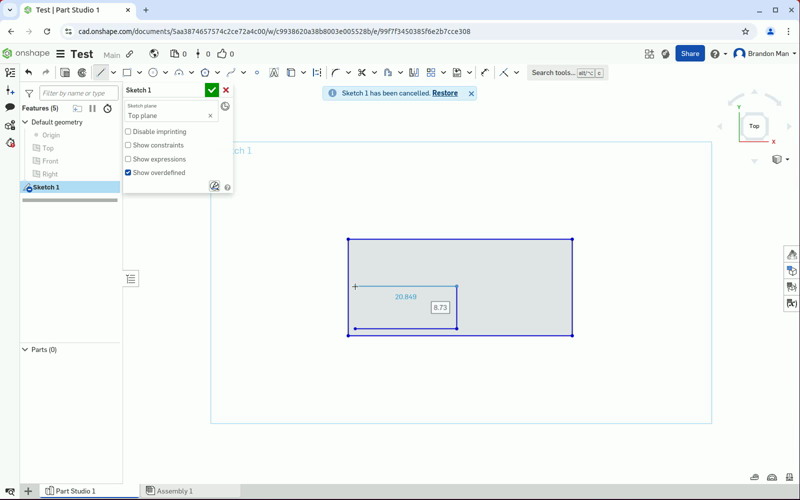
click(355, 286)
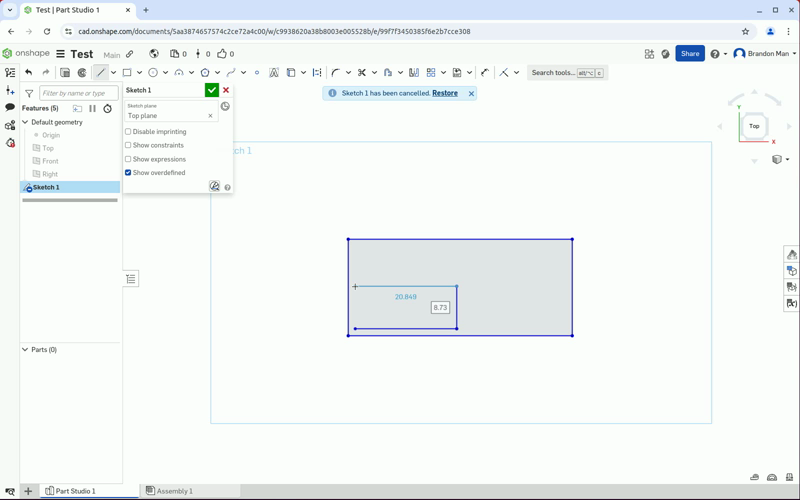
key_up(shift)
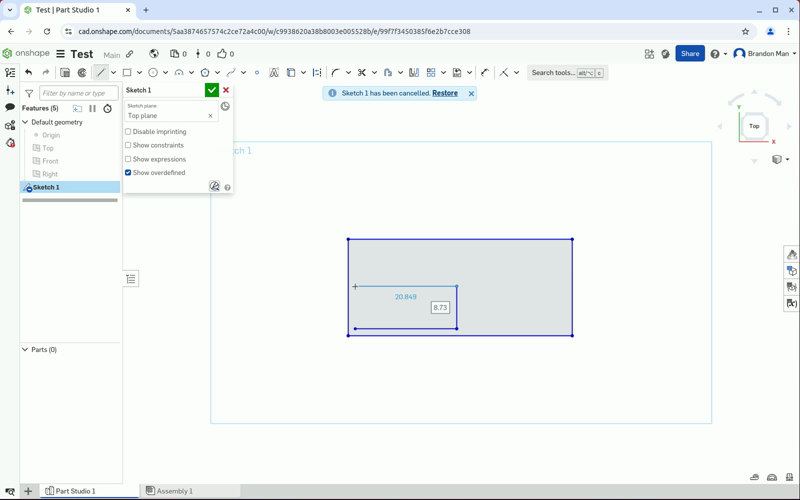
mouse_move(385, 286)
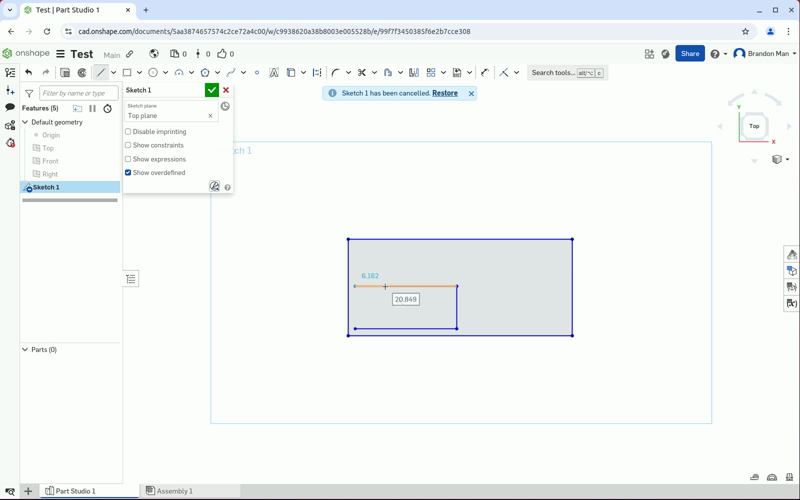
key_down(shift)
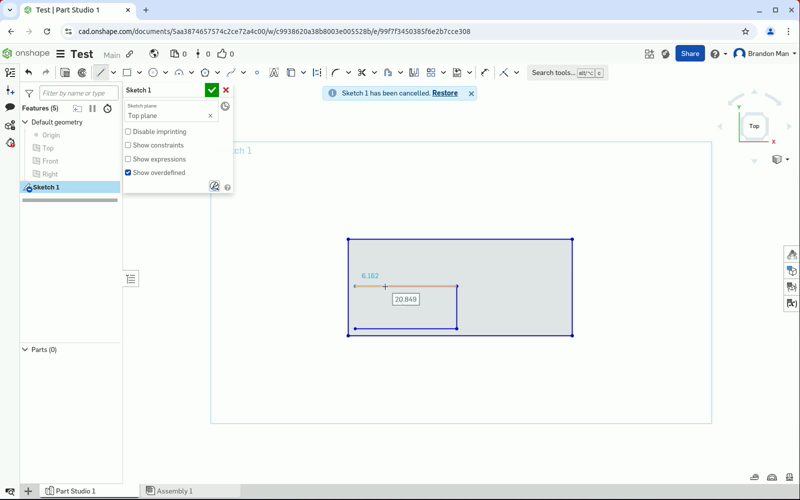
mouse_move(355, 328)
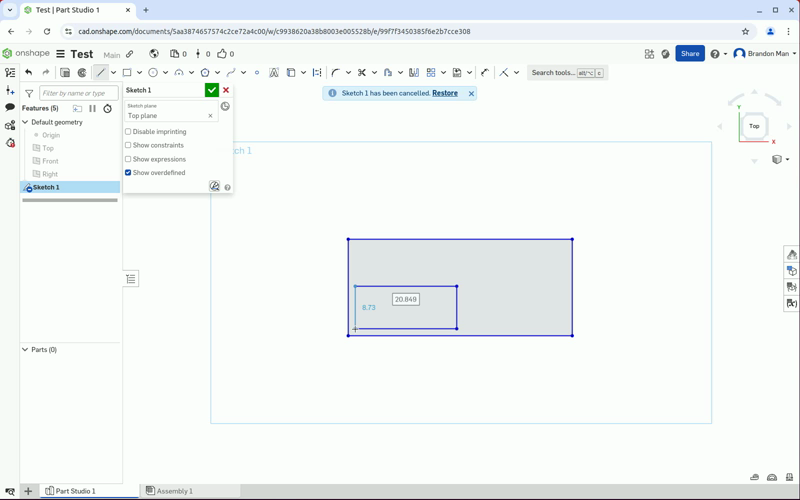
key_up(shift)
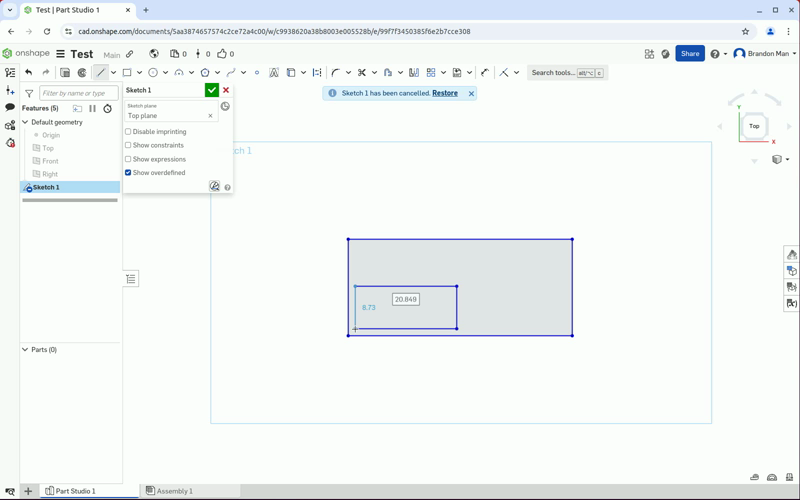
click(355, 328)
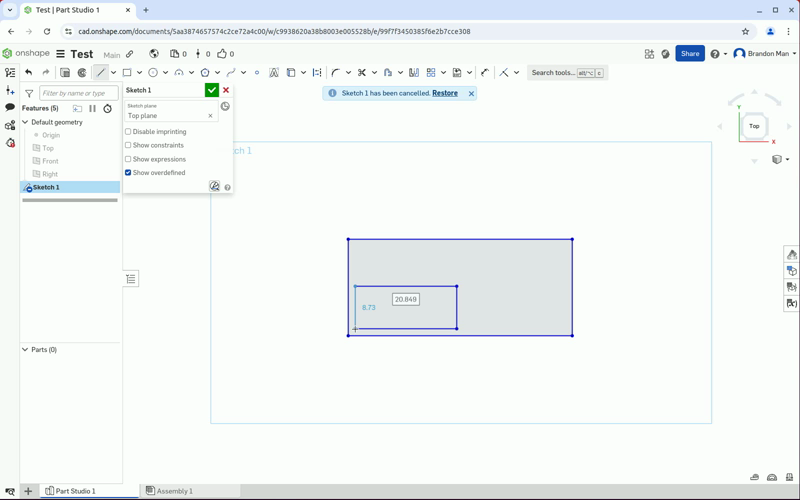
key(esc)
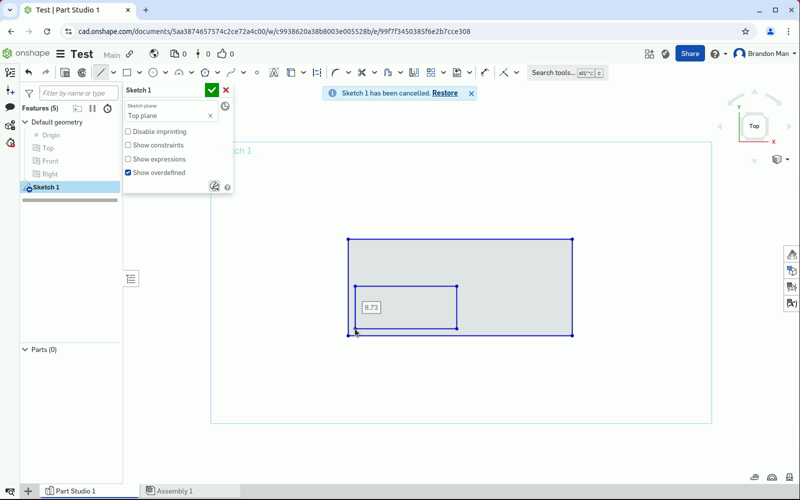
key(l)
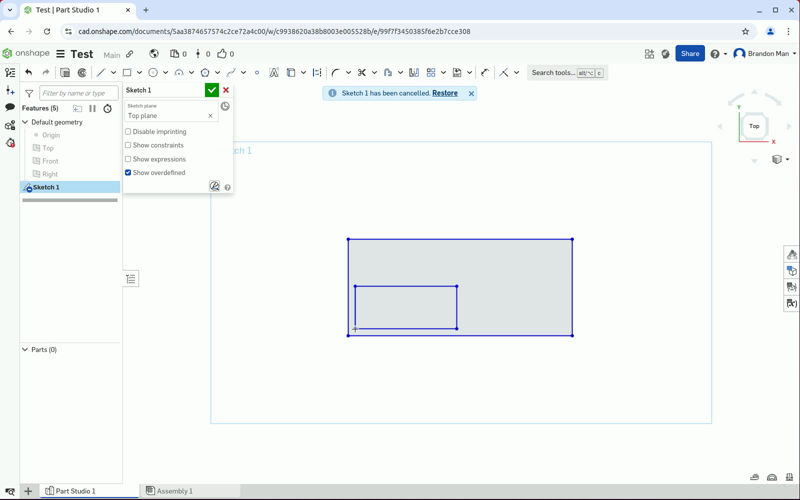
key_down(shift)
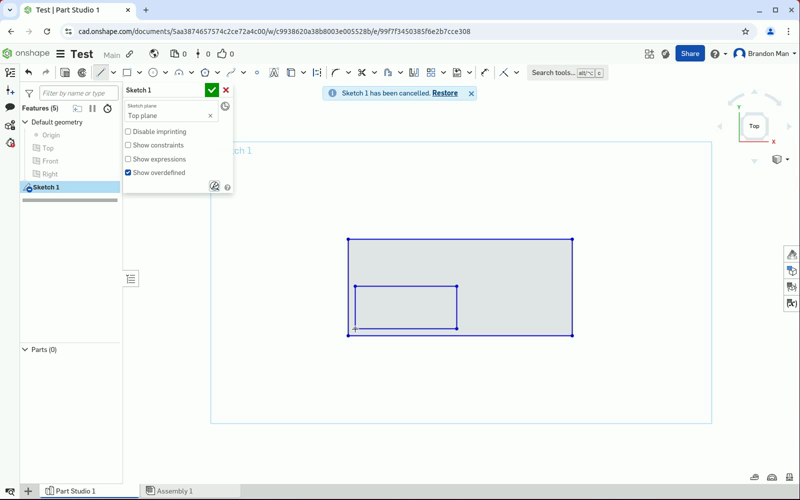
mouse_move(355, 279)
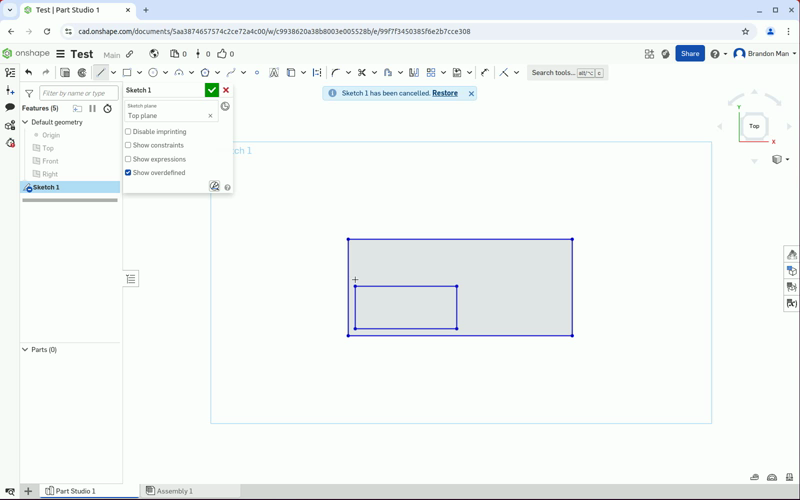
click(355, 279)
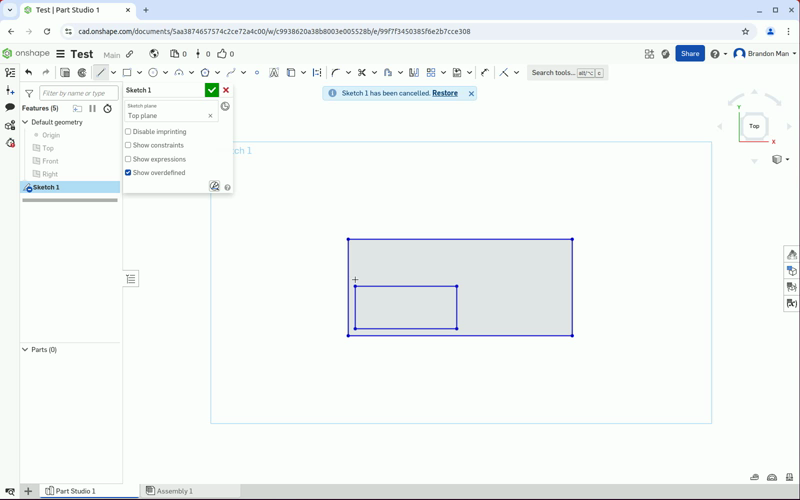
key_up(shift)
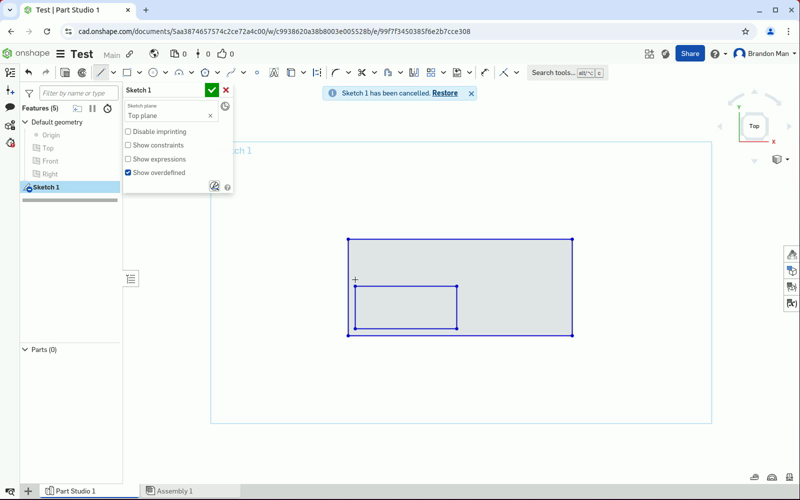
key_down(shift)
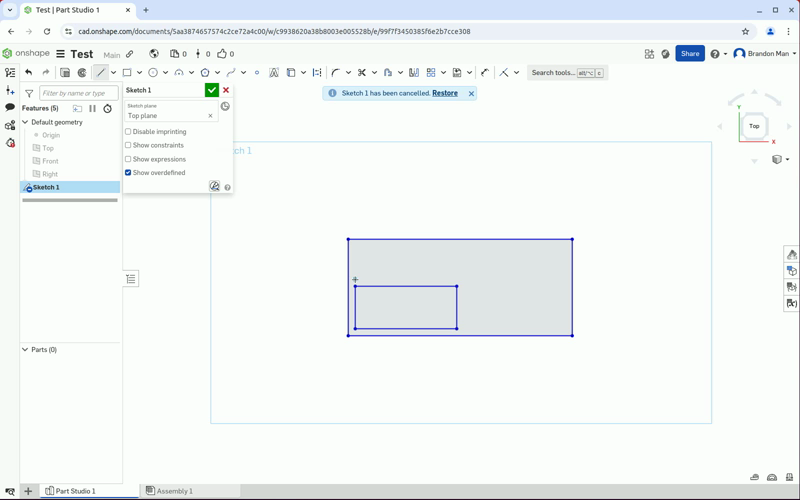
mouse_move(564, 279)
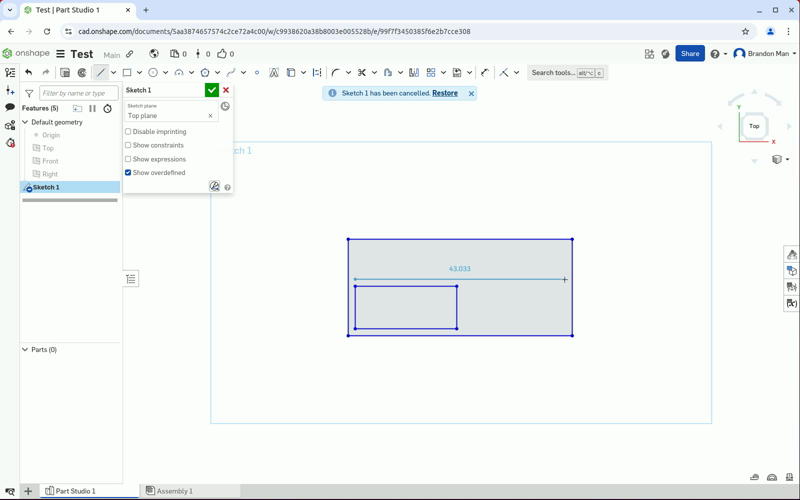
click(564, 279)
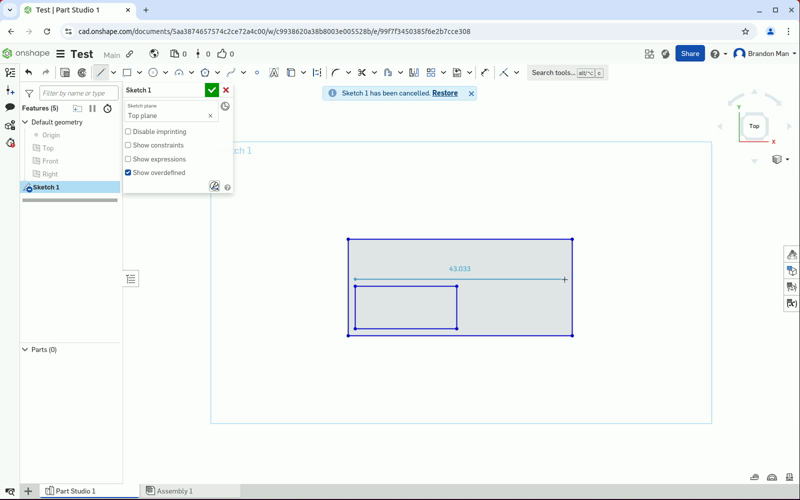
key_up(shift)
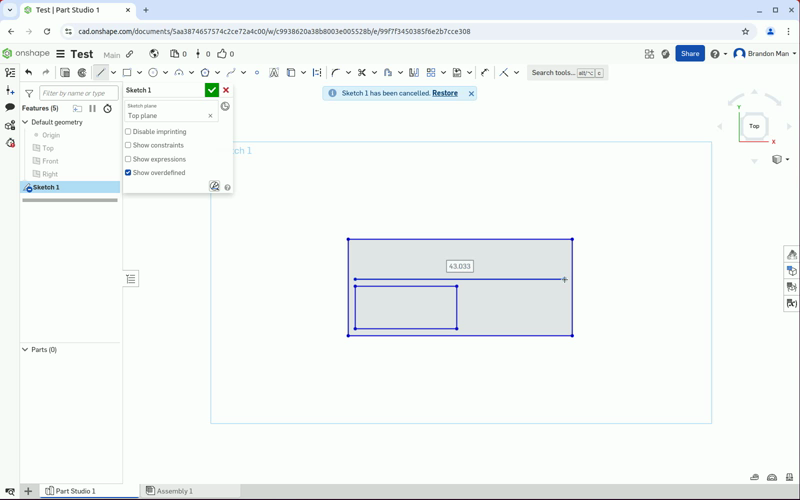
key_down(shift)
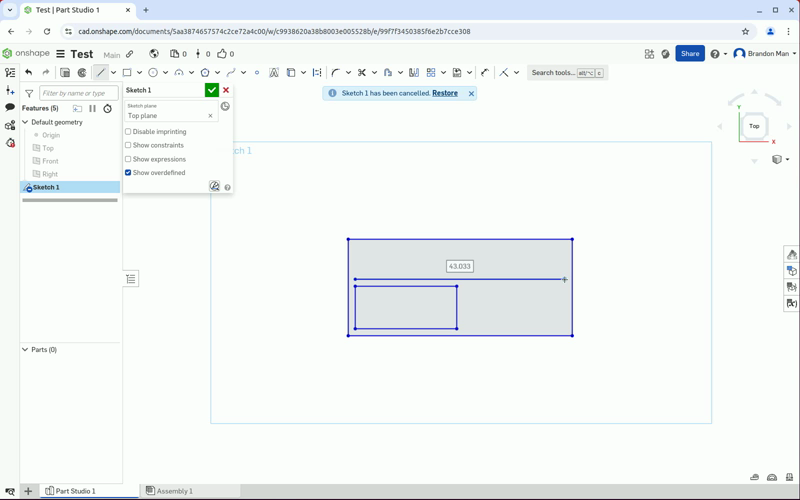
mouse_move(589, 279)
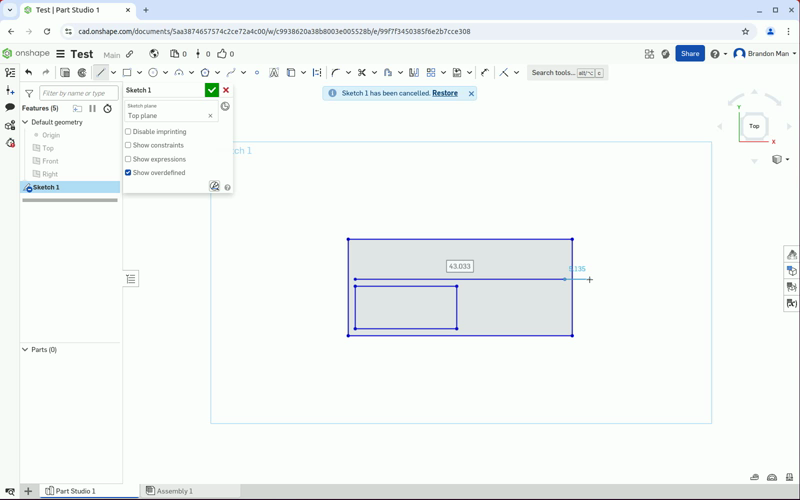
mouse_move(564, 246)
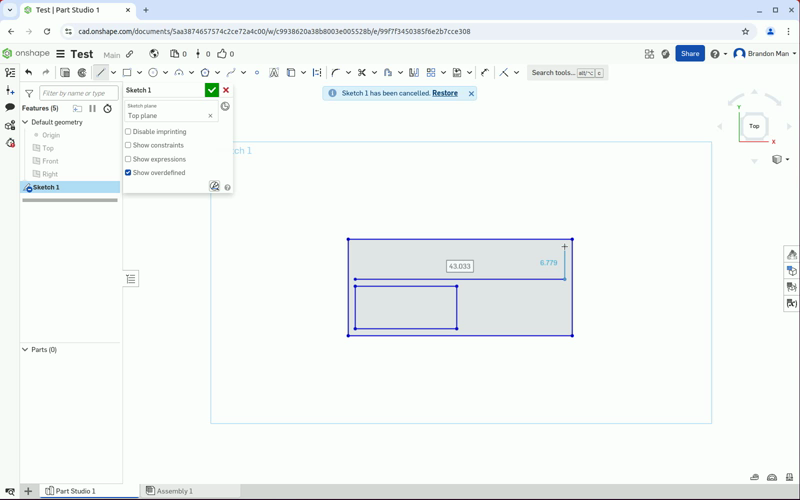
click(564, 246)
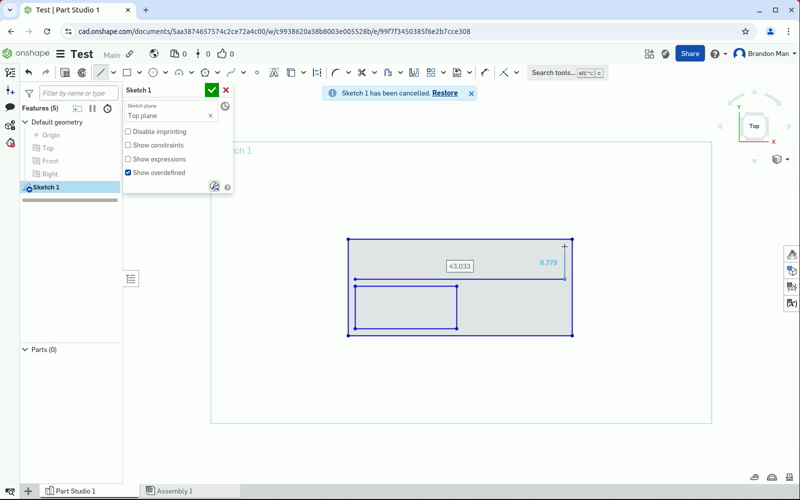
key_up(shift)
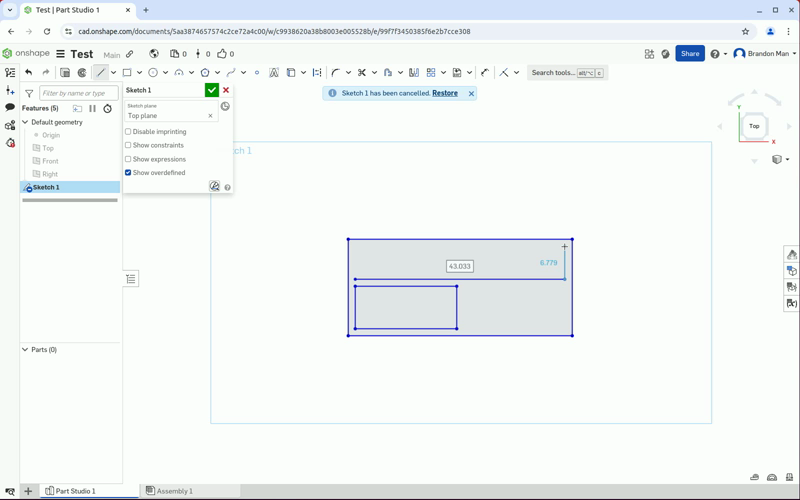
key_down(shift)
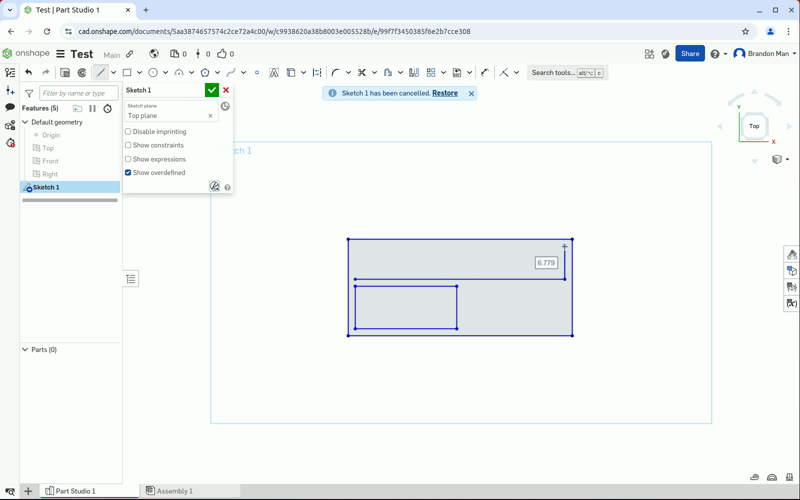
mouse_move(355, 246)
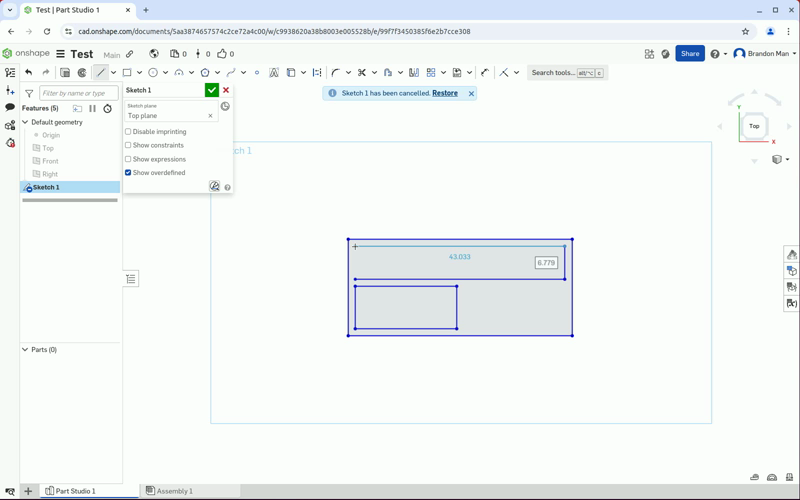
click(355, 246)
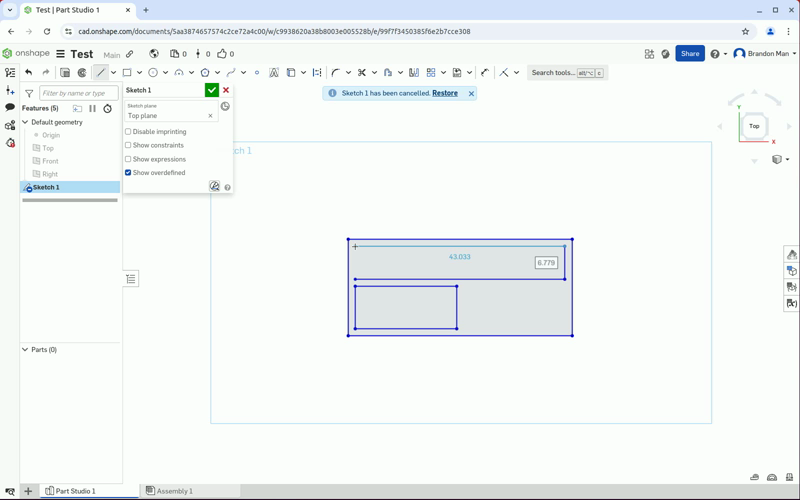
key_up(shift)
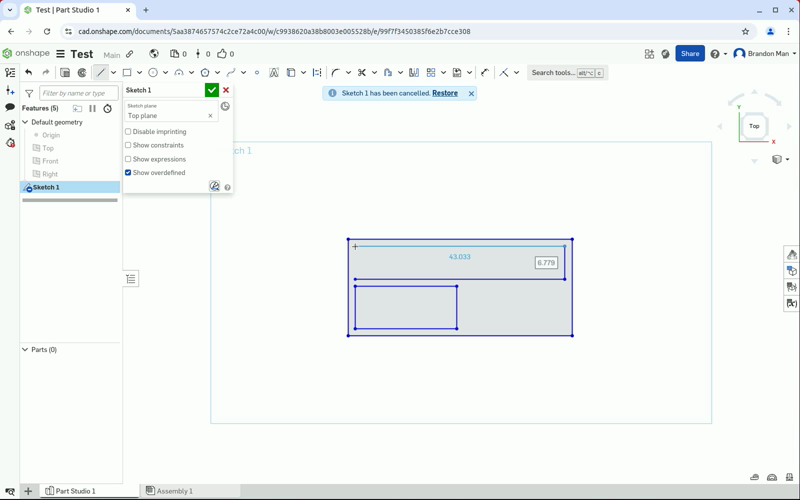
mouse_move(385, 246)
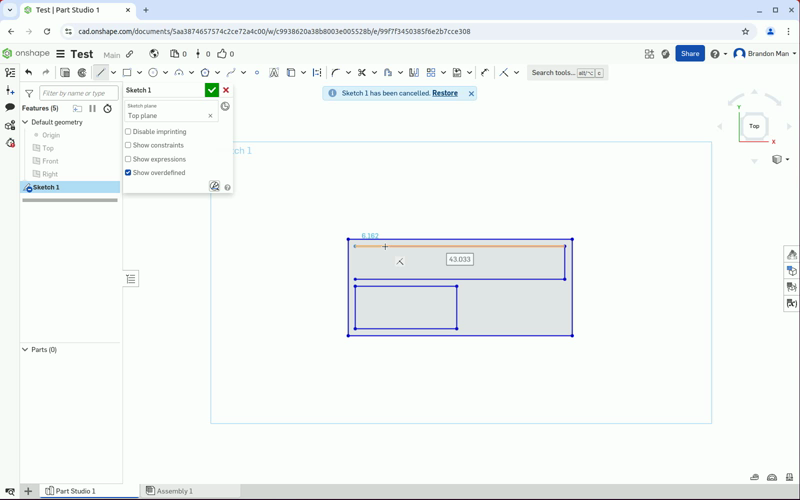
key_down(shift)
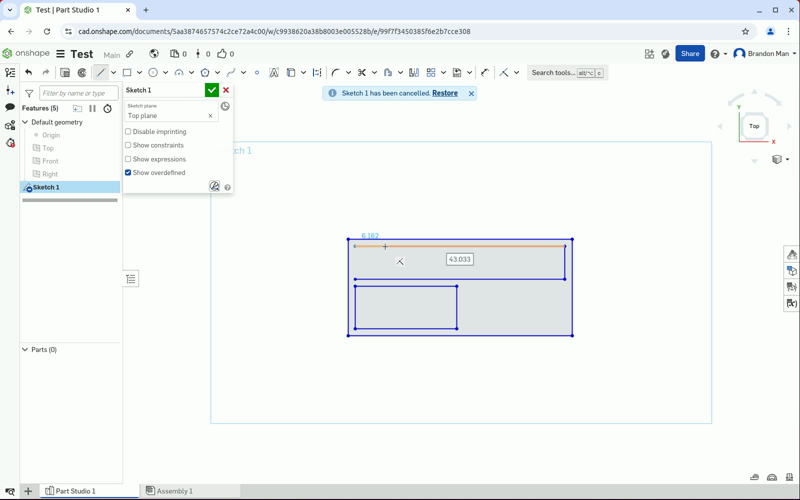
mouse_move(355, 279)
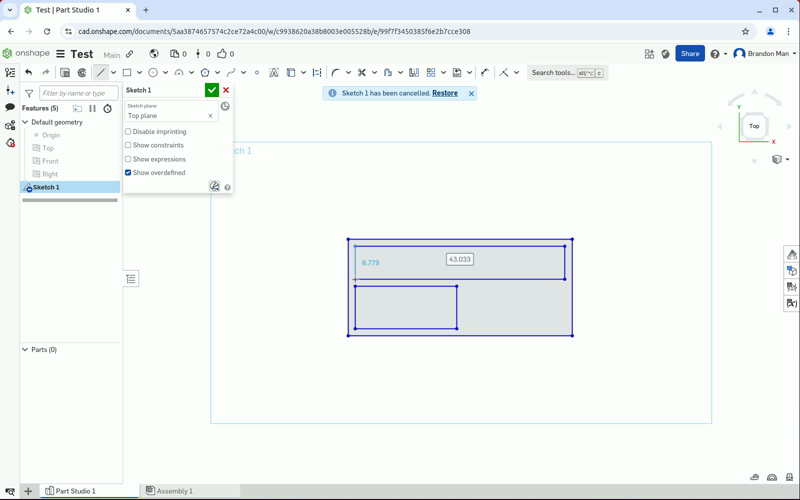
key_up(shift)
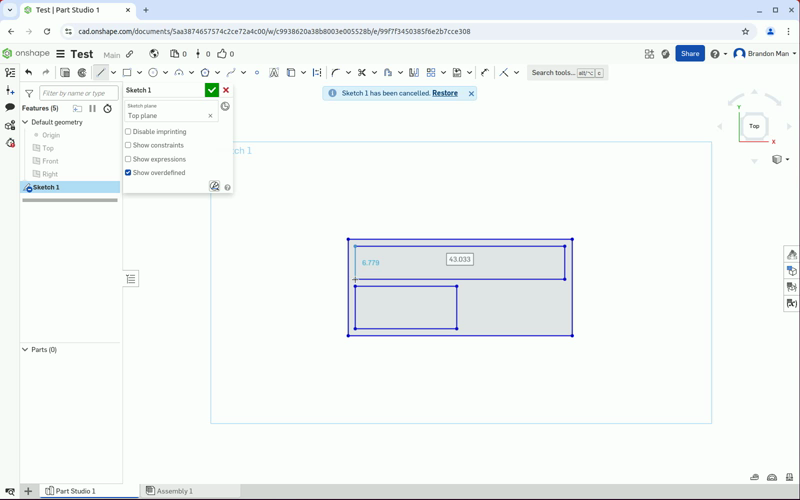
click(355, 279)
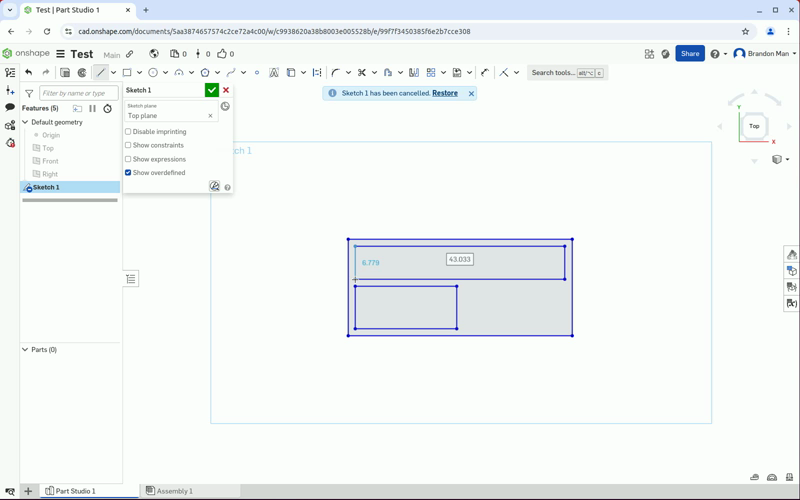
key(esc)
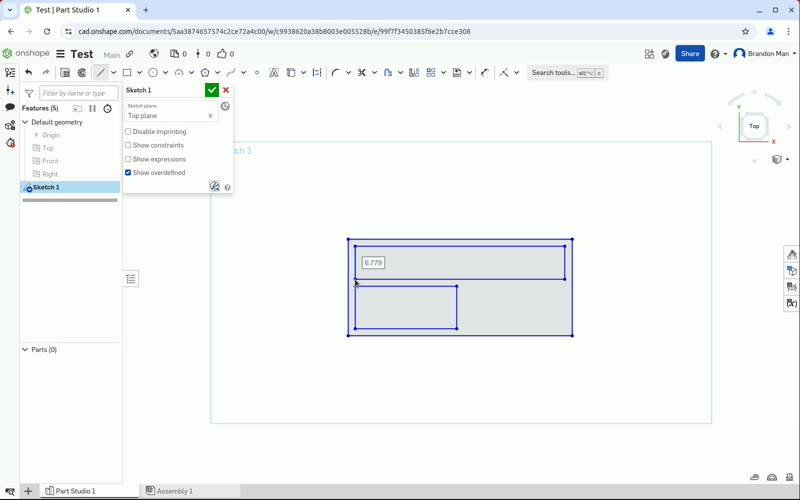
key(l)
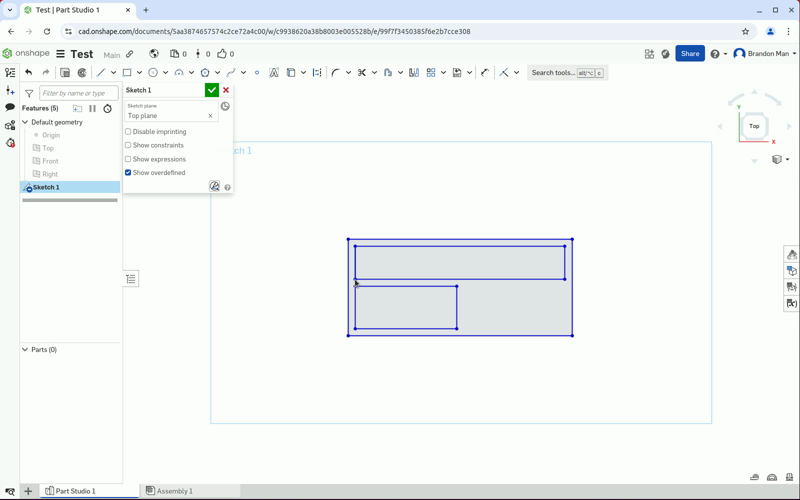
key_down(shift)
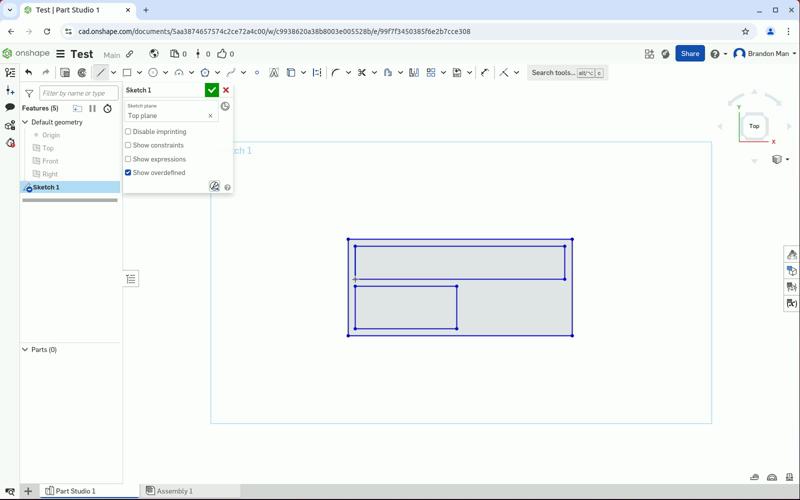
mouse_move(463, 328)
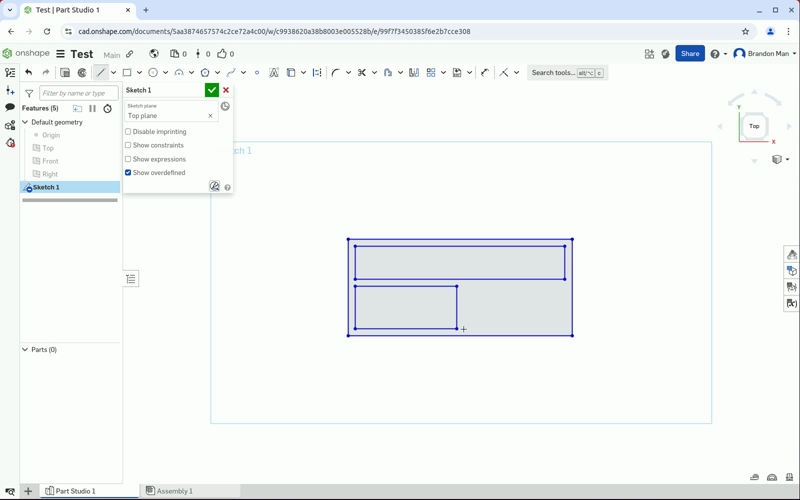
click(463, 328)
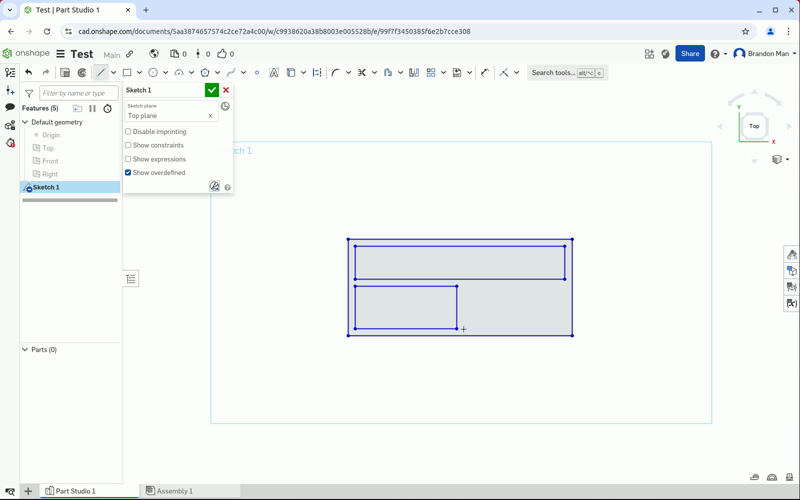
key_up(shift)
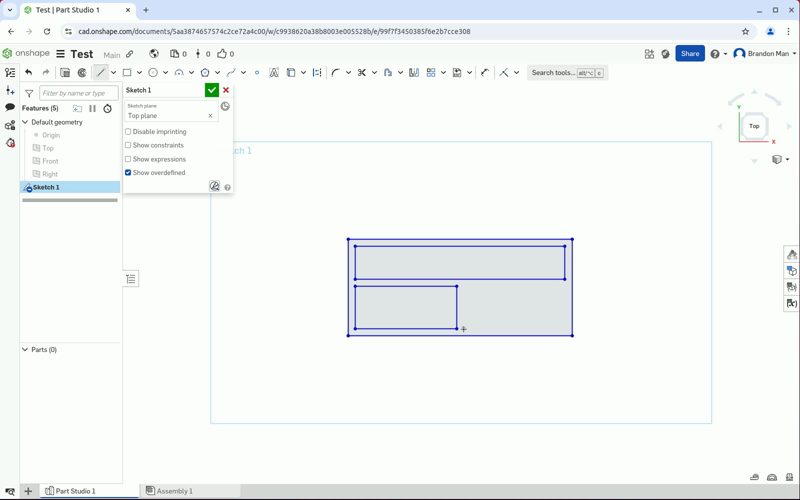
key_down(shift)
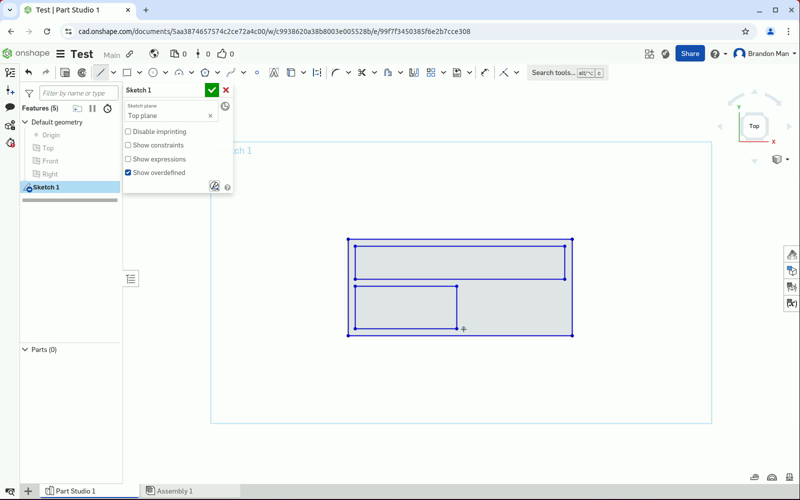
mouse_move(564, 328)
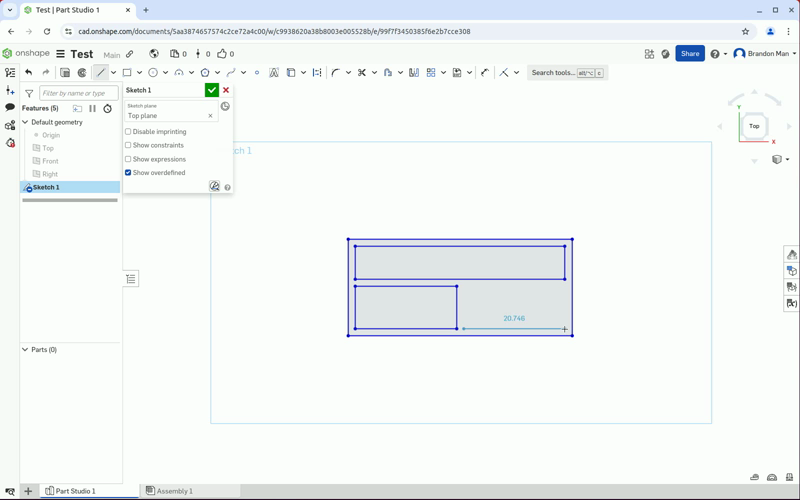
click(564, 328)
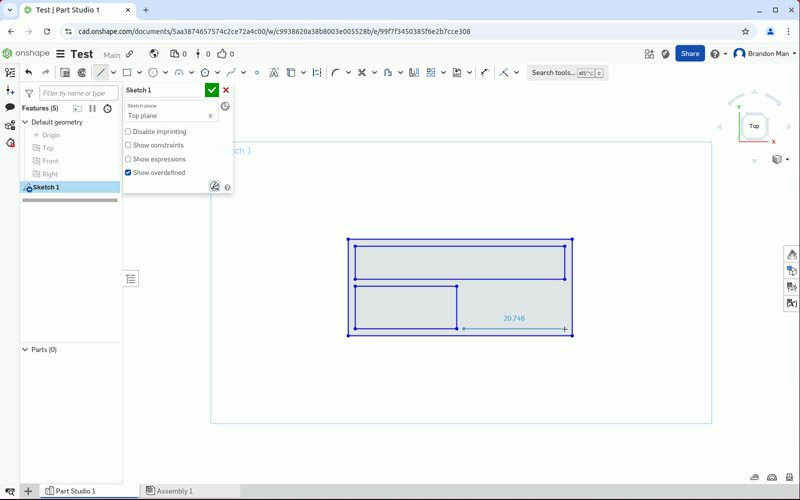
key_up(shift)
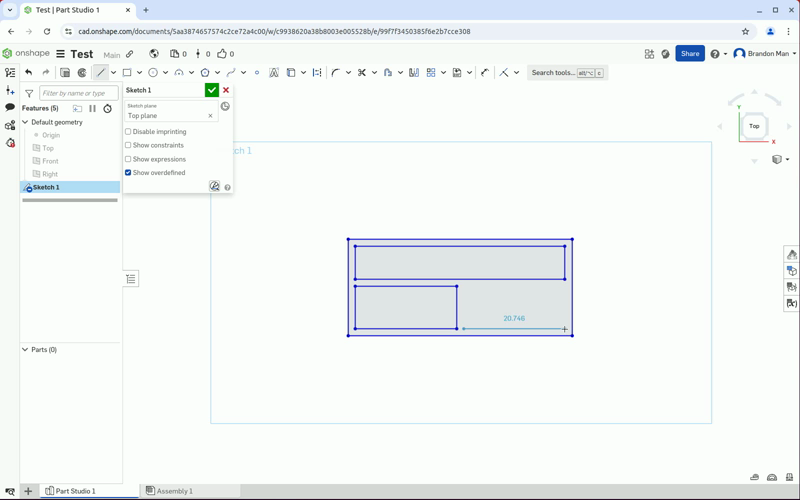
key_down(shift)
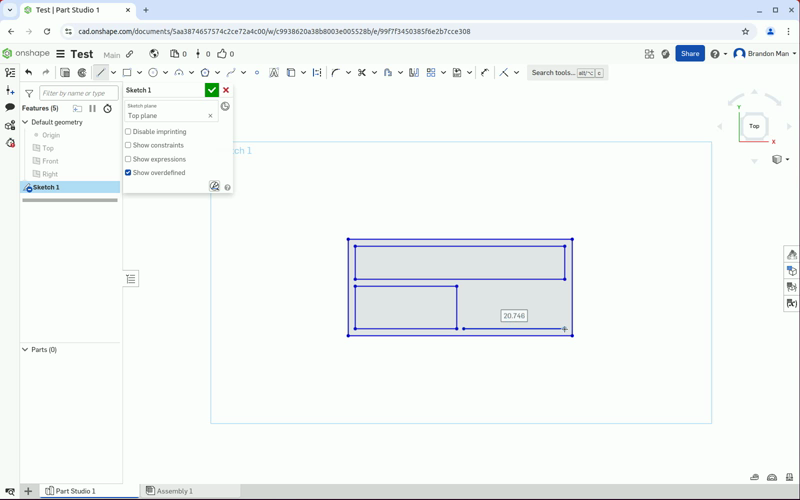
mouse_move(589, 328)
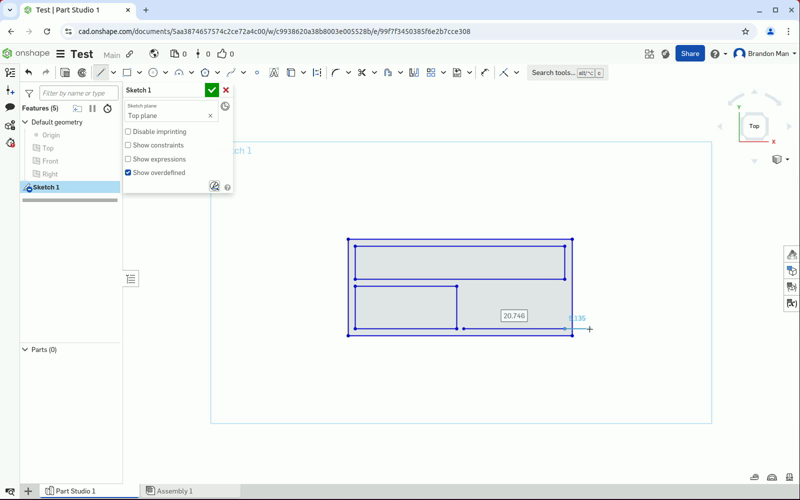
mouse_move(564, 286)
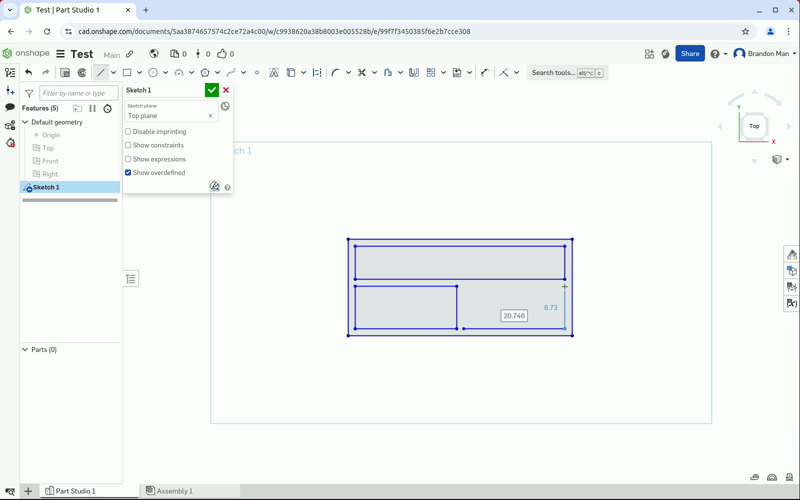
click(564, 286)
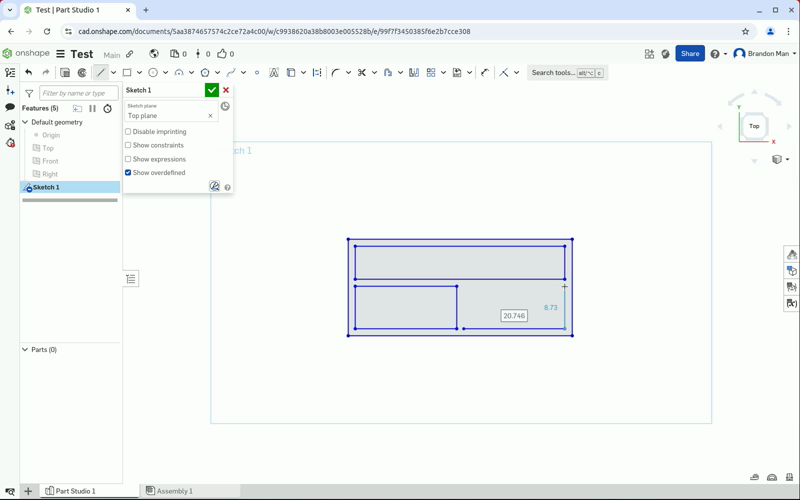
key_up(shift)
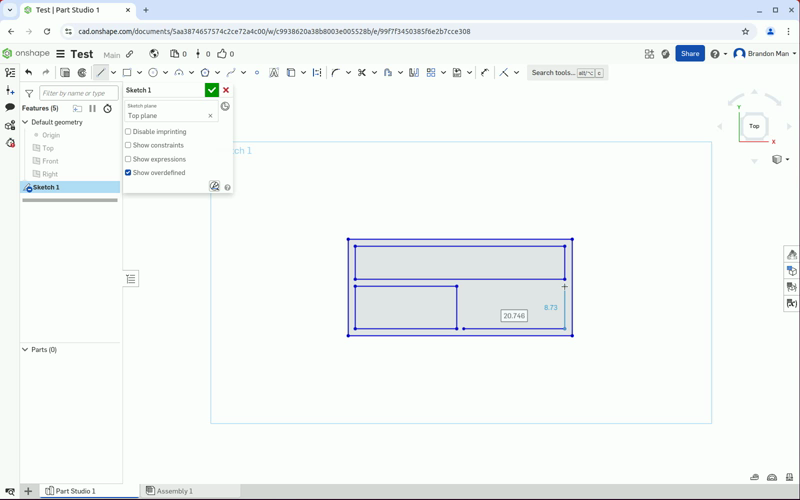
key_down(shift)
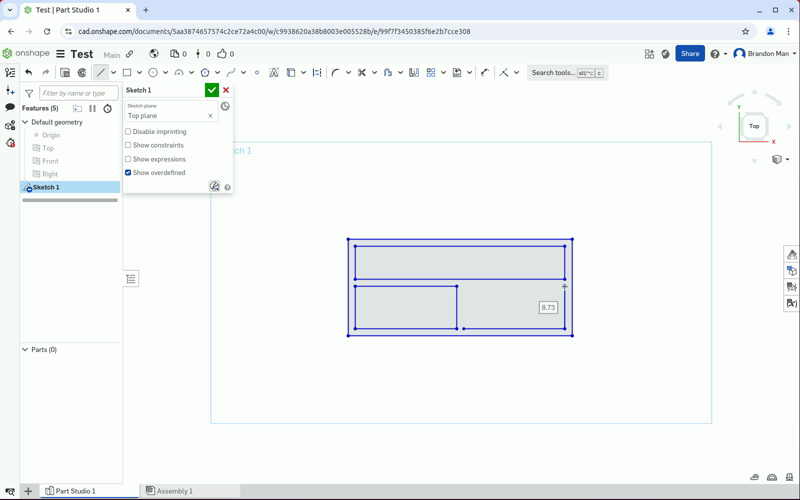
mouse_move(463, 286)
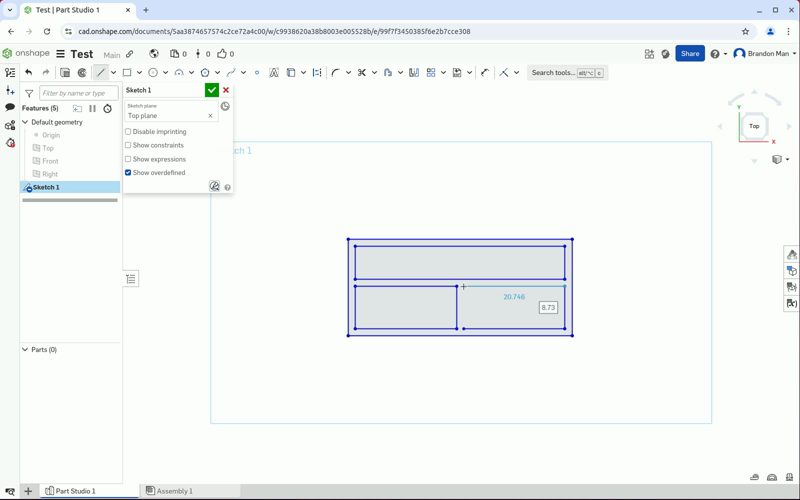
click(463, 286)
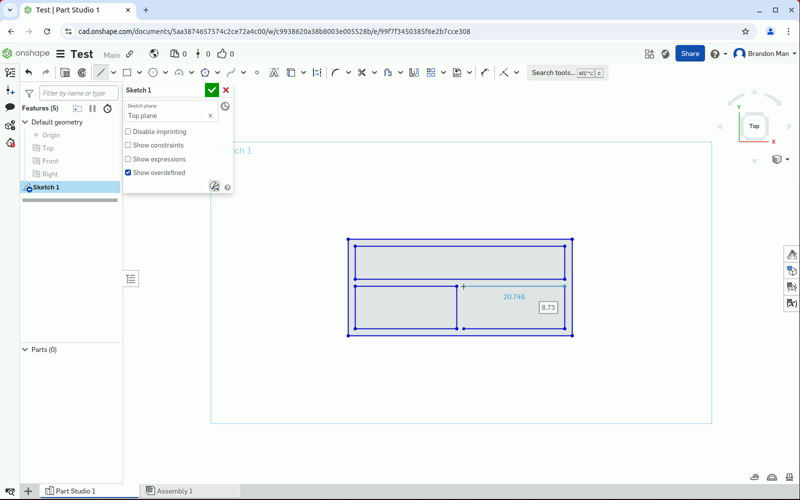
key_up(shift)
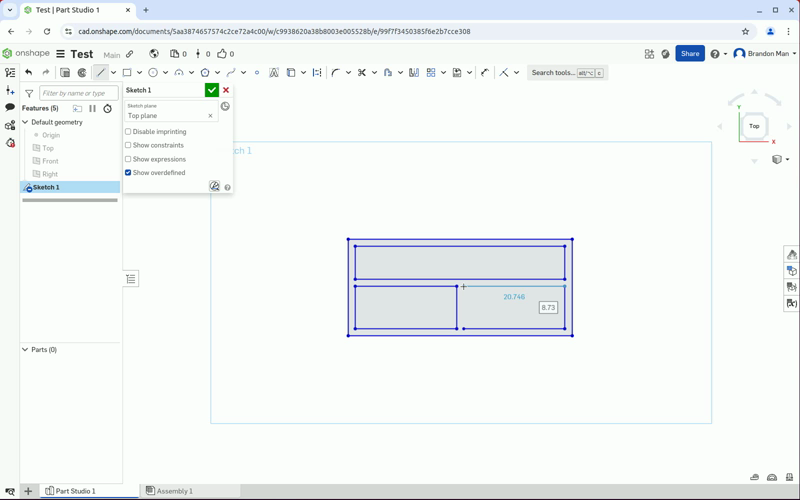
mouse_move(493, 286)
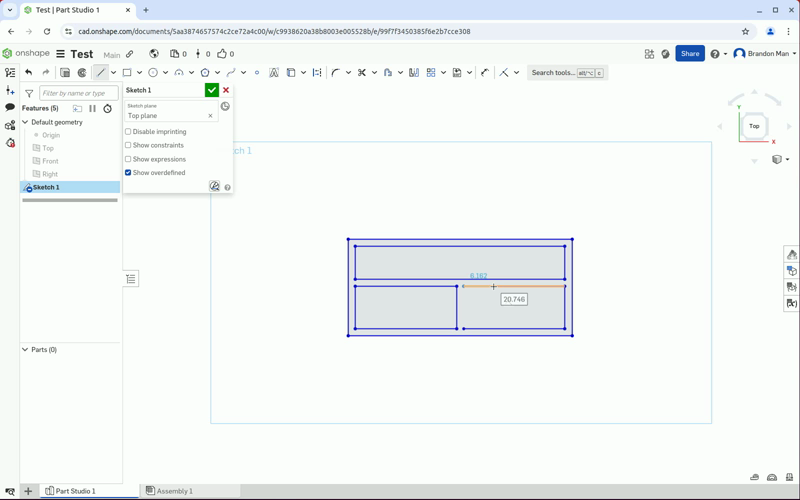
key_down(shift)
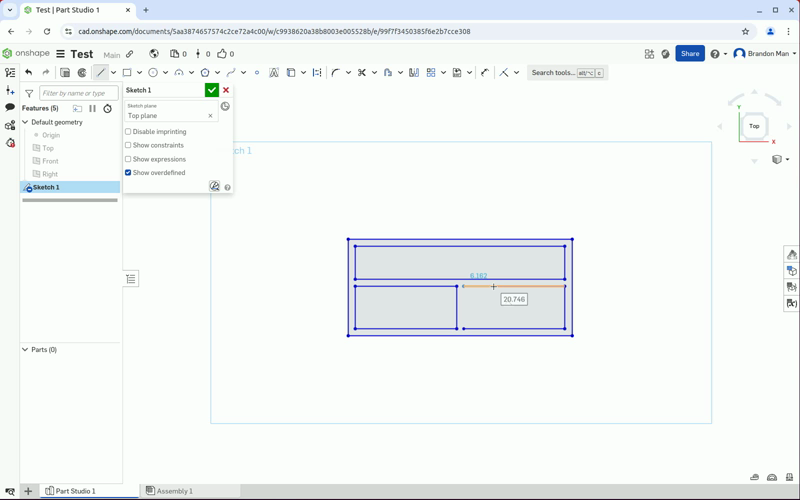
mouse_move(463, 328)
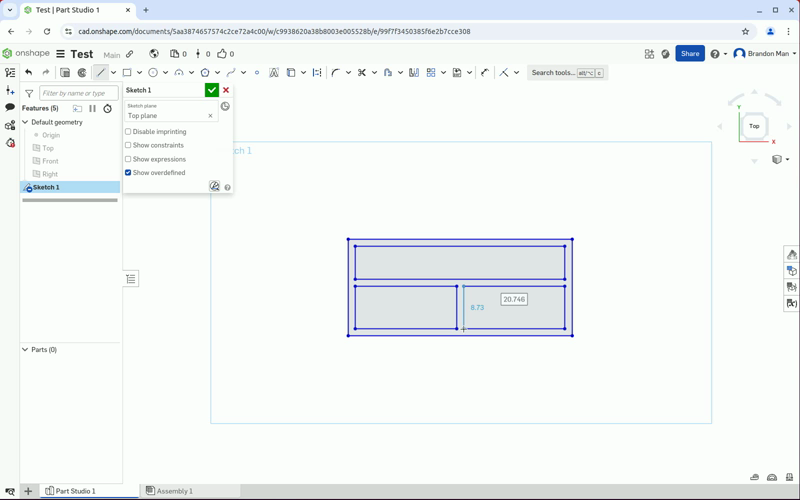
key_up(shift)
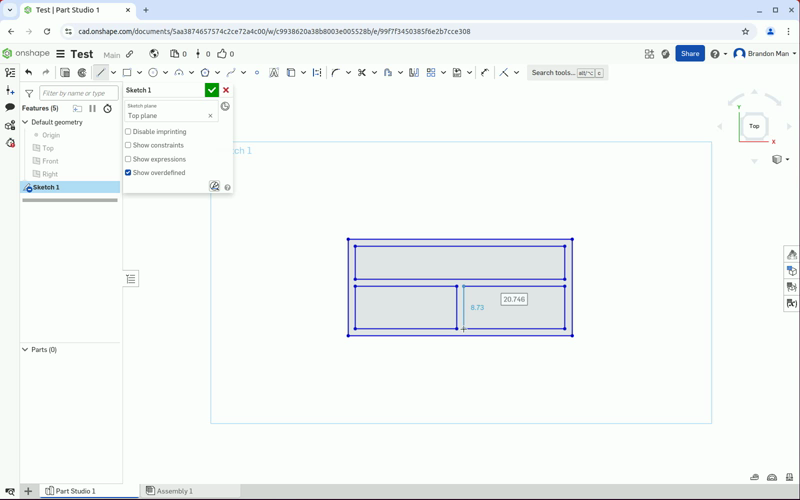
click(463, 328)
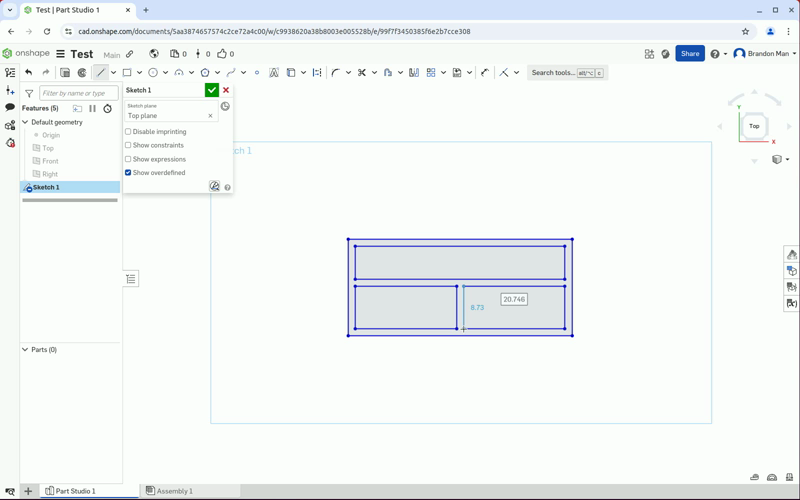
key(esc)
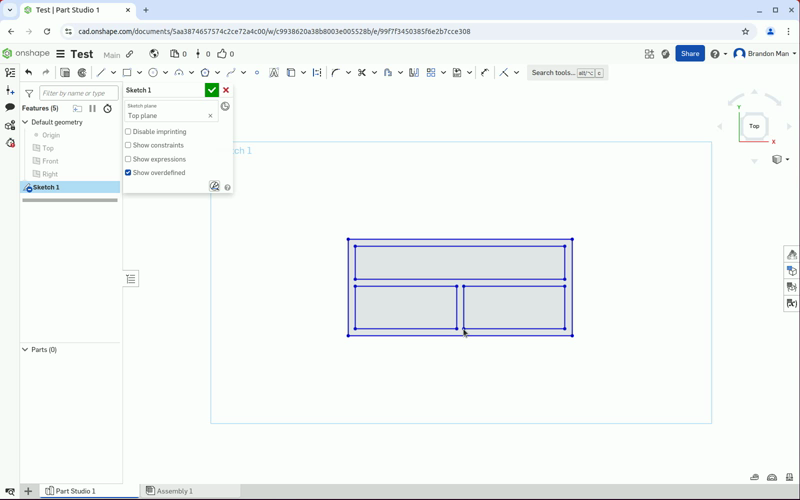
mouse_move(567, 282)
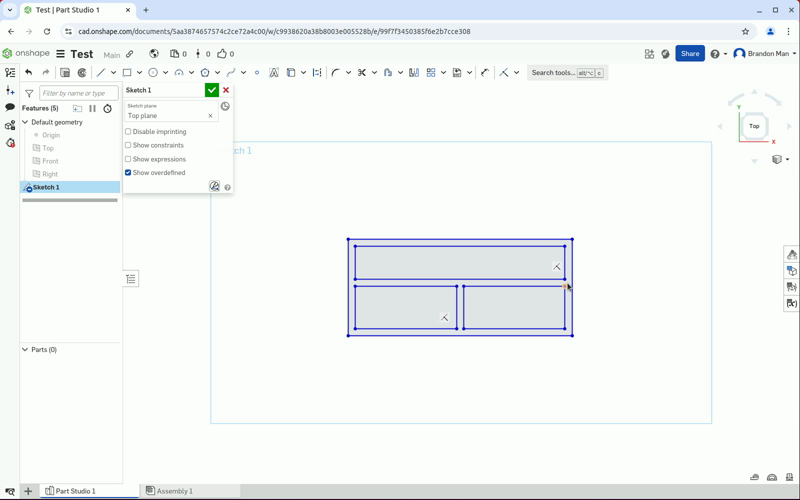
click(567, 282)
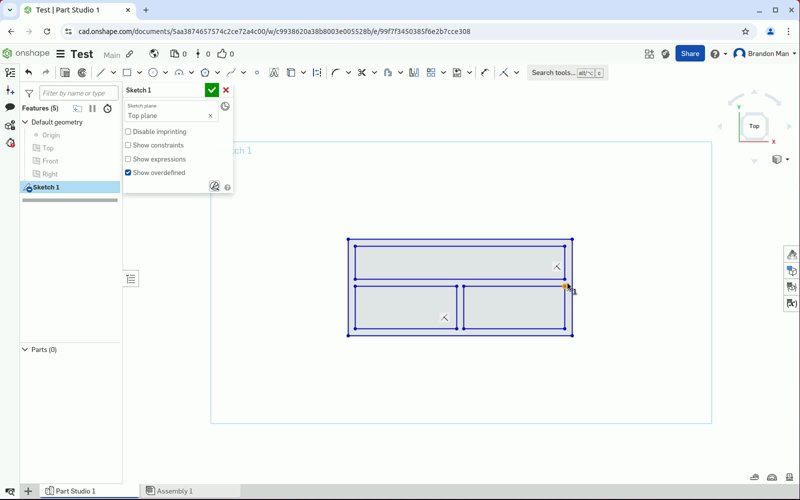
mouse_move(73, 352)
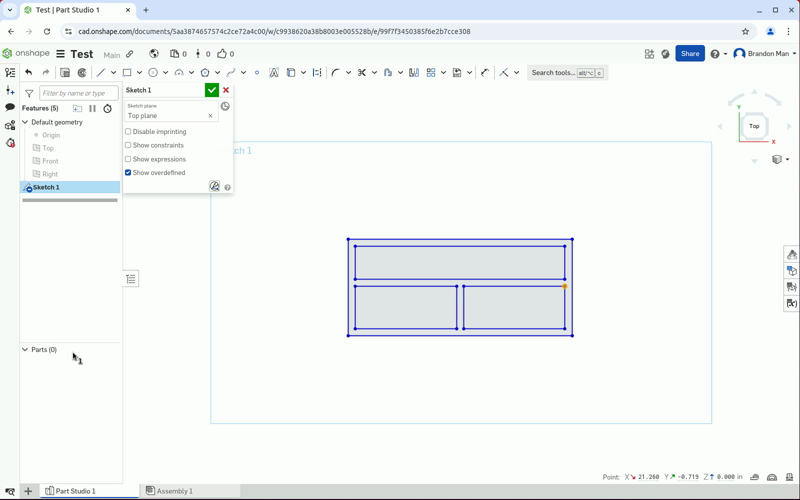
key(shift+y)
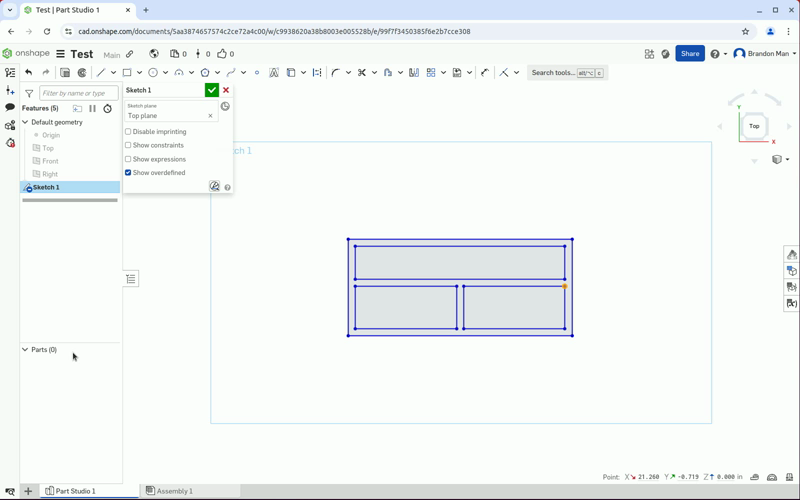
key(shift+e)
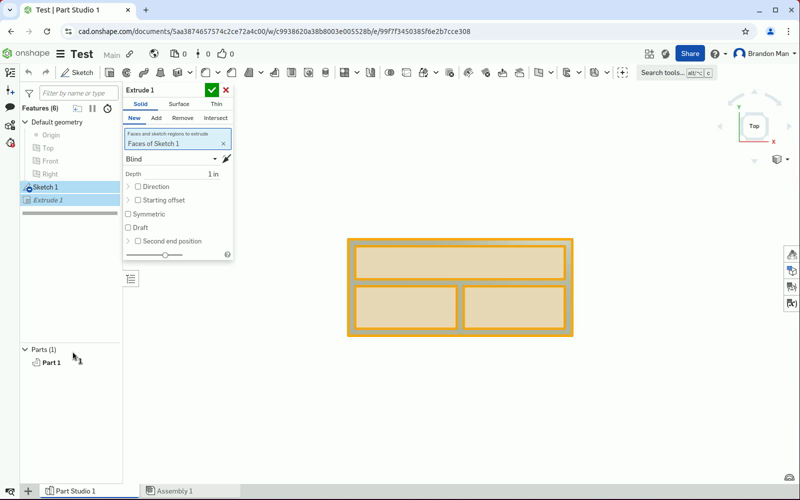
mouse_move(143, 106)
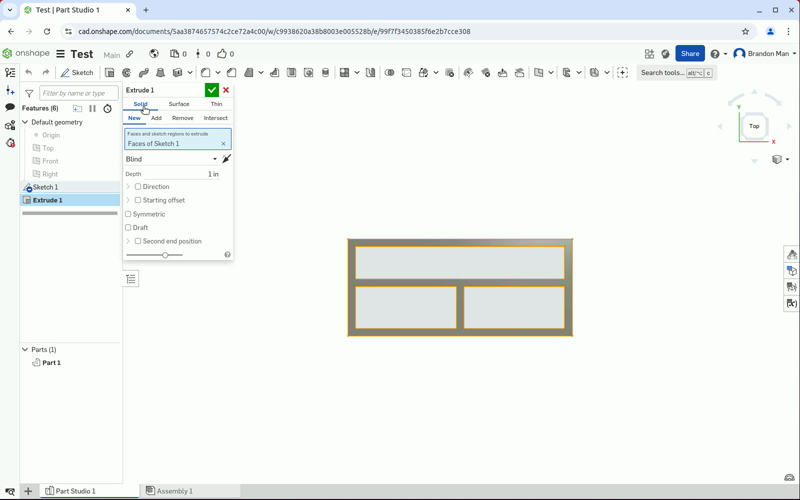
click(143, 106)
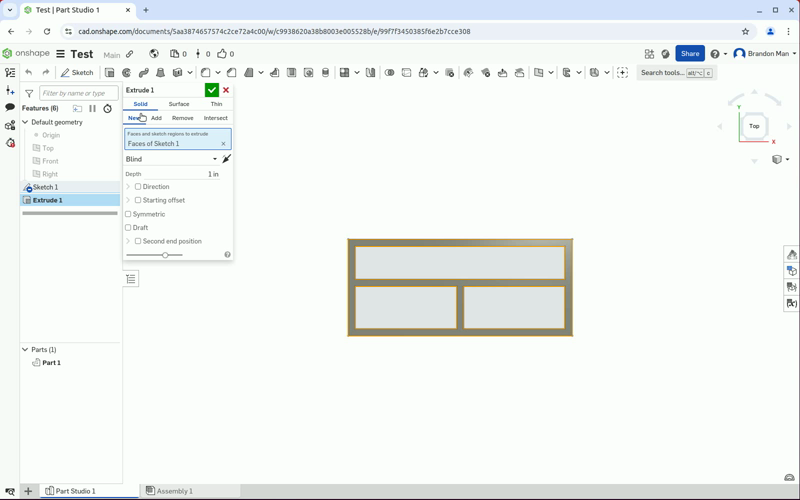
mouse_move(137, 120)
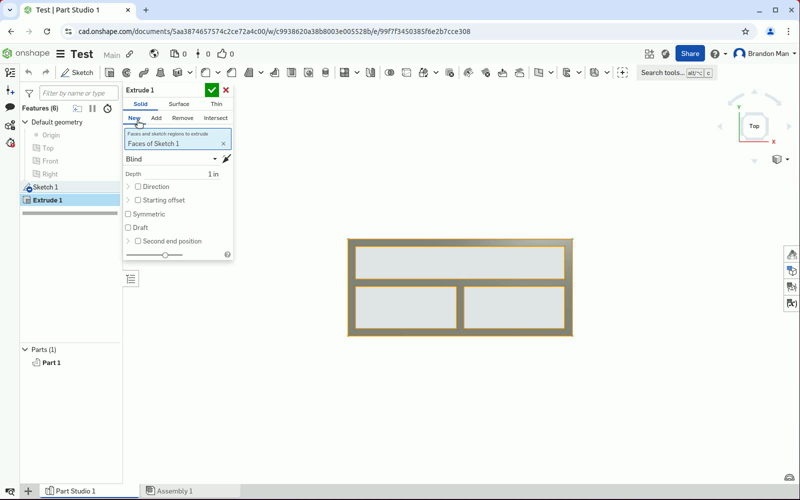
click(137, 120)
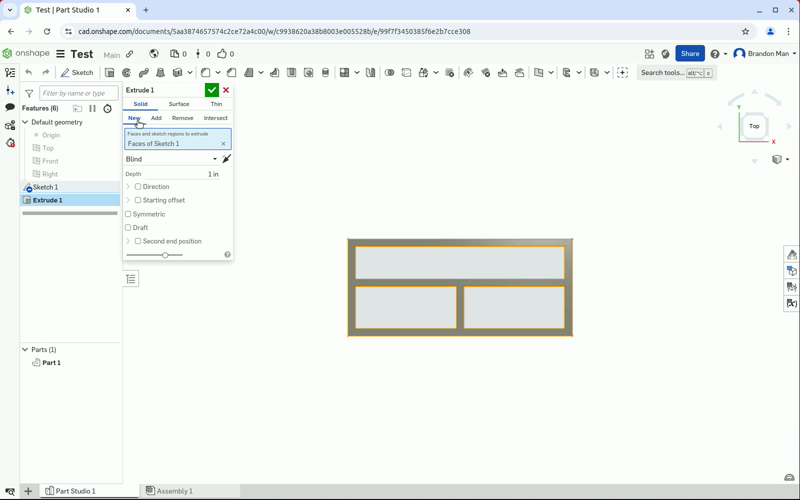
key(tab, 4)
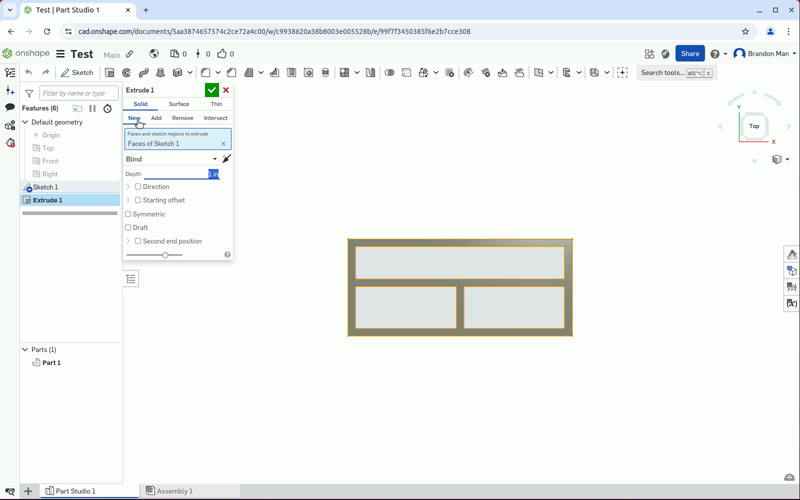
text(15.405)
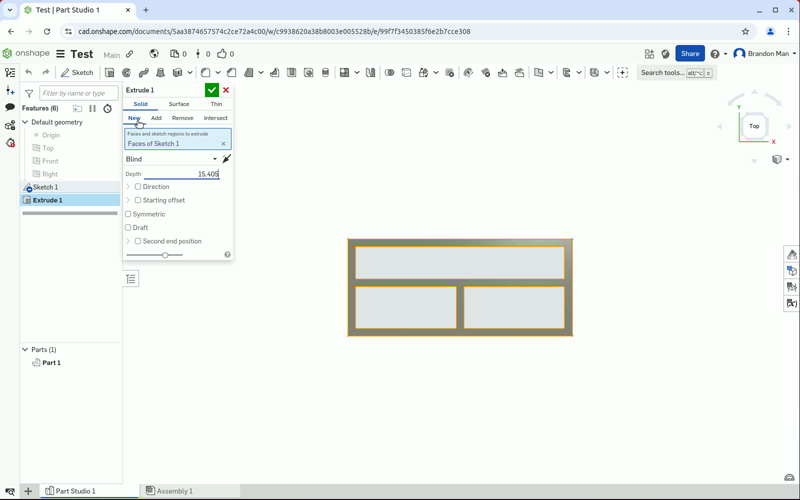
key(enter)
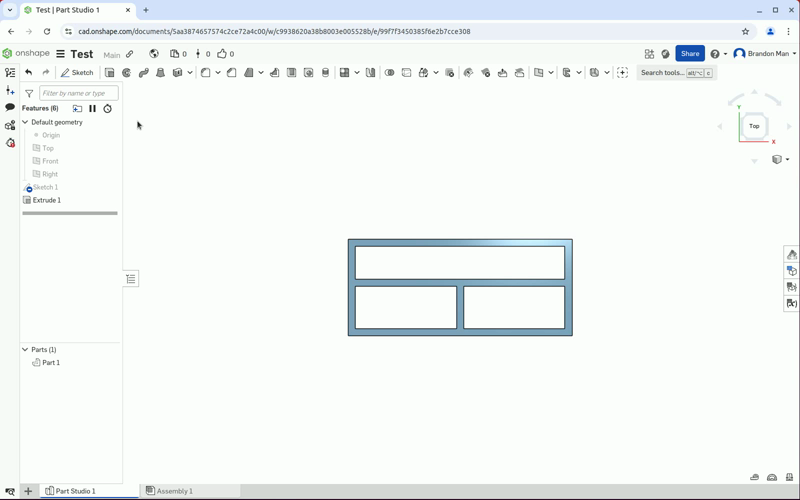
key(shift+h)
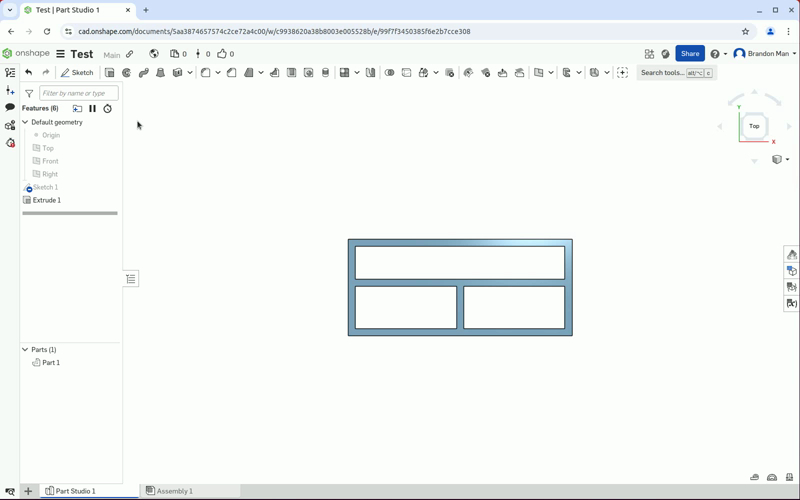
key(shift+h)
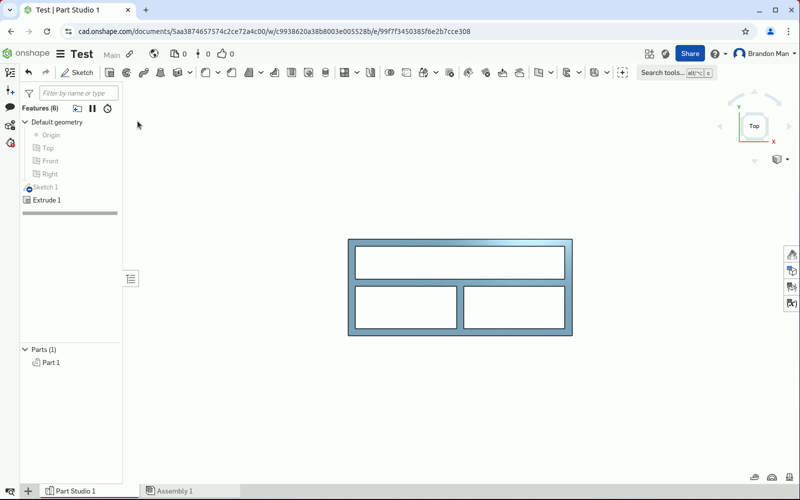
mouse_move(73, 189)
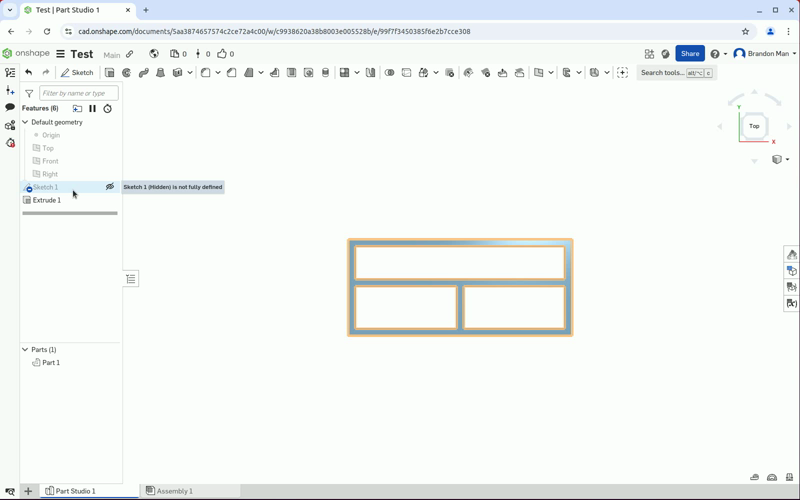
click(73, 189)
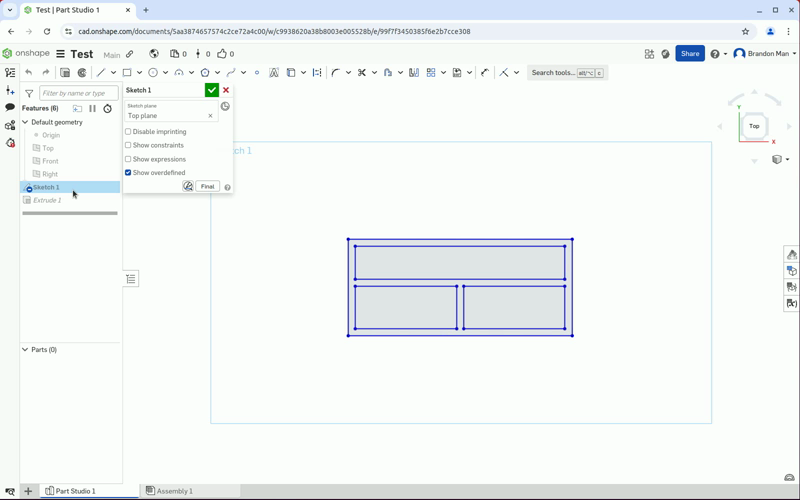
mouse_move(229, 92)
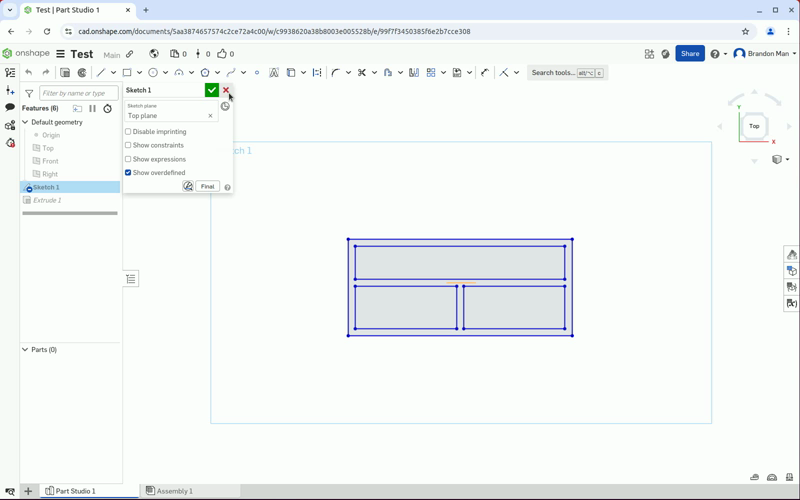
click(229, 92)
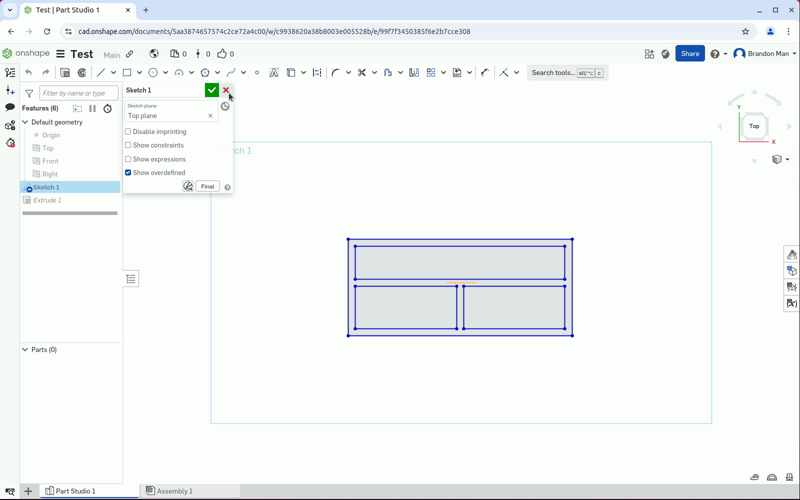
key(shift+s)
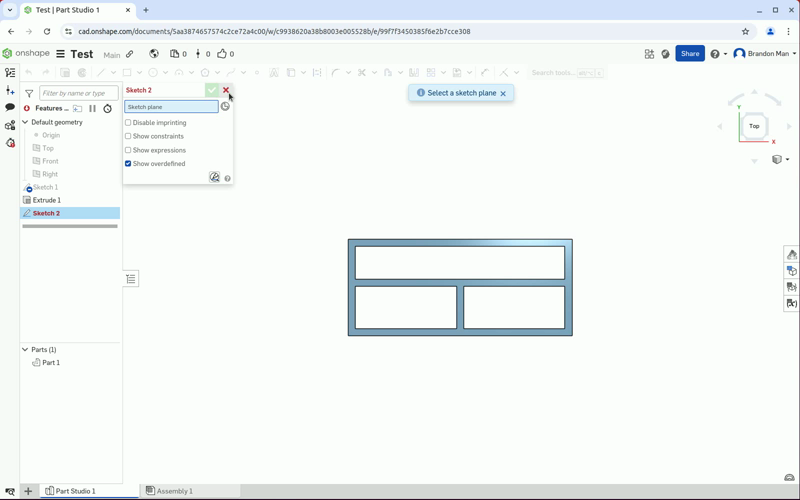
mouse_move(73, 150)
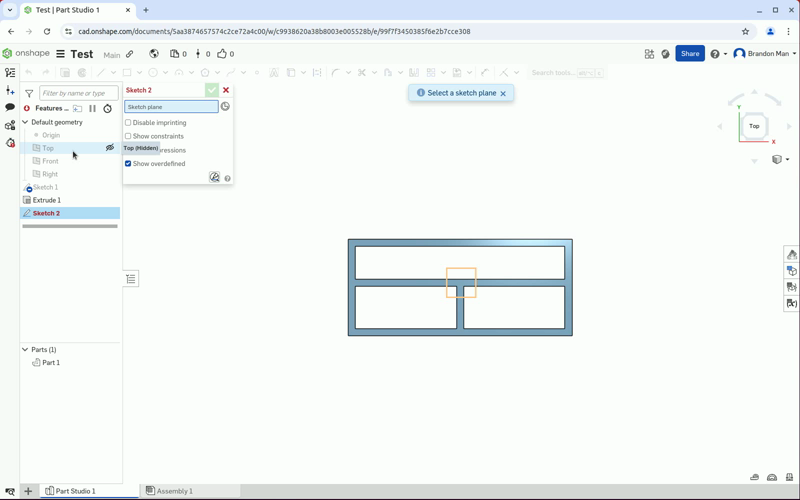
click(73, 150)
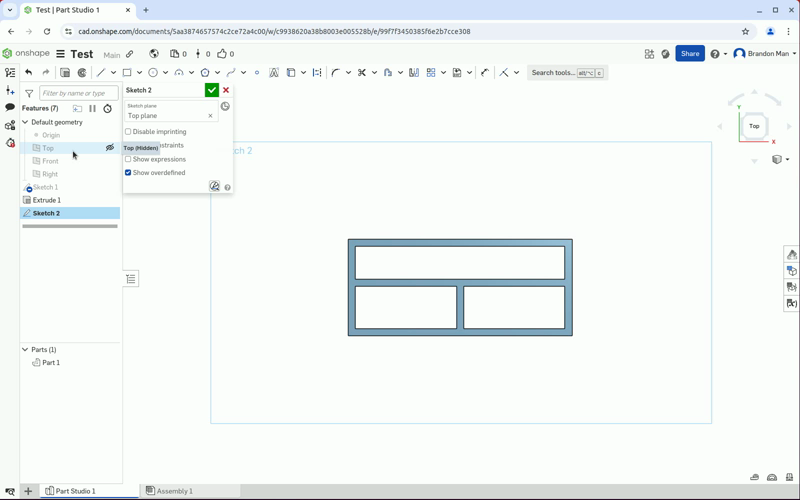
mouse_move(73, 352)
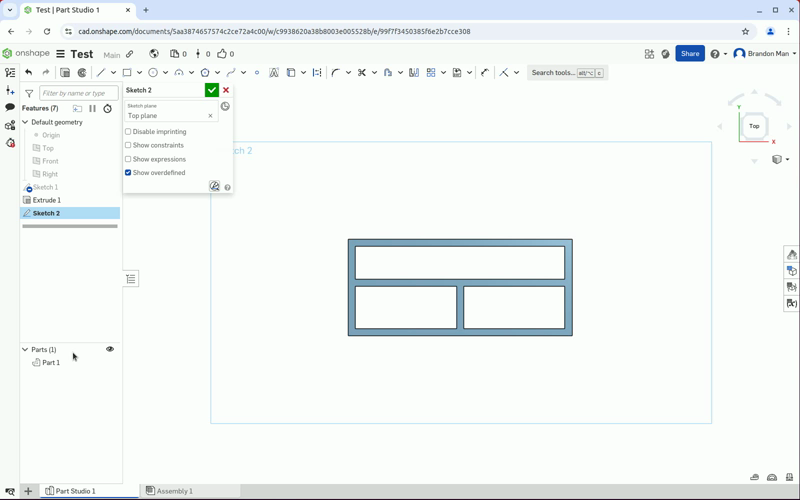
key(y)
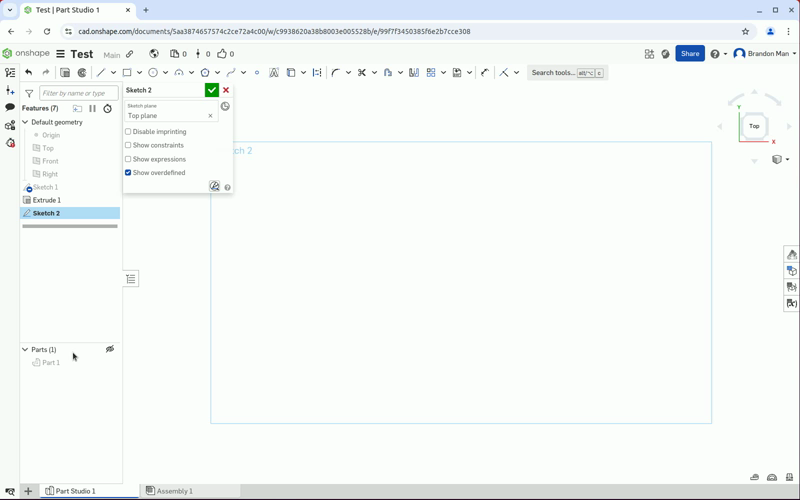
key(l)
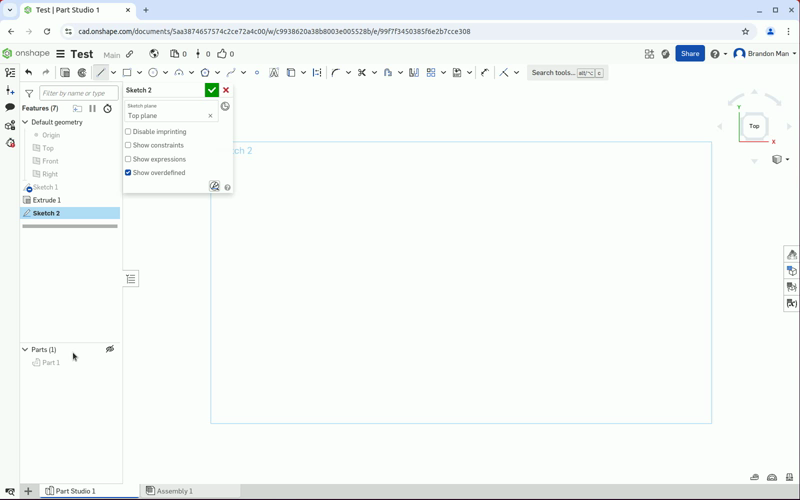
key_down(shift)
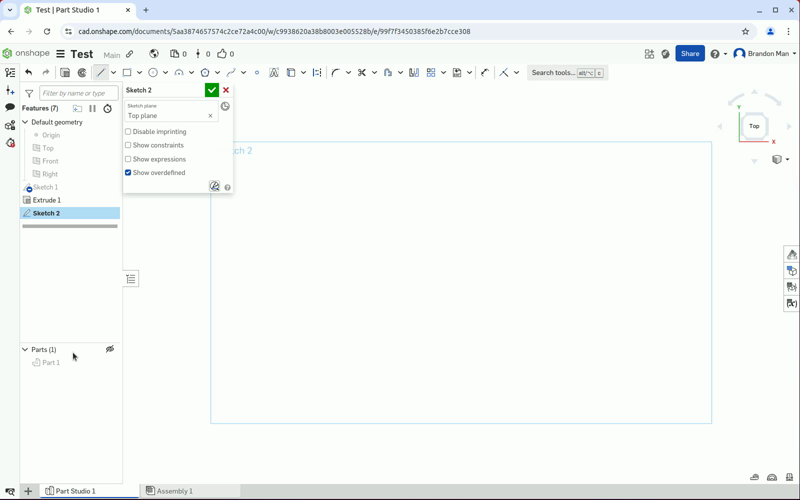
mouse_move(355, 279)
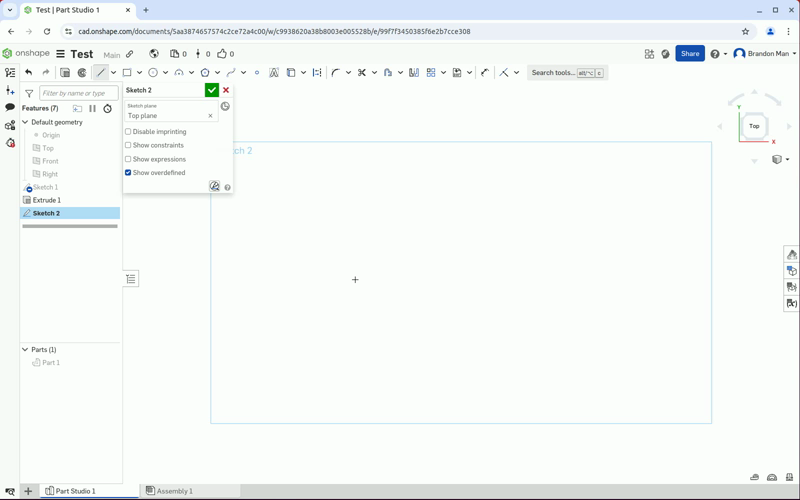
click(355, 279)
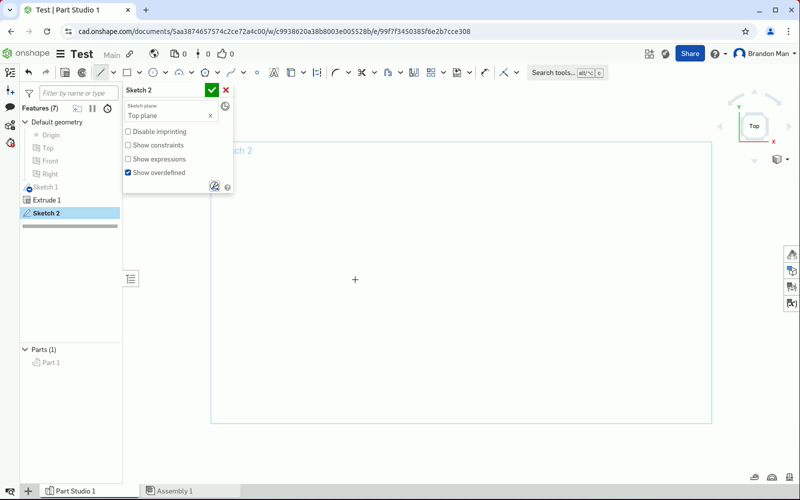
key_up(shift)
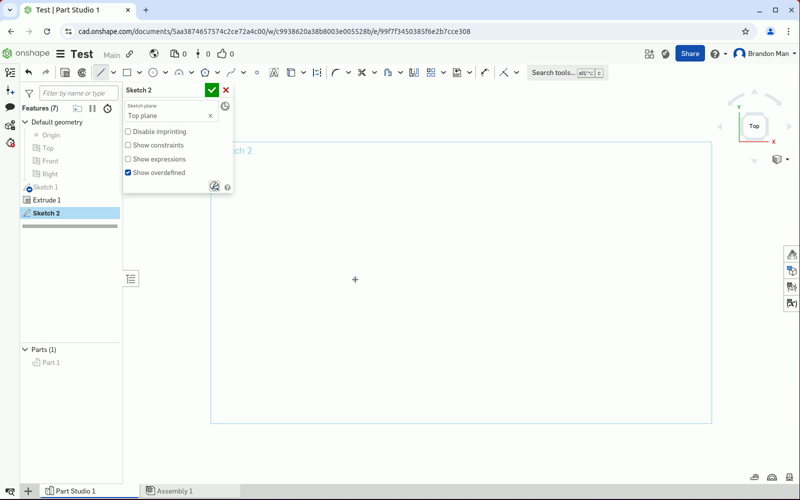
key_down(shift)
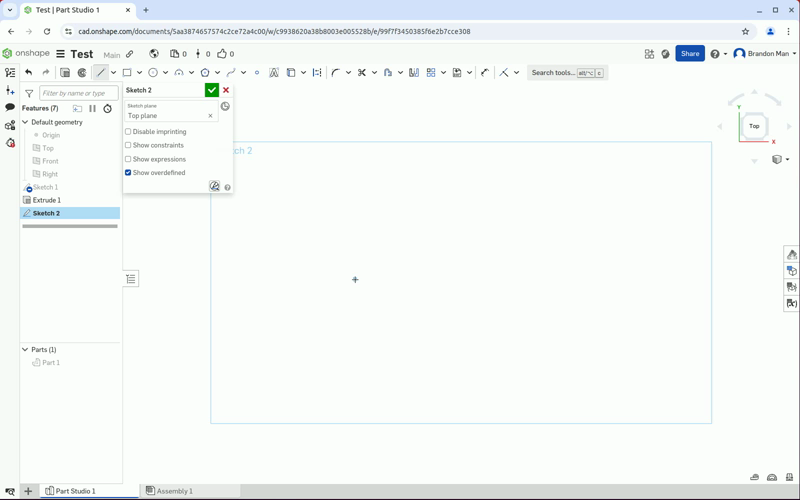
mouse_move(564, 279)
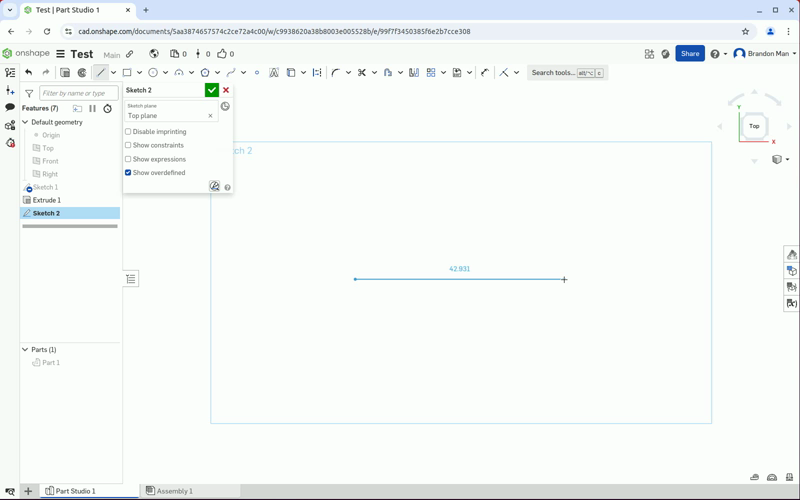
click(564, 279)
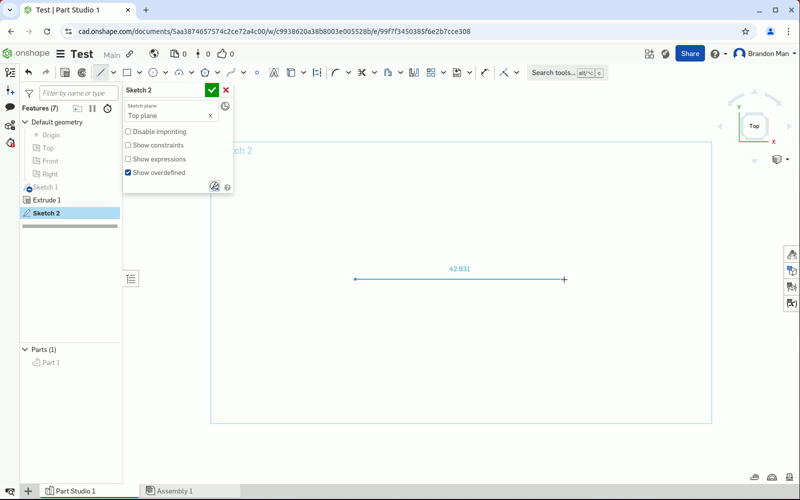
key_up(shift)
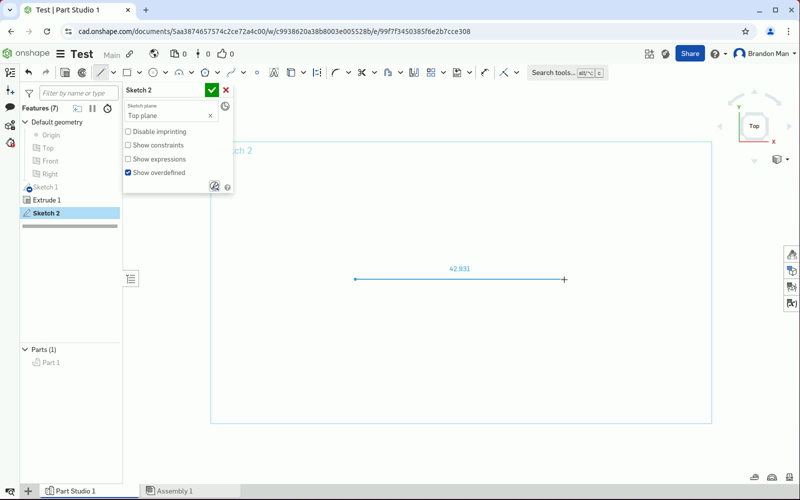
key_down(shift)
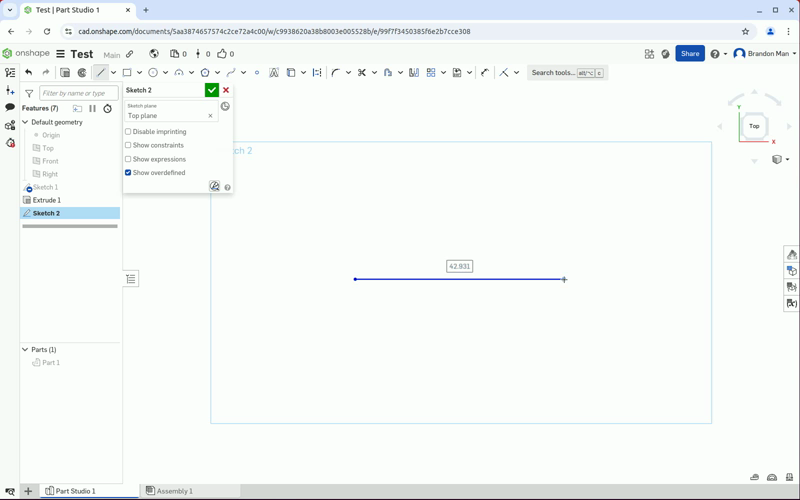
mouse_move(589, 279)
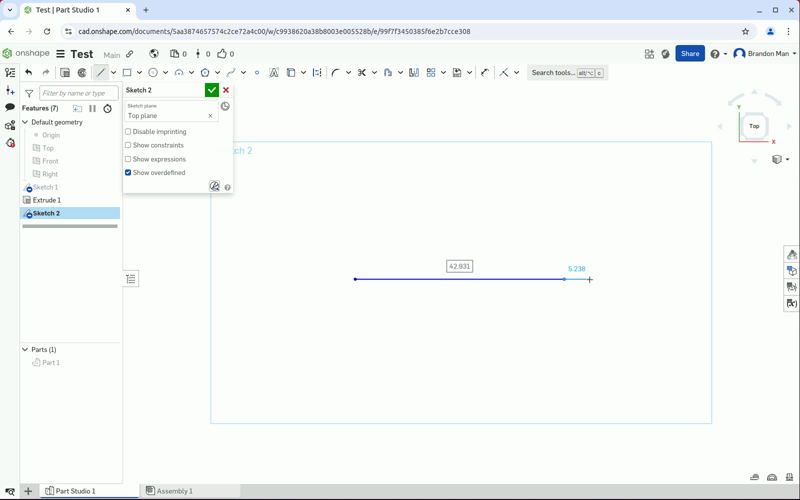
mouse_move(564, 246)
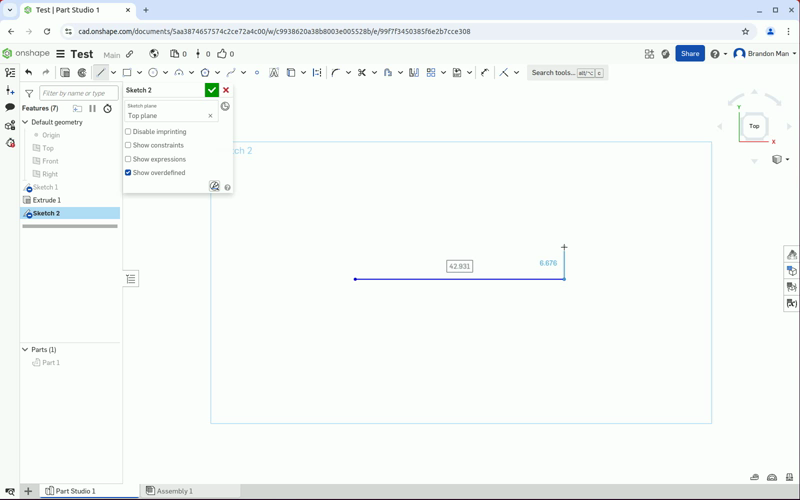
click(564, 246)
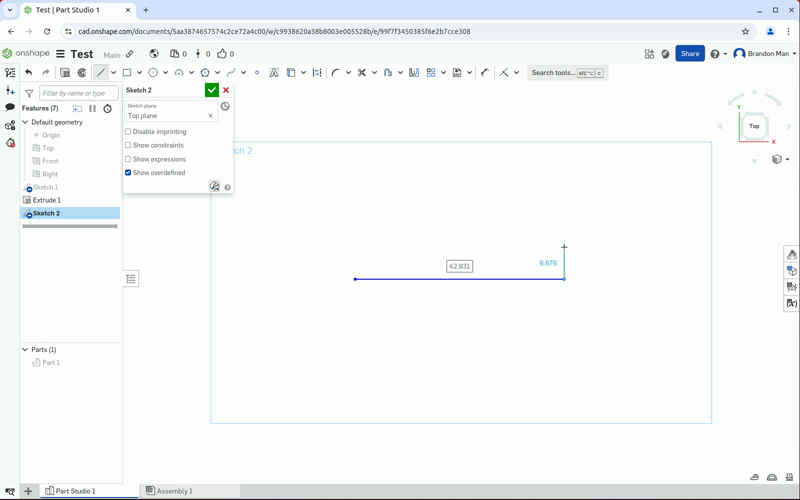
key_up(shift)
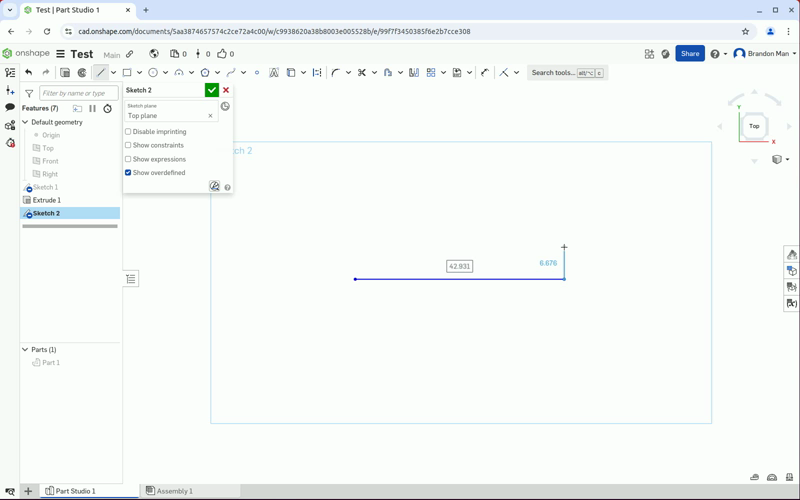
key_down(shift)
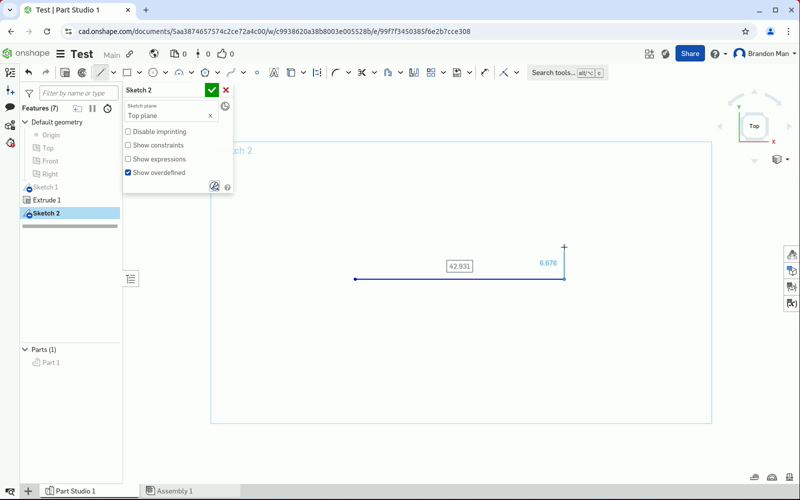
mouse_move(355, 246)
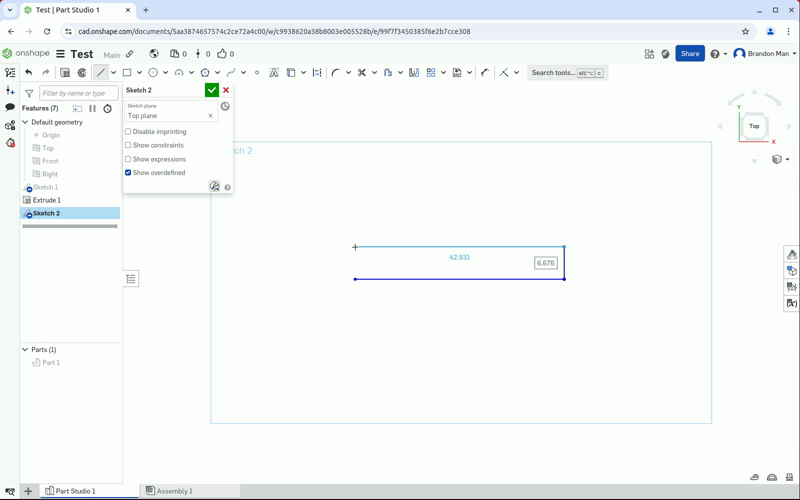
click(355, 246)
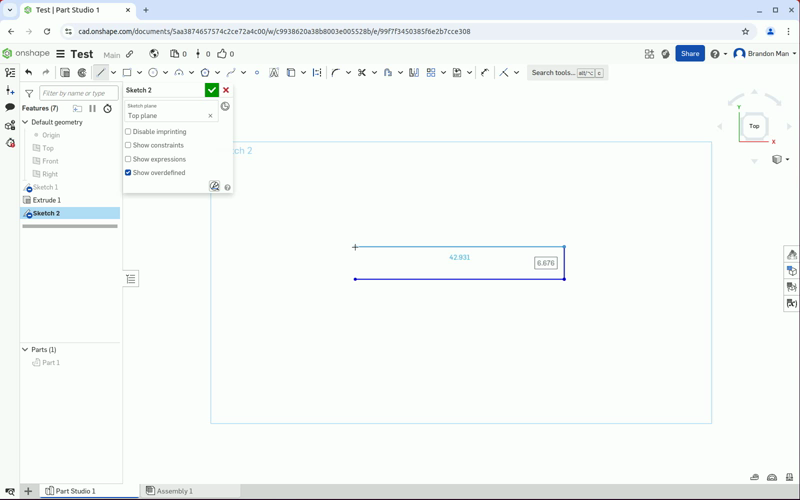
key_up(shift)
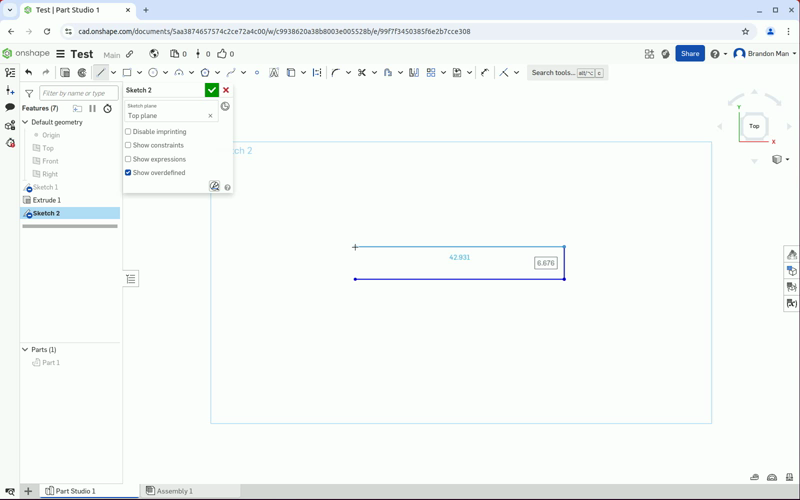
mouse_move(385, 246)
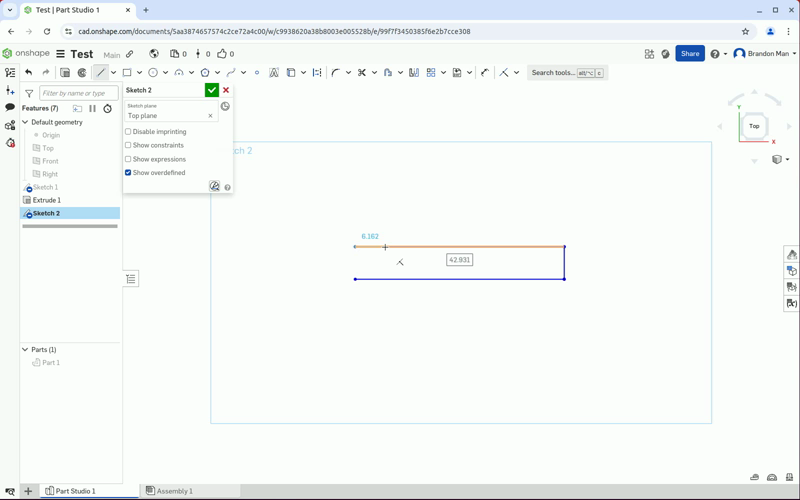
key_down(shift)
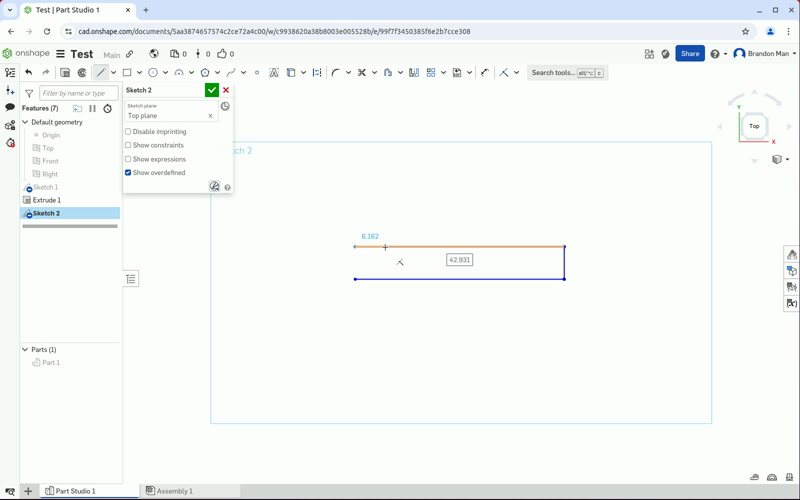
mouse_move(355, 279)
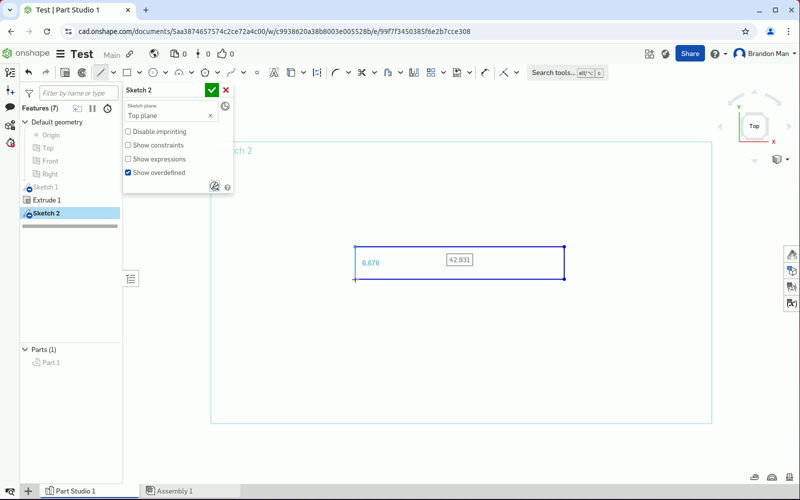
key_up(shift)
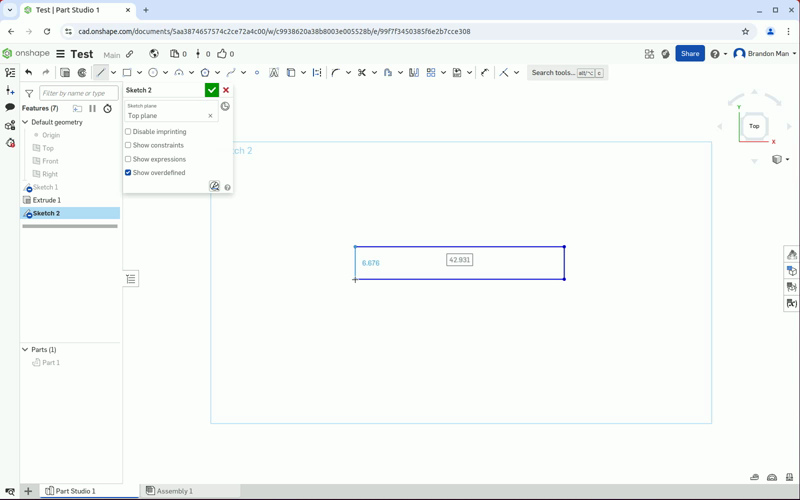
click(355, 279)
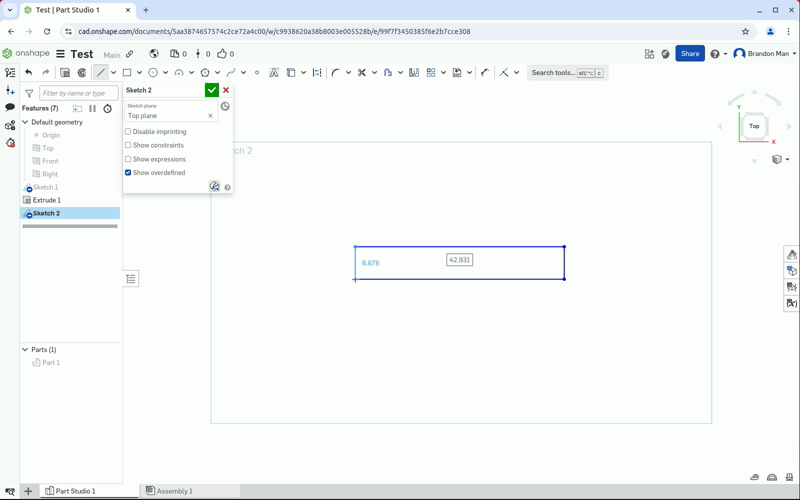
key(esc)
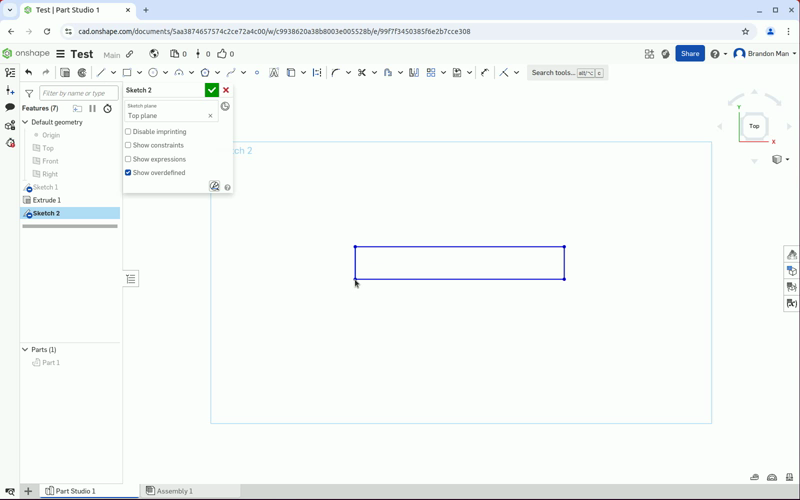
mouse_move(541, 274)
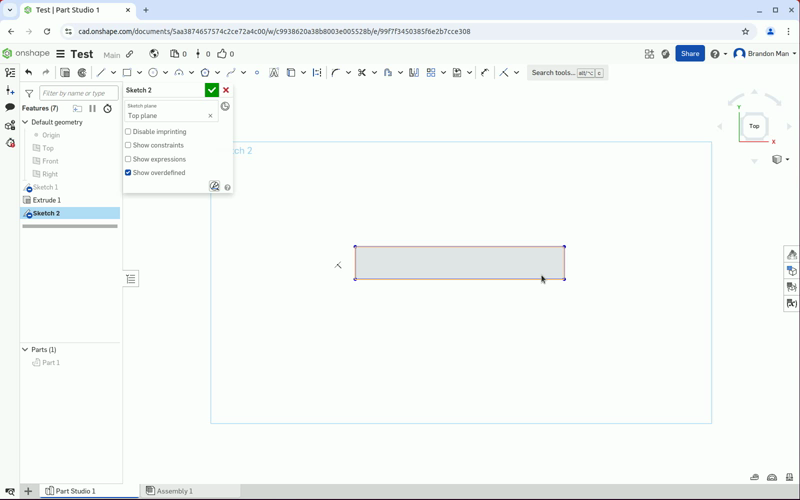
click(541, 274)
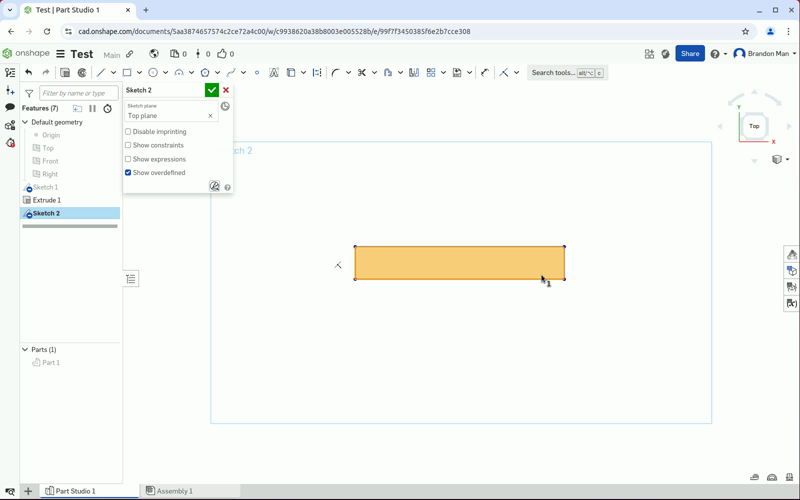
mouse_move(73, 352)
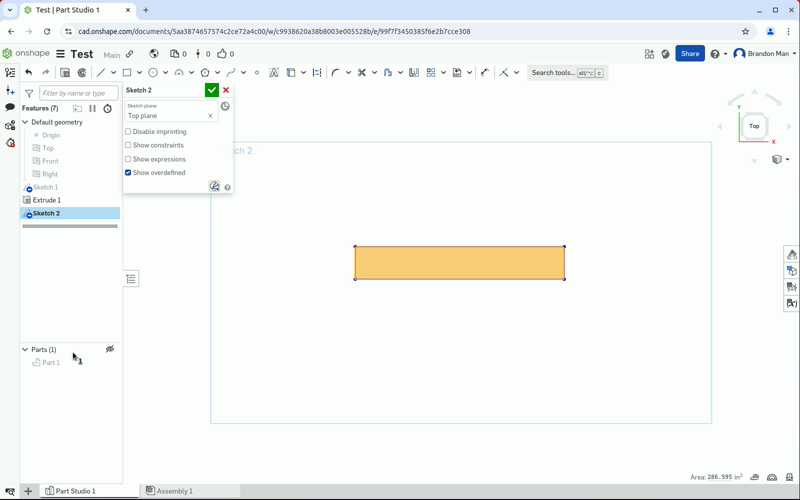
key(shift+y)
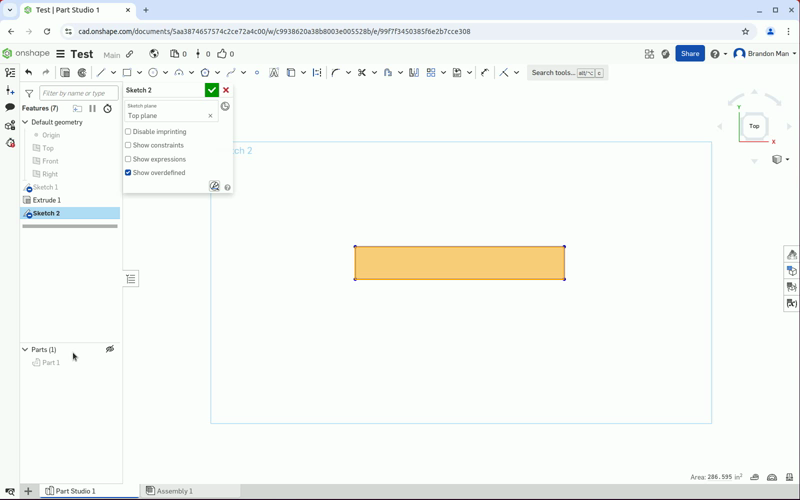
key(shift+e)
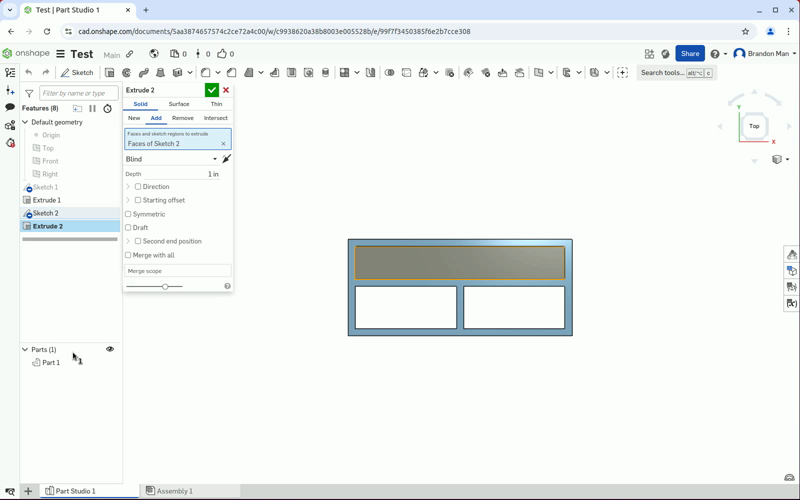
mouse_move(143, 106)
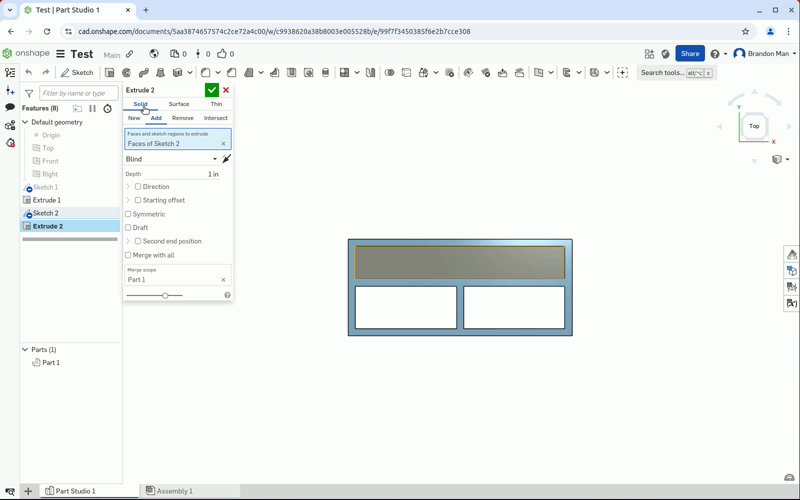
click(143, 106)
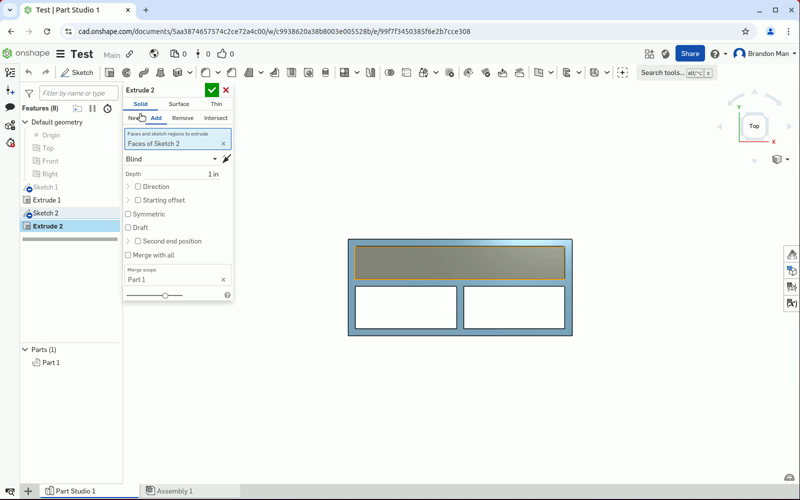
mouse_move(137, 120)
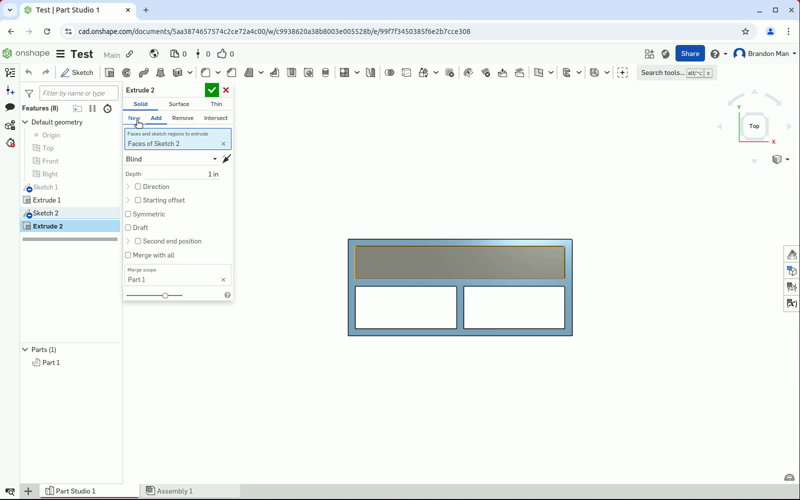
click(137, 120)
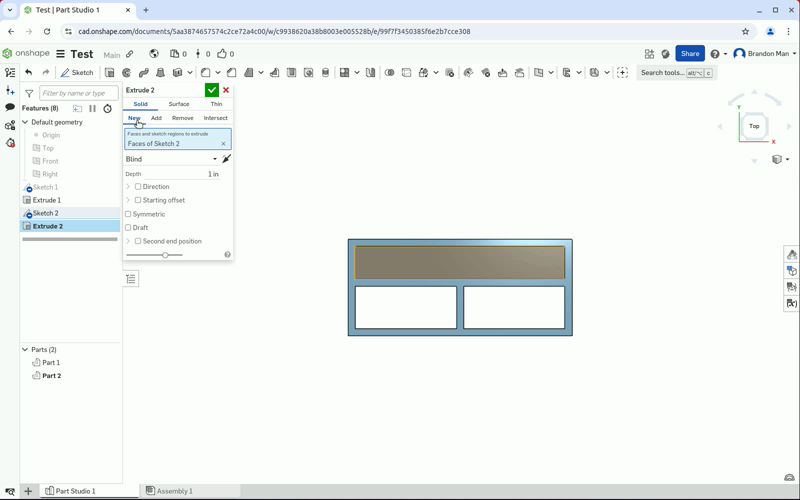
key(tab, 4)
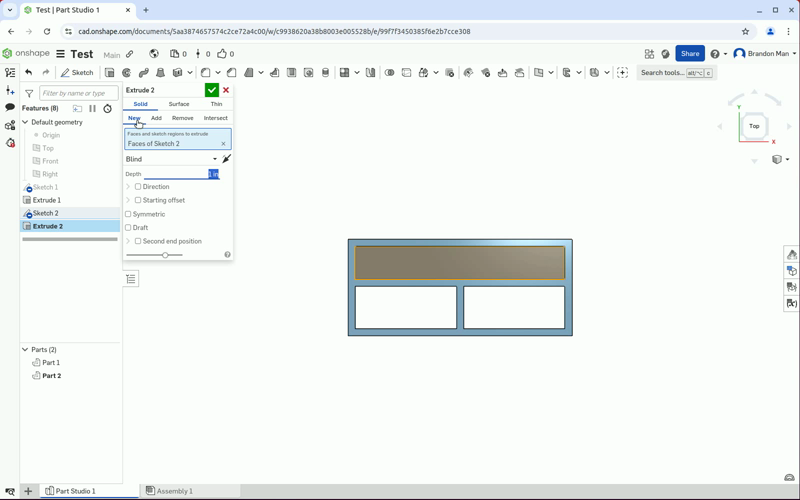
text(6.258)
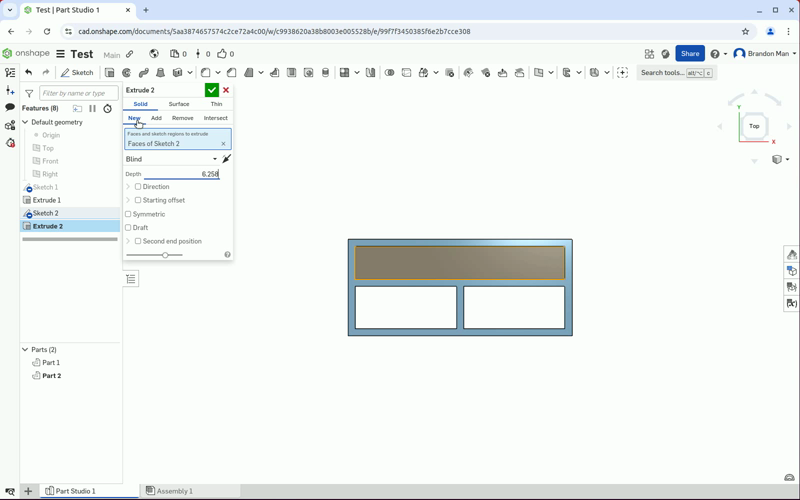
key(enter)
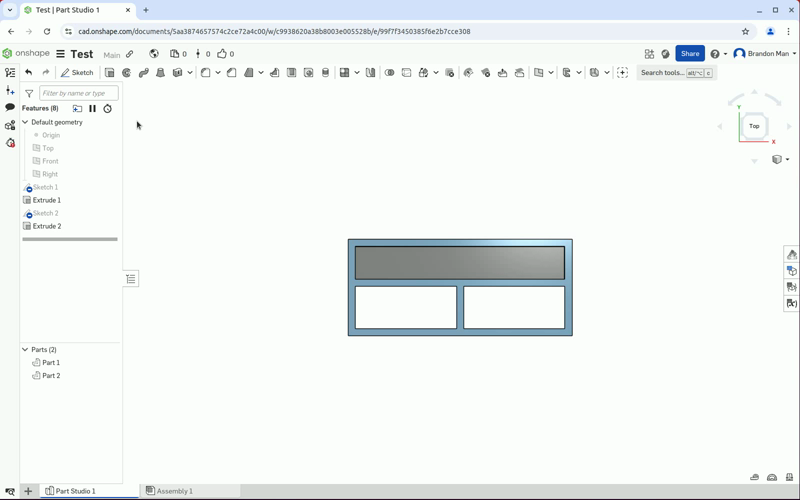
key(shift+h)
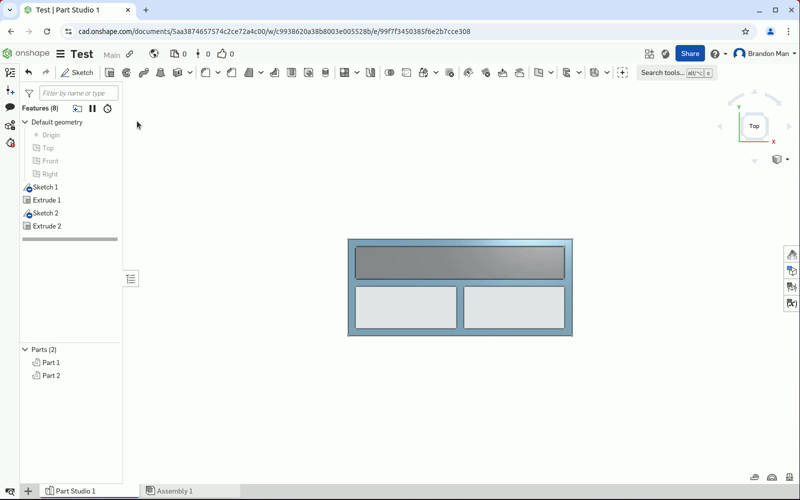
key(shift+h)
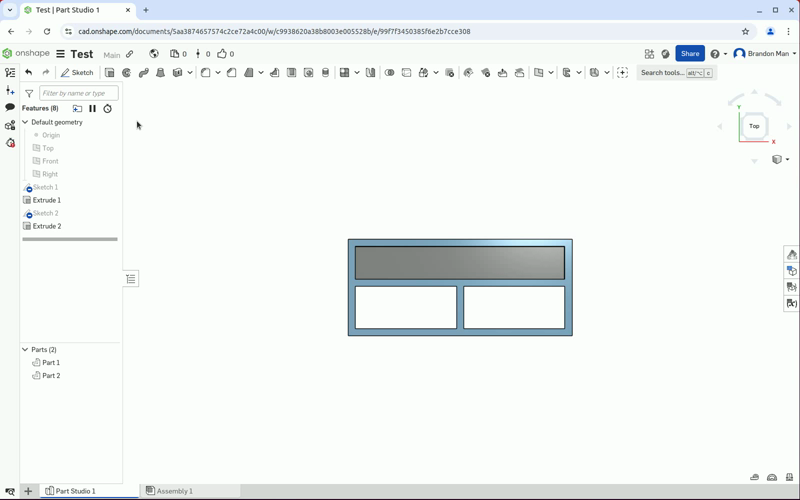
mouse_move(73, 189)
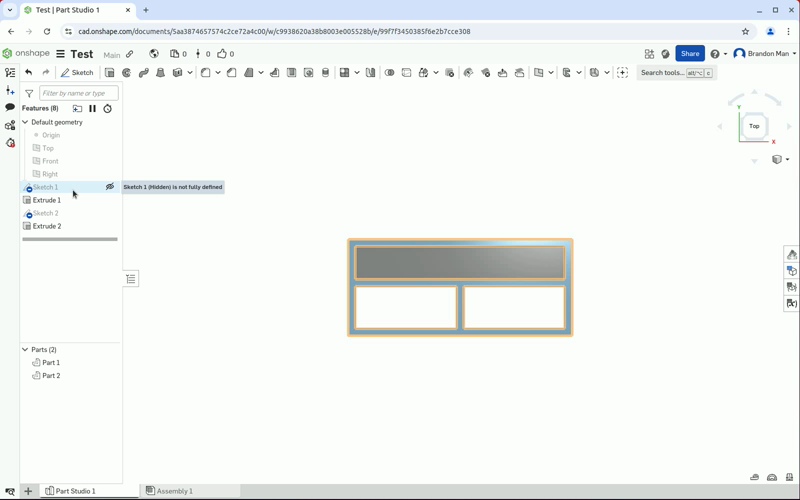
click(73, 189)
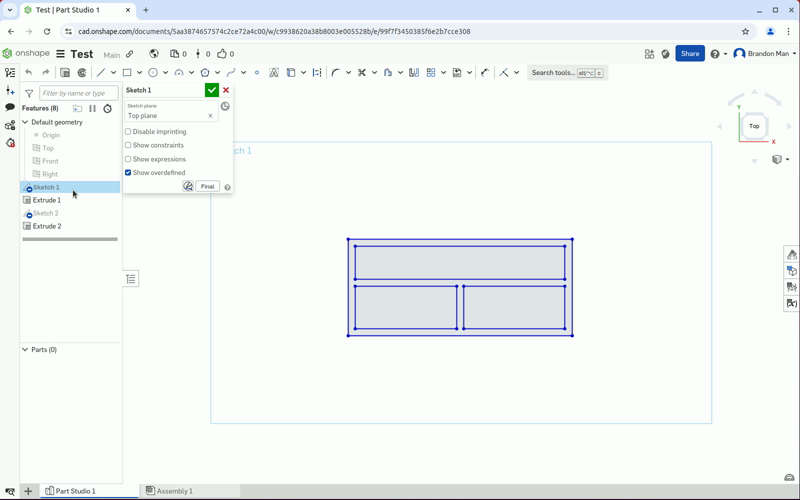
mouse_move(229, 92)
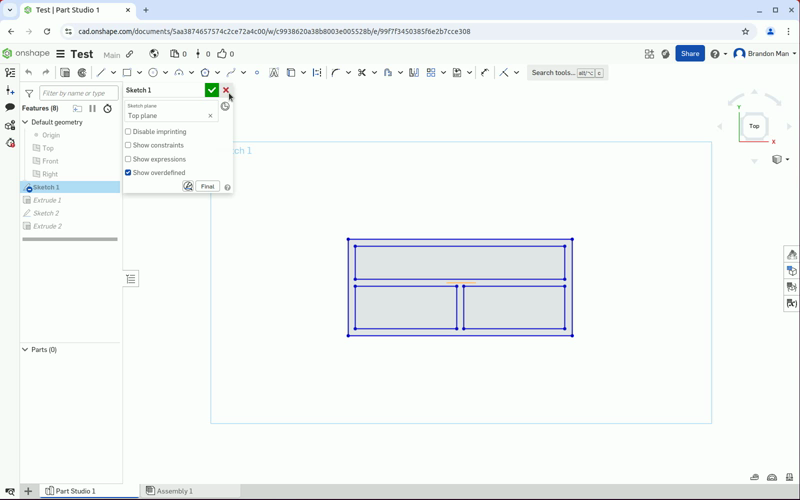
click(229, 92)
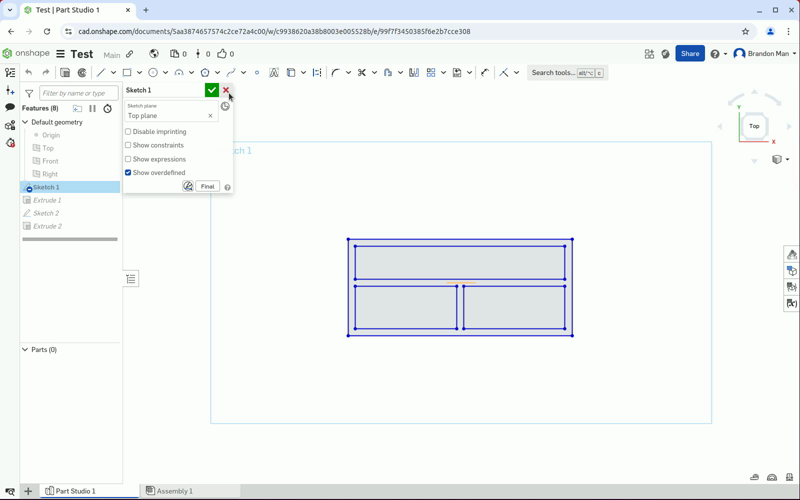
key(shift+s)
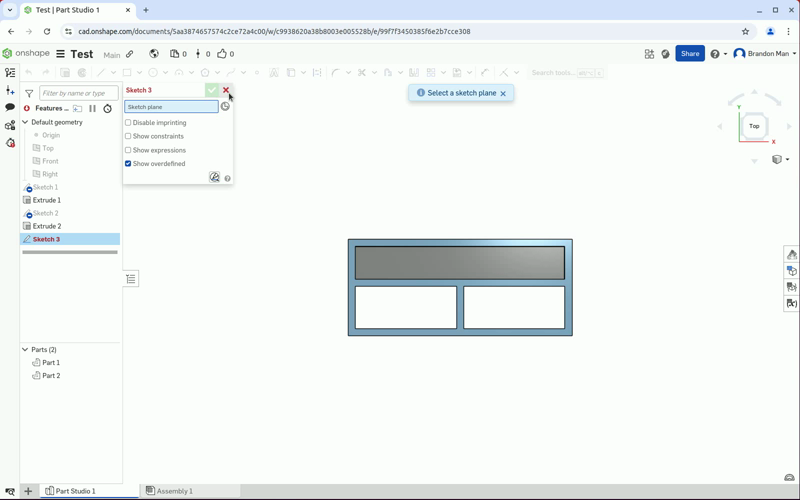
mouse_move(73, 150)
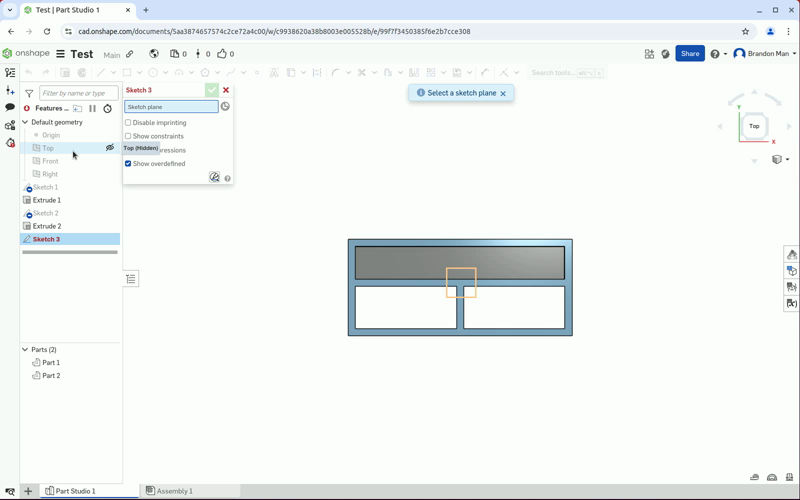
click(73, 150)
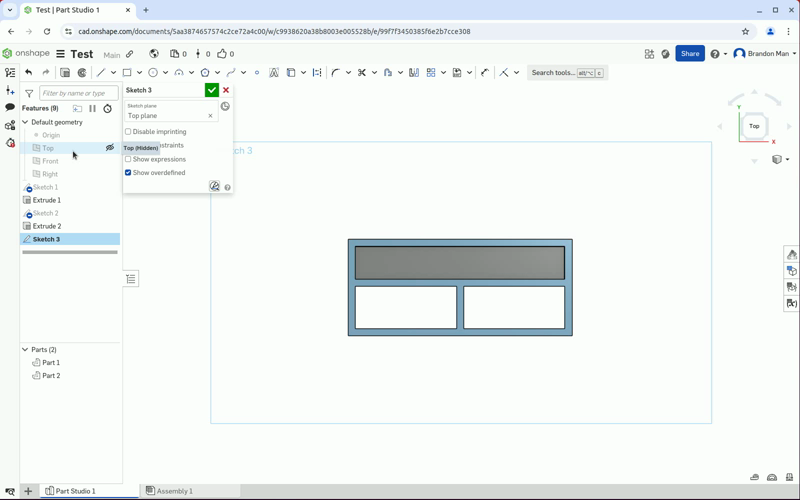
mouse_move(73, 352)
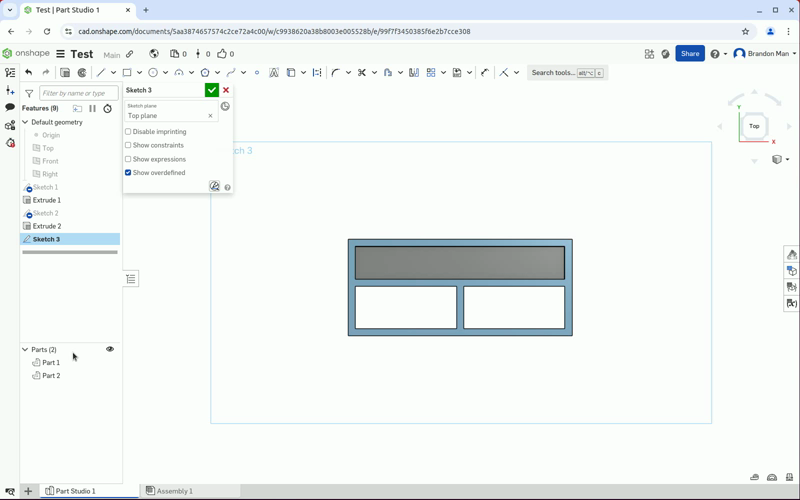
key(y)
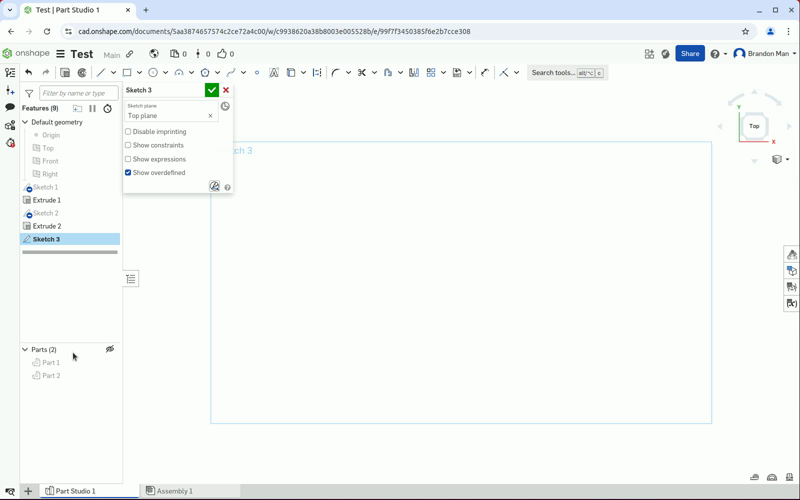
key(l)
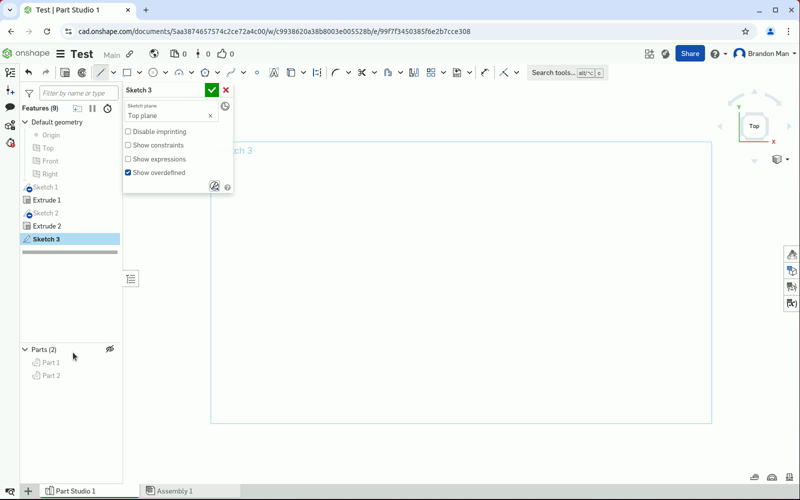
key_down(shift)
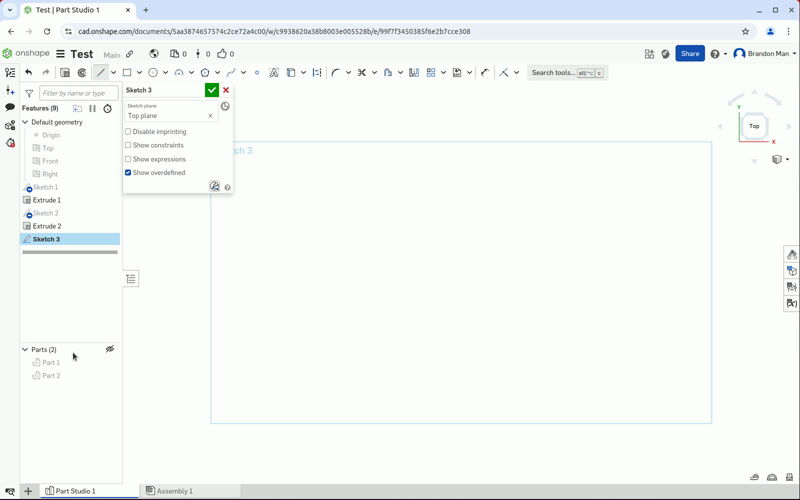
mouse_move(355, 327)
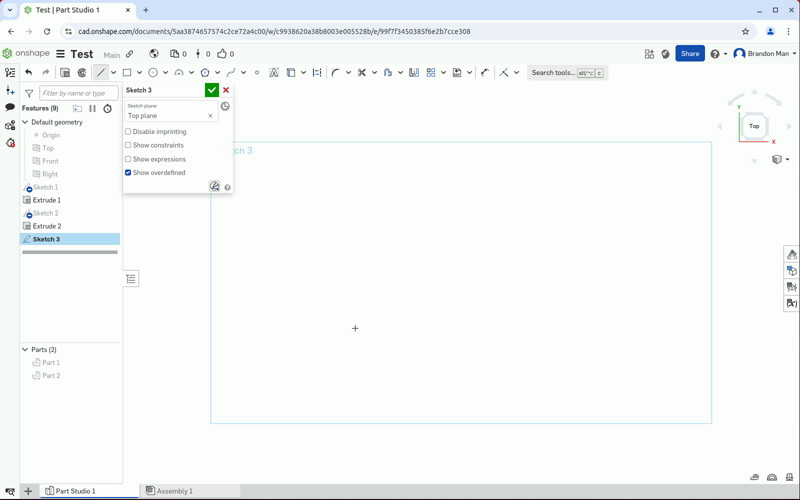
click(355, 327)
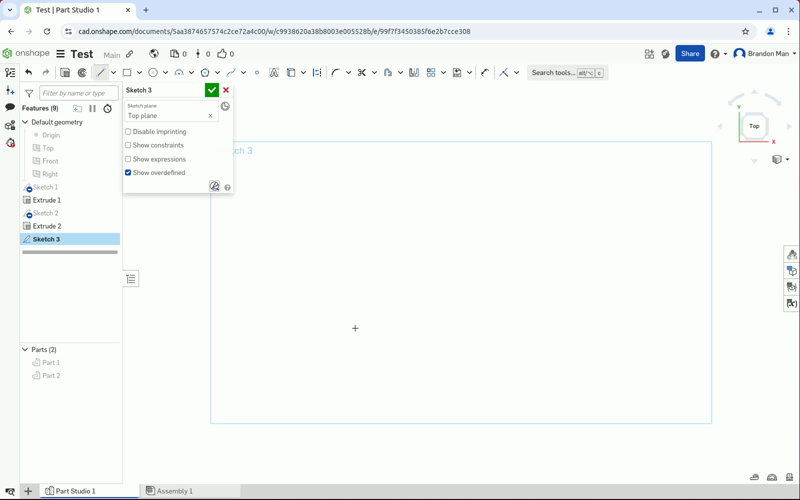
key_up(shift)
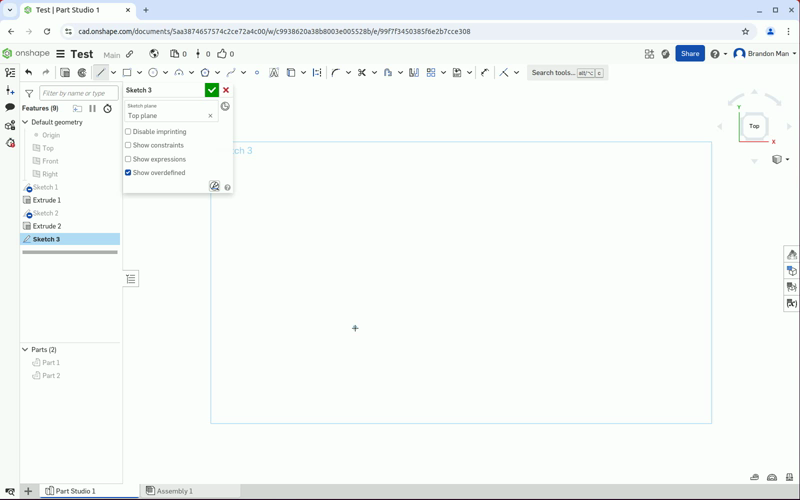
key_down(shift)
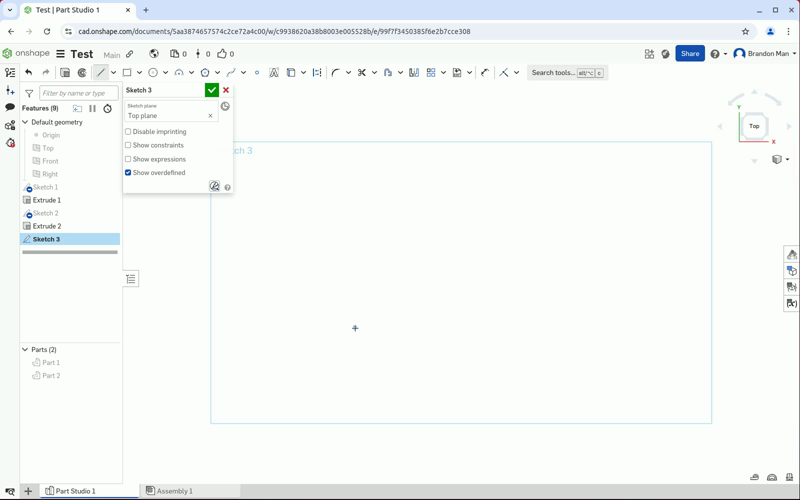
mouse_move(456, 327)
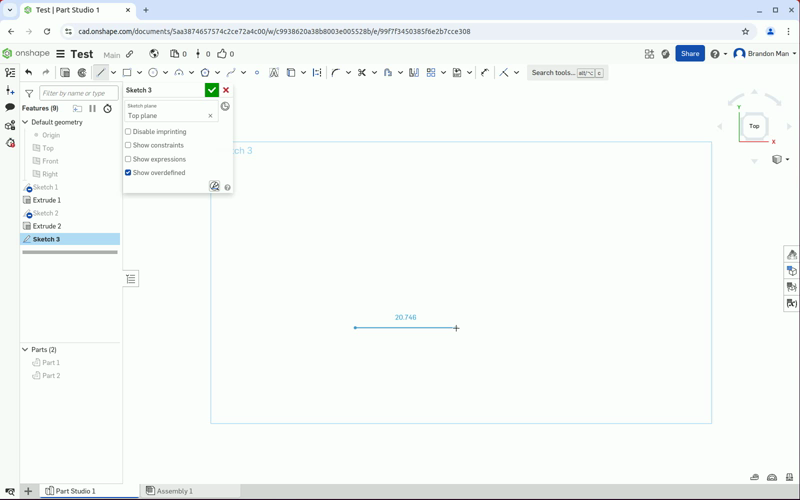
click(456, 327)
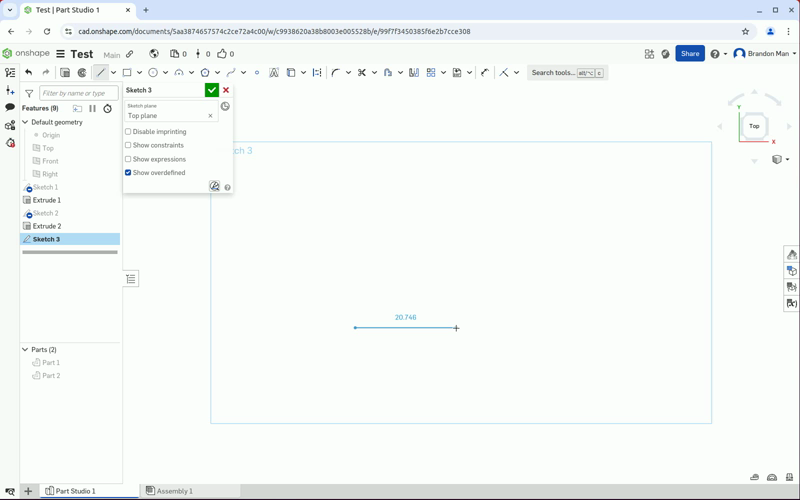
key_up(shift)
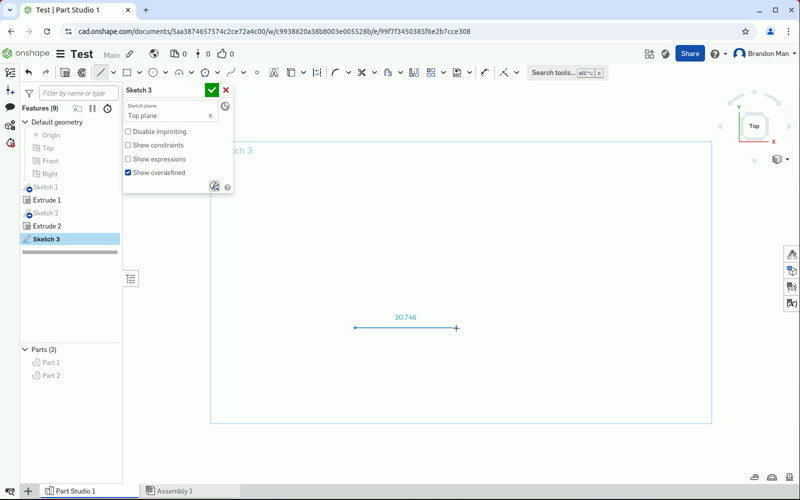
key_down(shift)
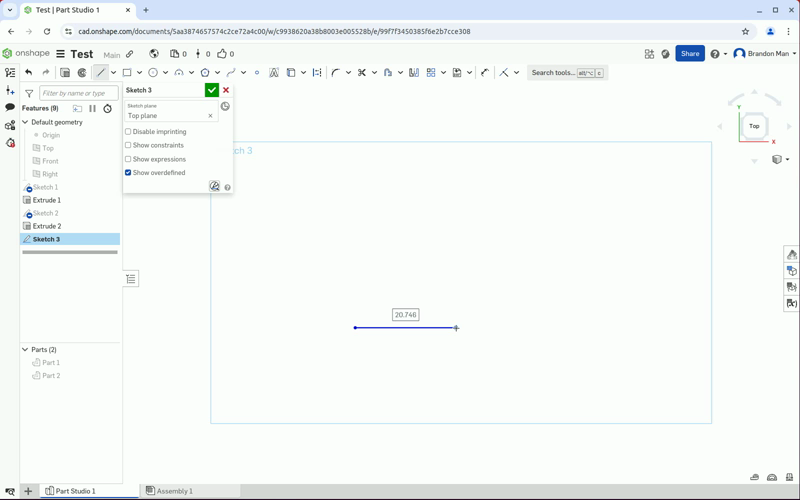
mouse_move(486, 327)
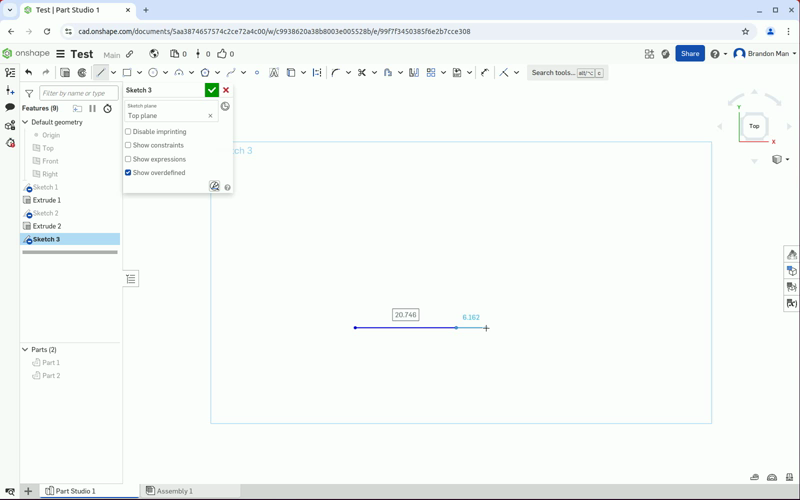
mouse_move(456, 285)
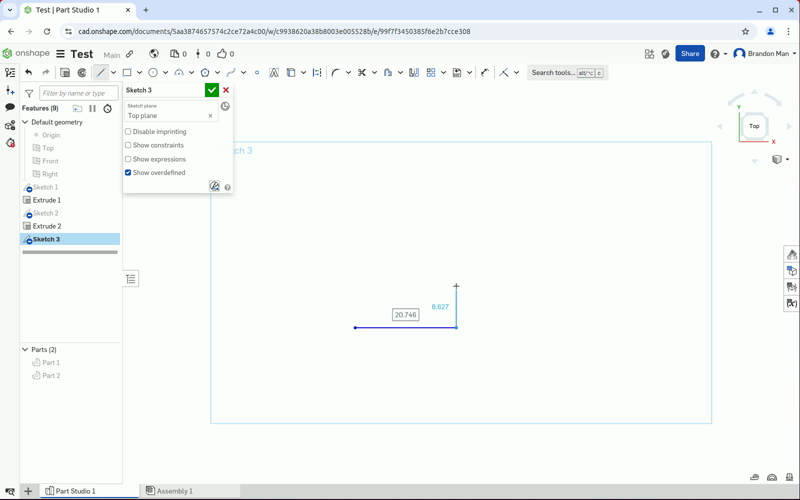
click(456, 285)
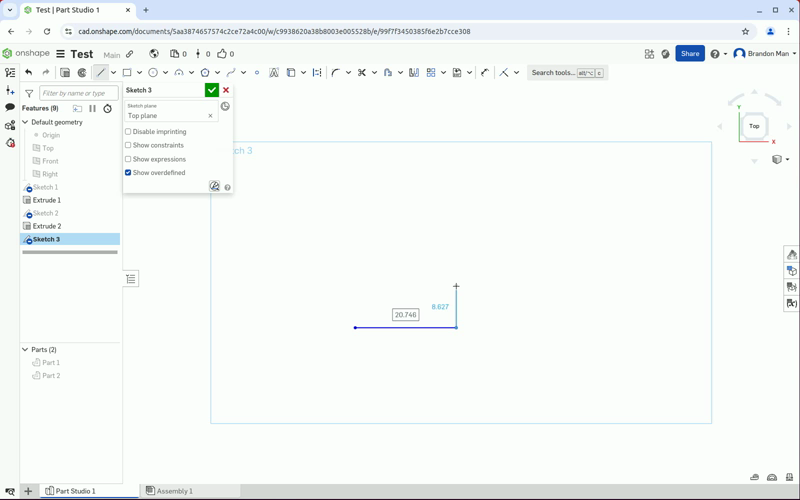
key_up(shift)
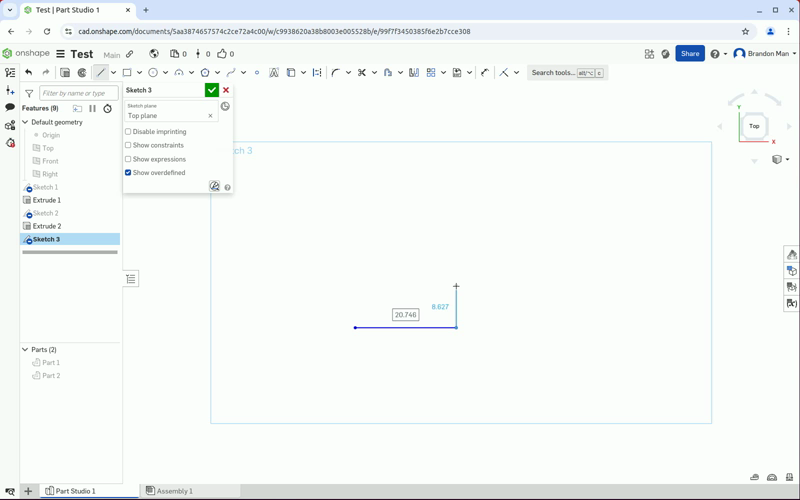
key_down(shift)
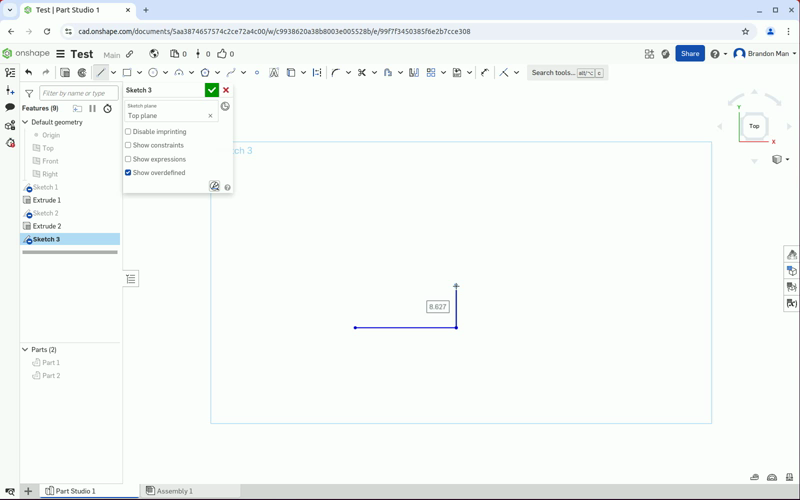
mouse_move(355, 285)
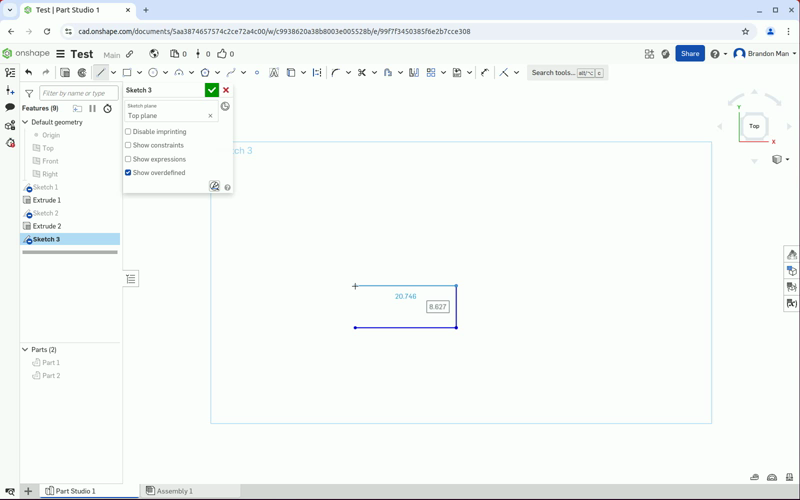
click(355, 285)
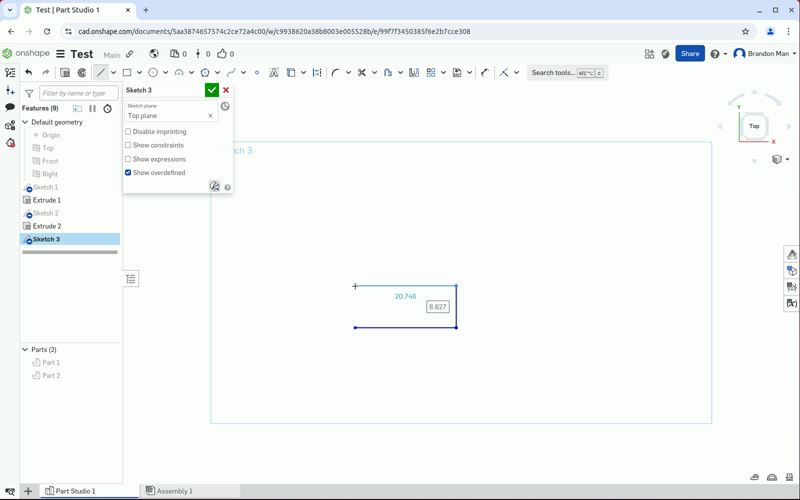
key_up(shift)
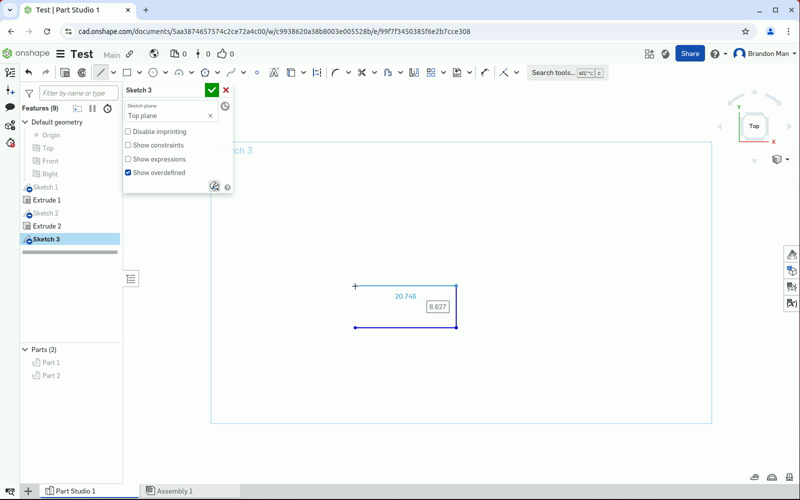
mouse_move(385, 285)
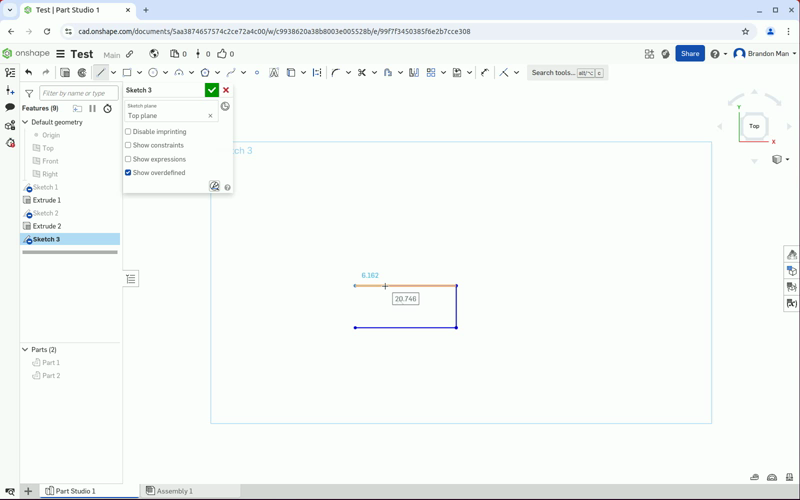
key_down(shift)
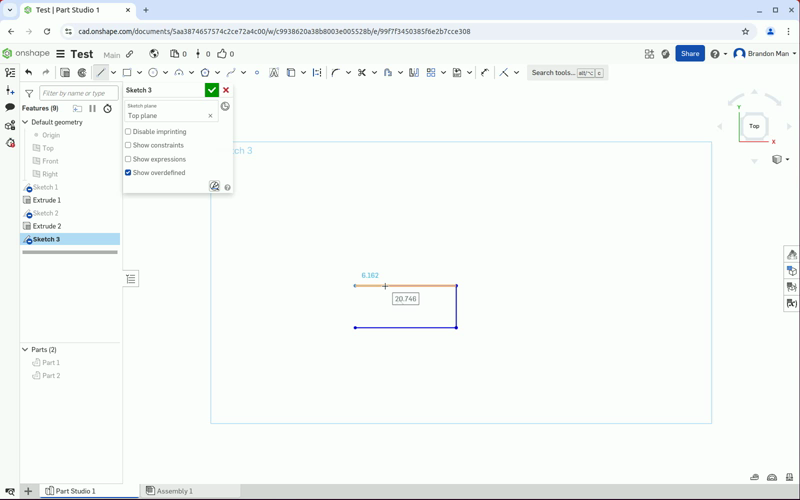
mouse_move(355, 327)
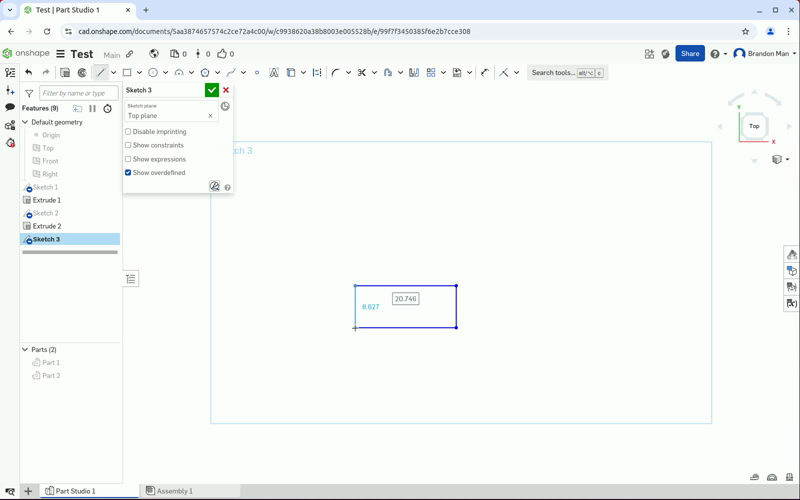
key_up(shift)
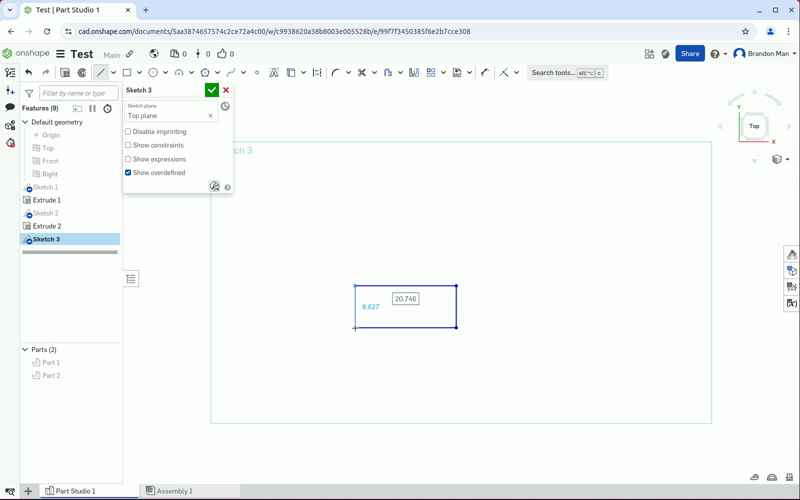
click(355, 327)
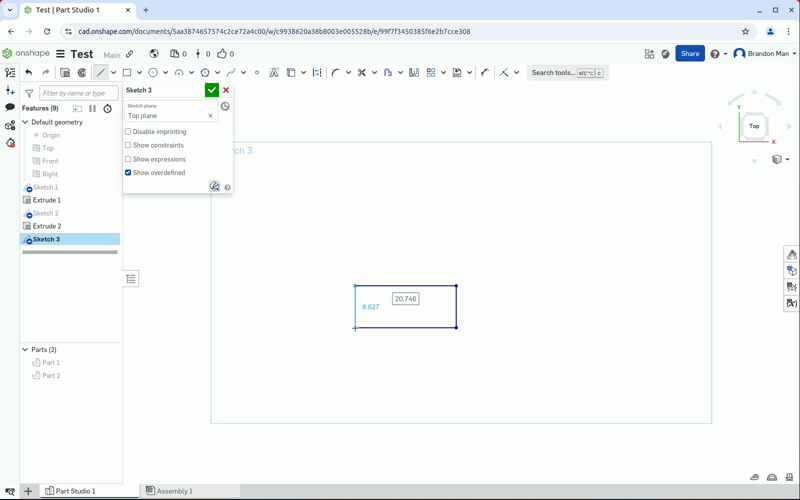
key(esc)
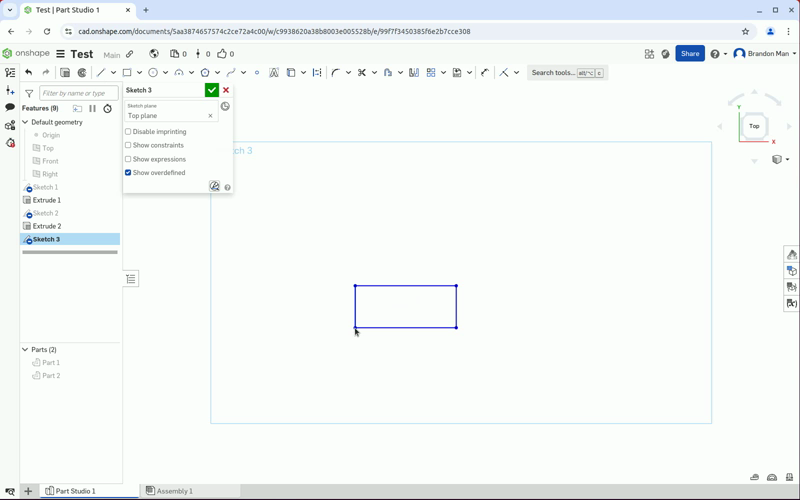
mouse_move(374, 309)
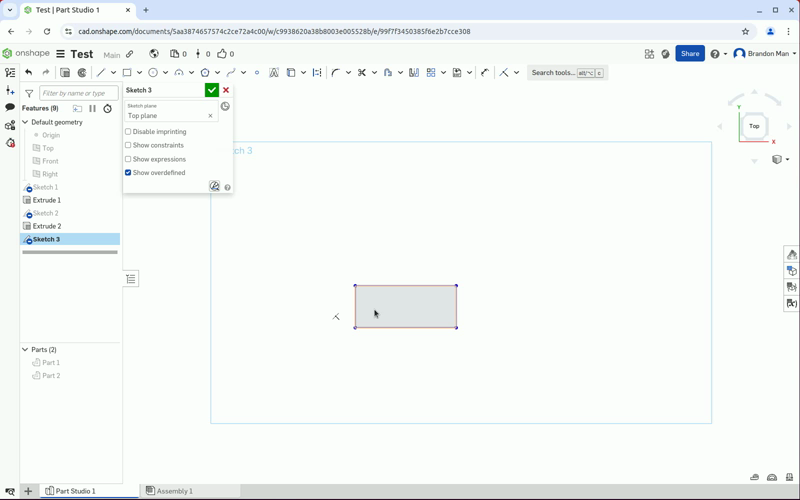
click(374, 309)
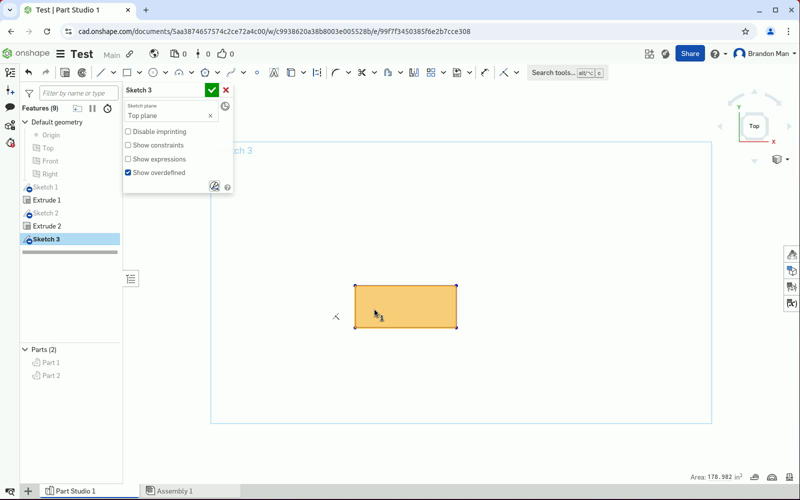
mouse_move(73, 352)
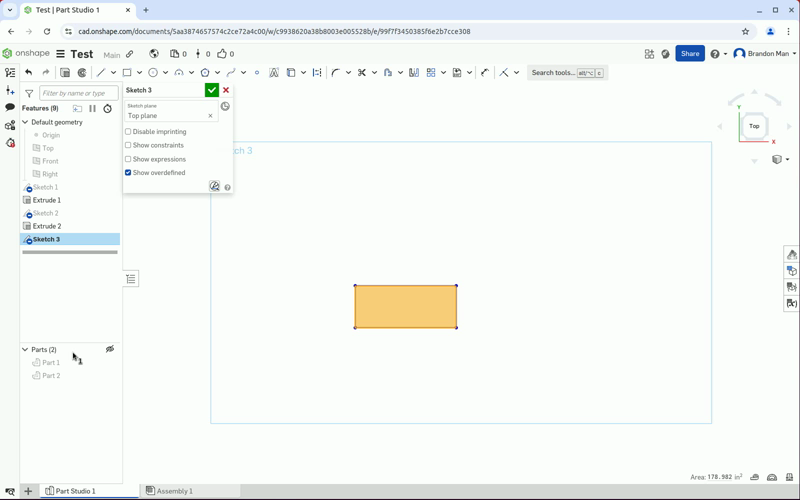
key(shift+y)
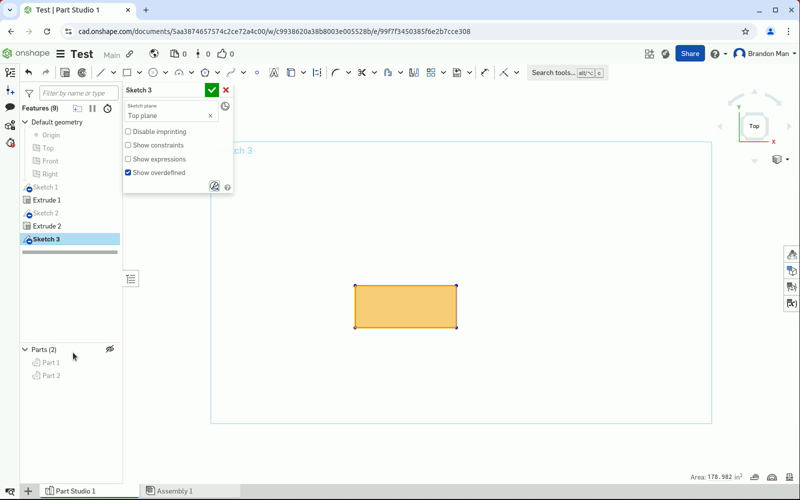
key(shift+e)
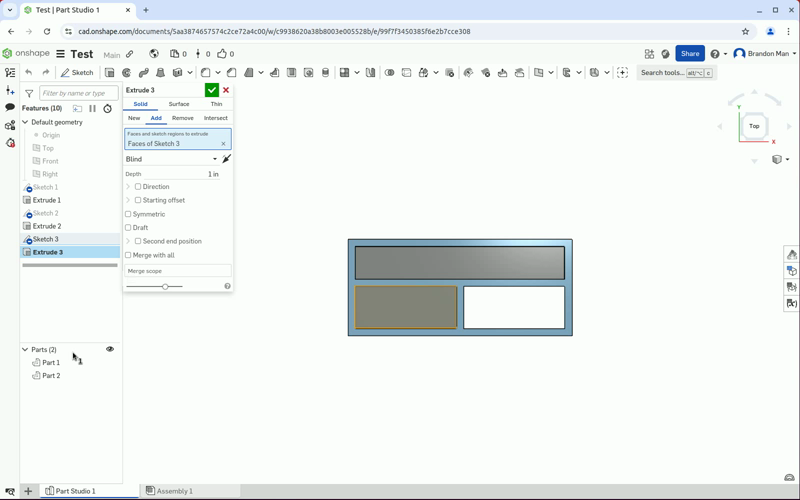
mouse_move(143, 106)
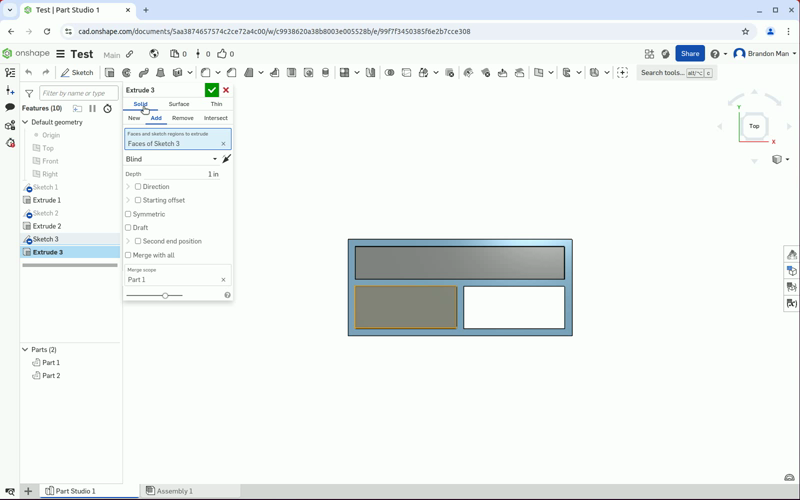
click(143, 106)
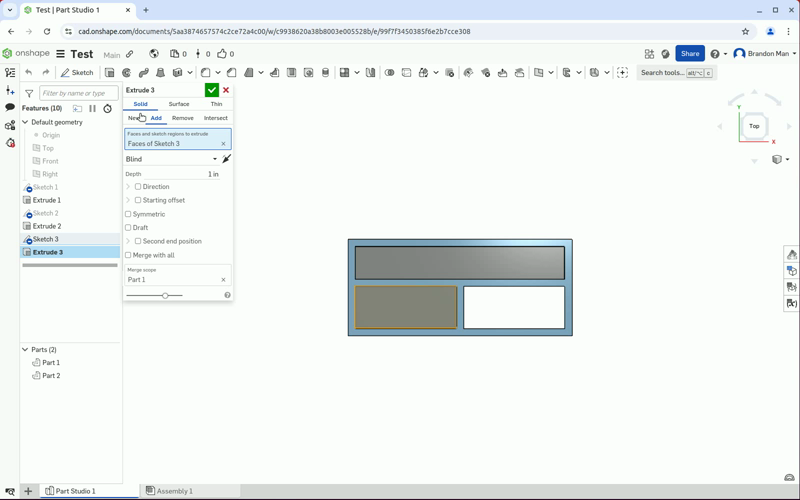
mouse_move(137, 120)
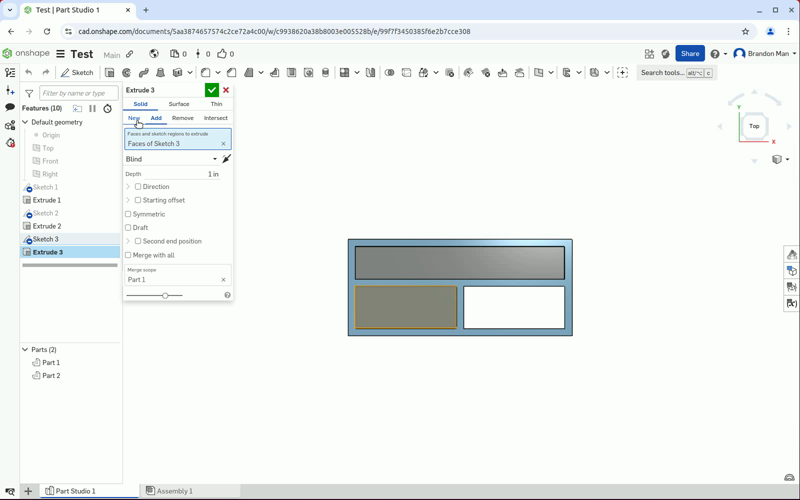
click(137, 120)
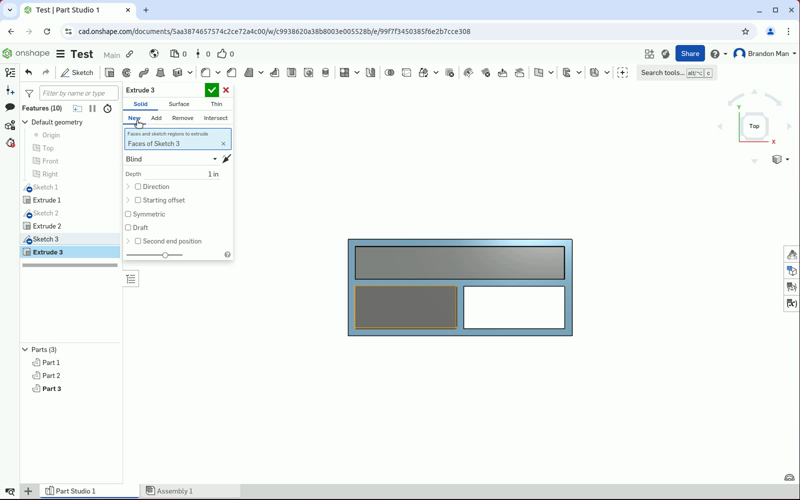
key(tab, 4)
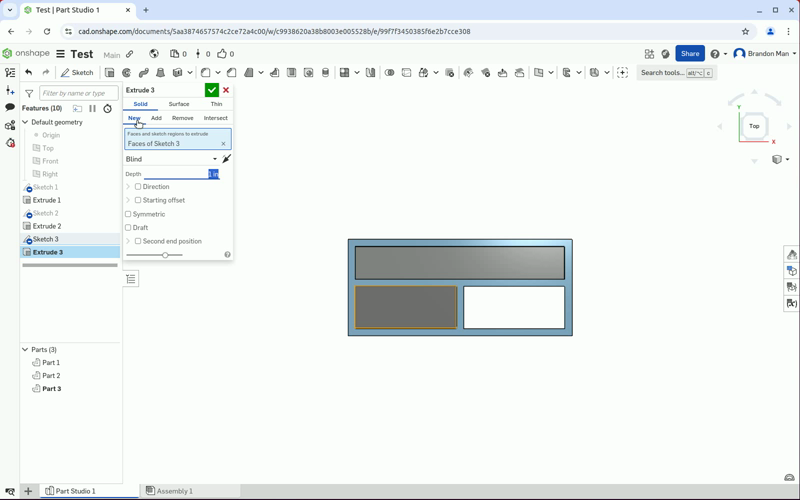
text(3.129)
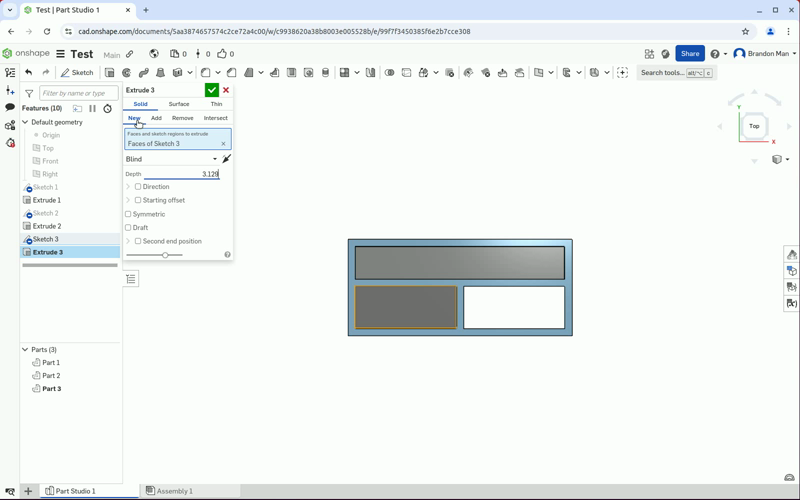
key(enter)
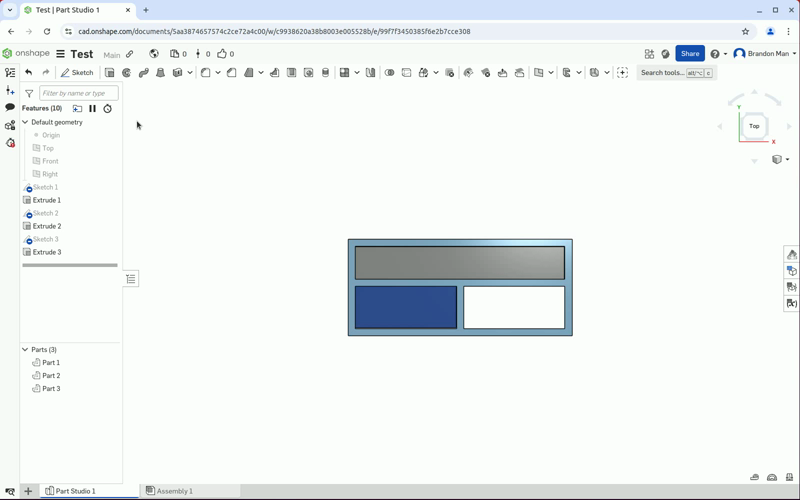
key(shift+h)
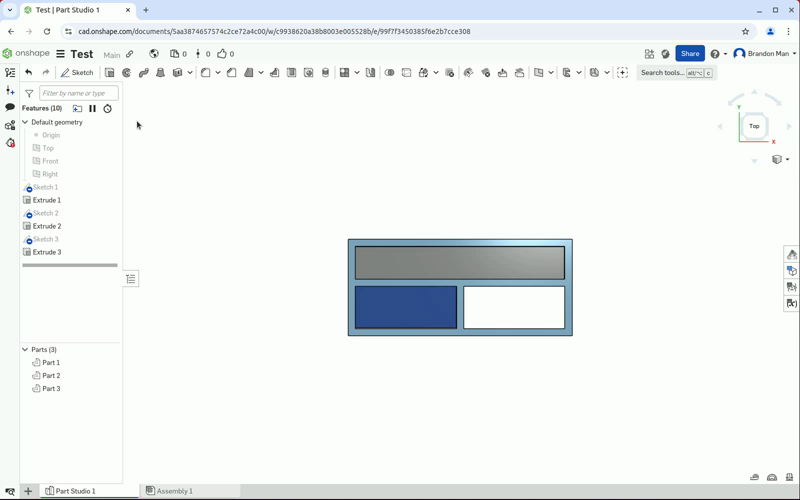
key(shift+h)
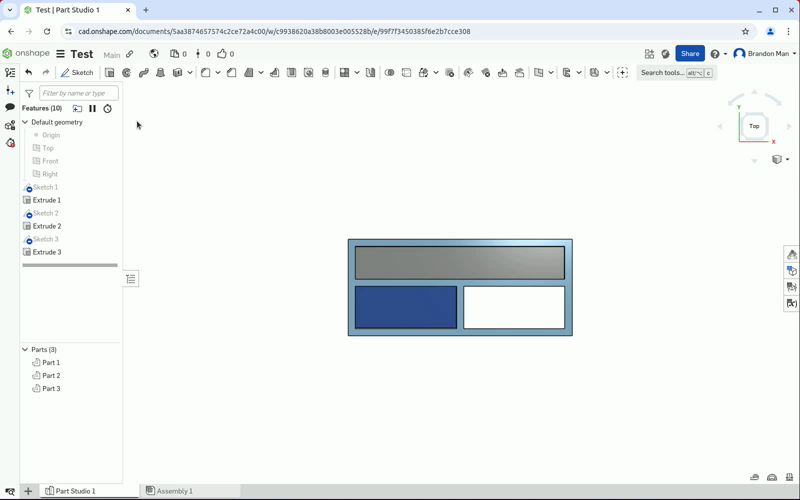
mouse_move(73, 189)
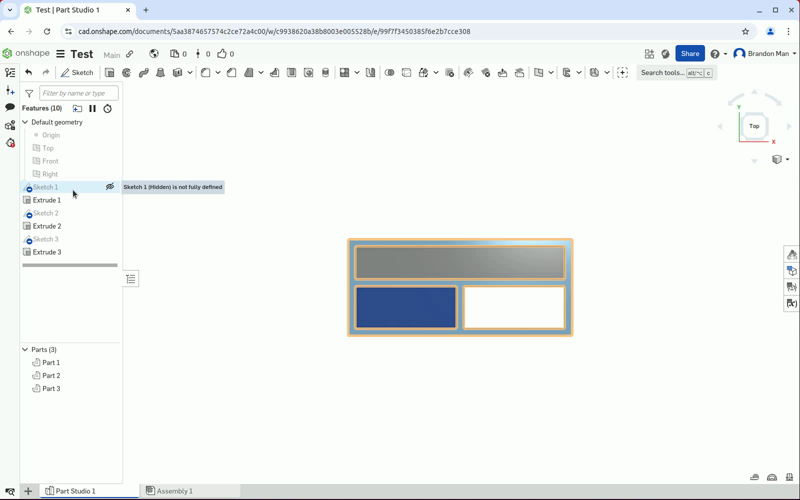
click(73, 189)
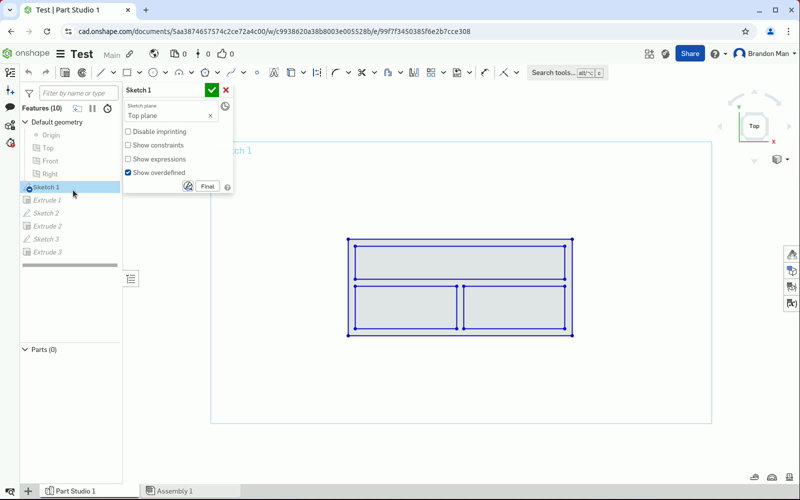
mouse_move(229, 92)
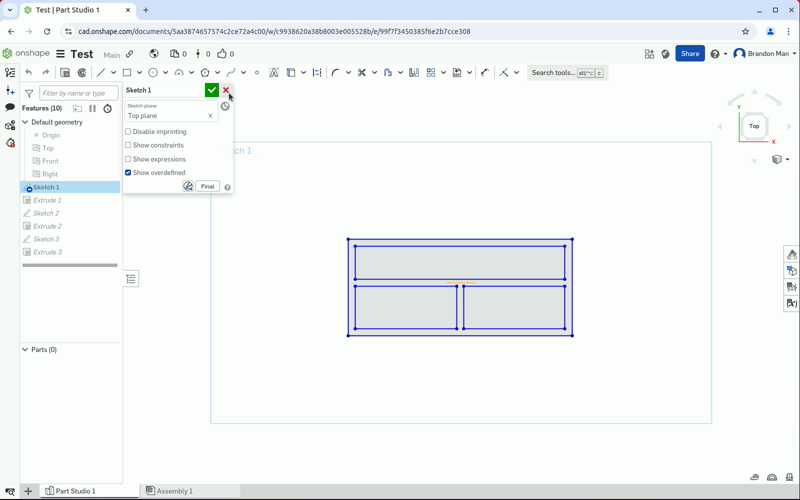
click(229, 92)
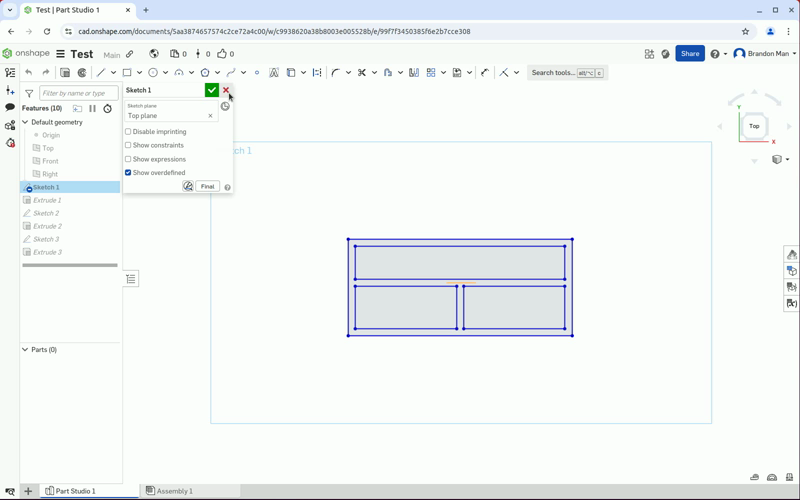
key(shift+s)
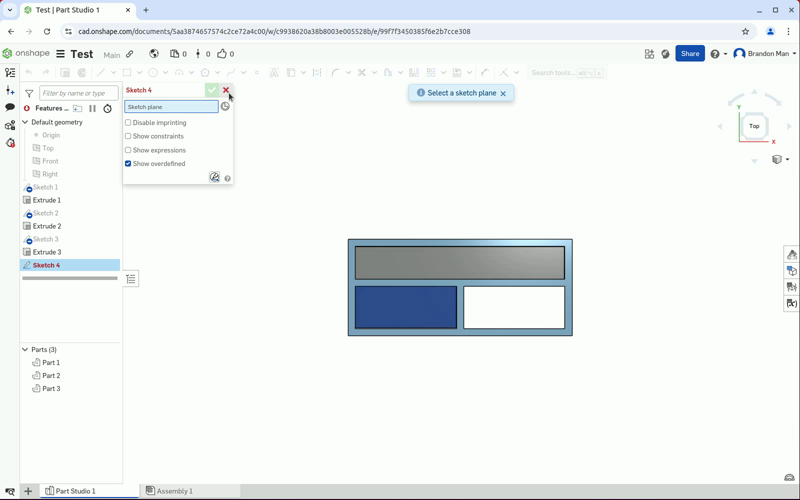
mouse_move(73, 150)
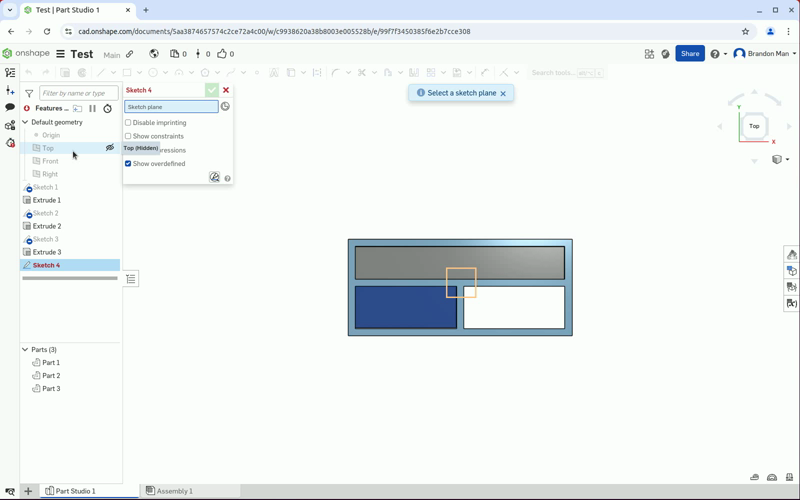
click(73, 150)
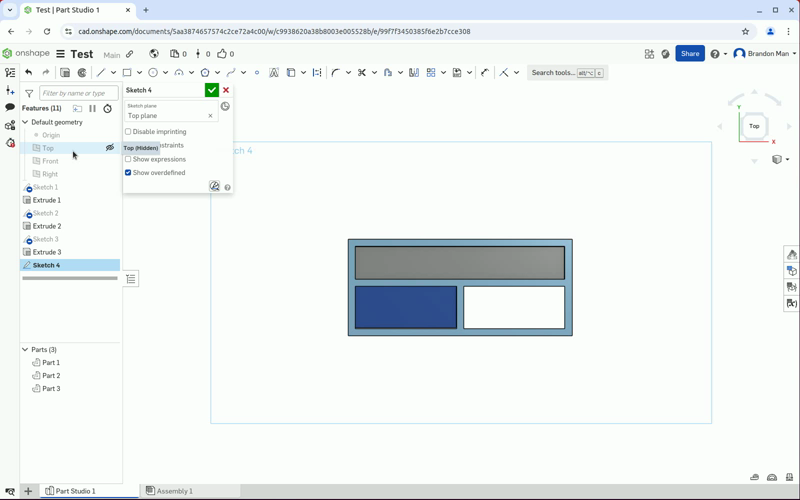
mouse_move(73, 352)
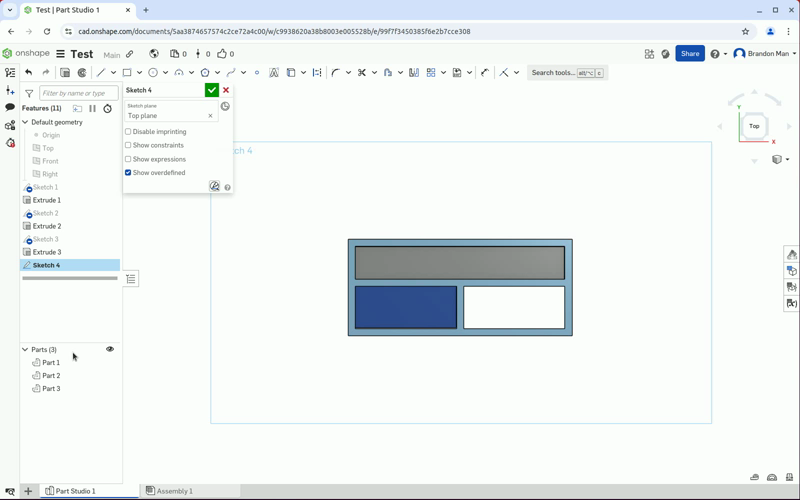
key(y)
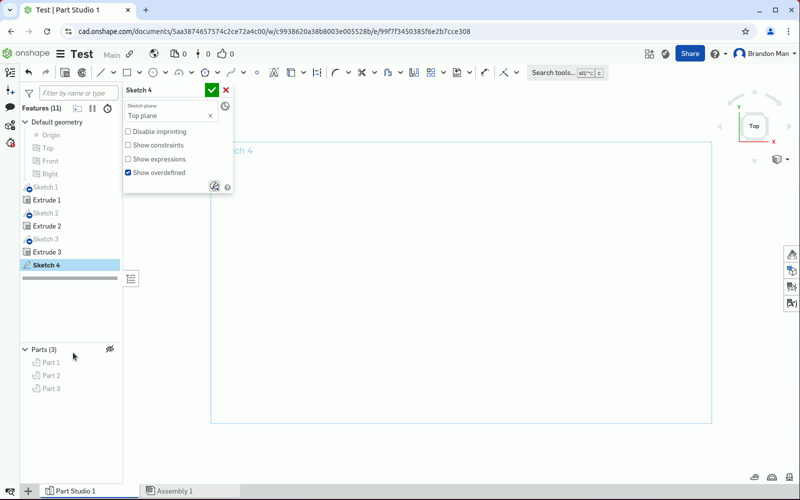
key(l)
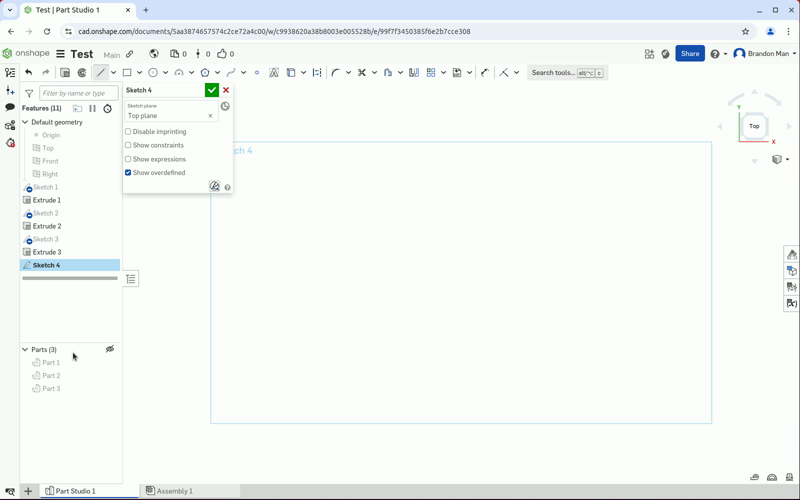
key_down(shift)
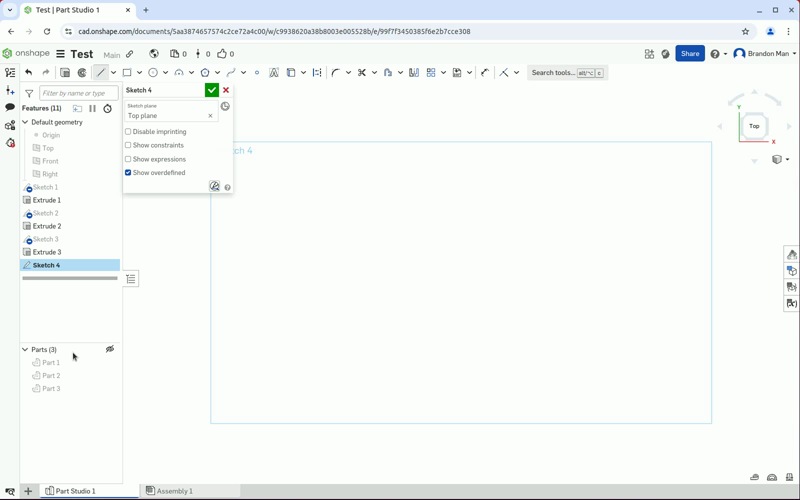
mouse_move(464, 327)
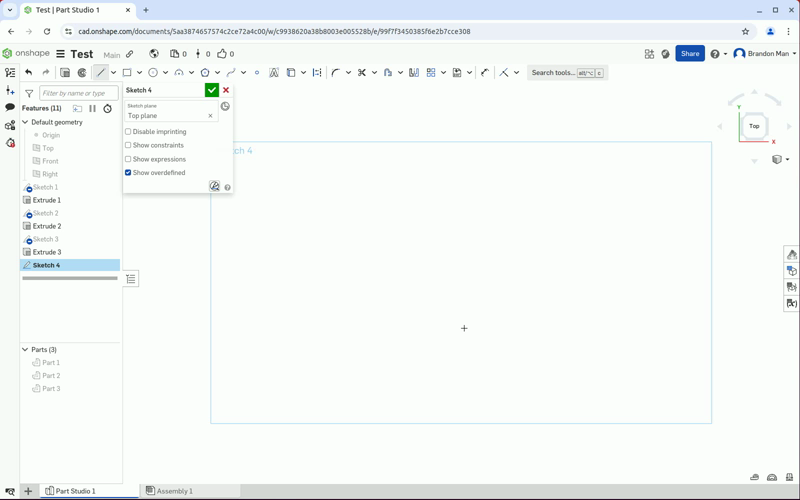
click(464, 327)
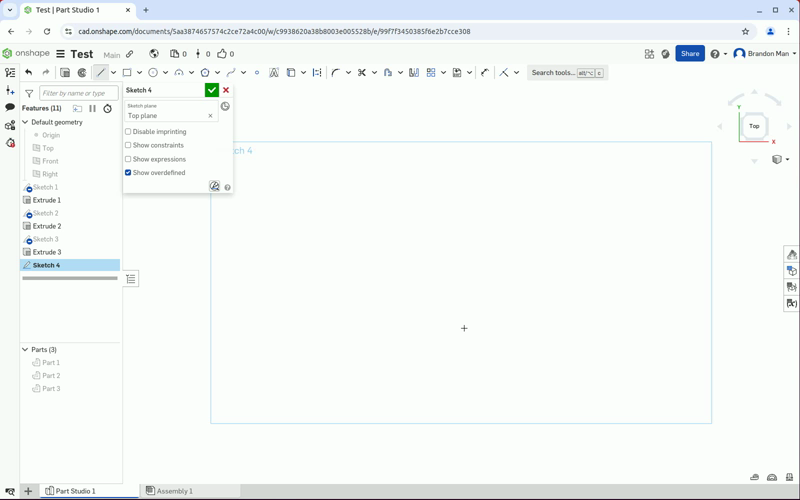
key_up(shift)
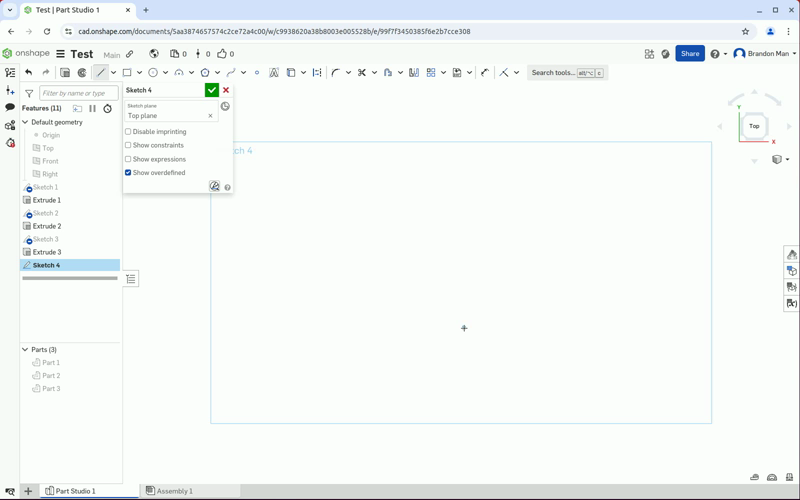
key_down(shift)
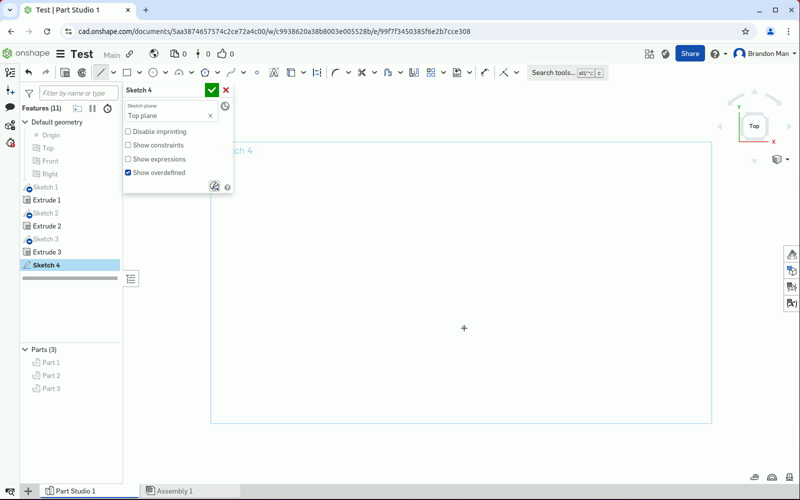
mouse_move(565, 327)
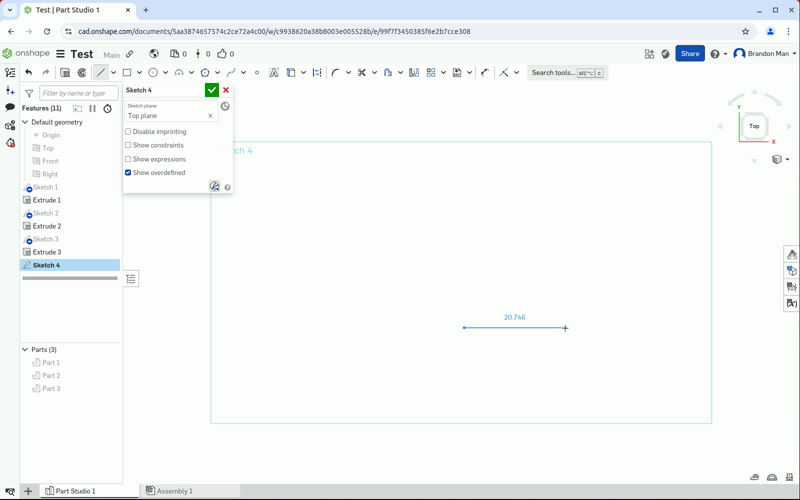
click(565, 327)
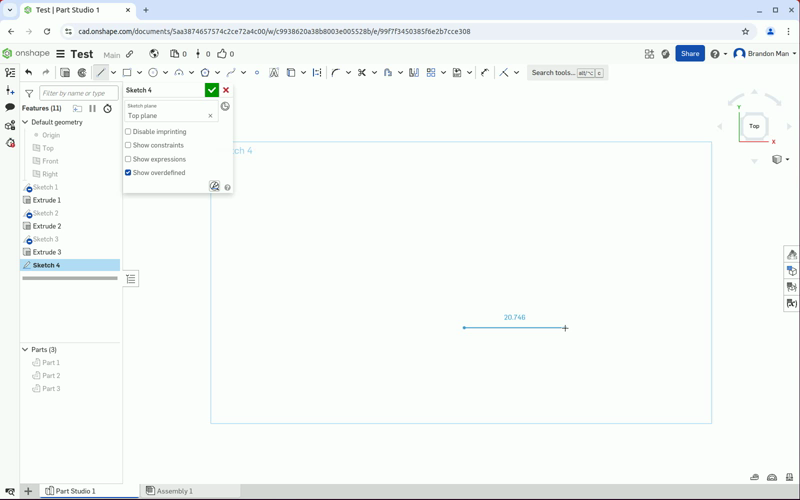
key_up(shift)
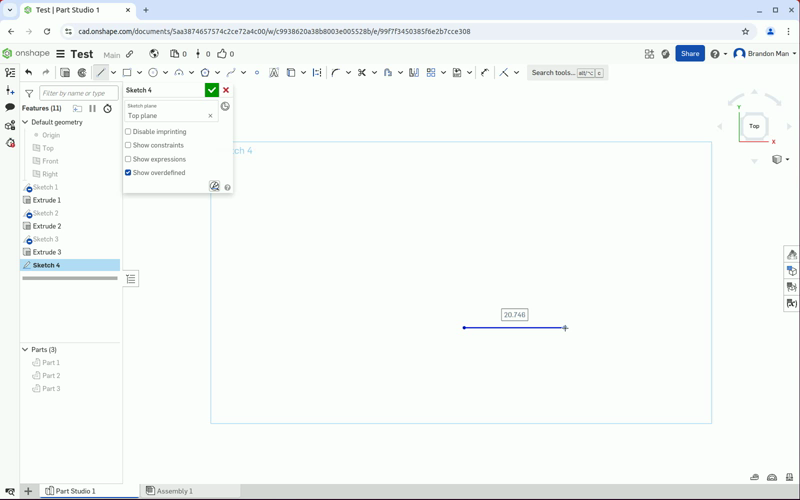
key_down(shift)
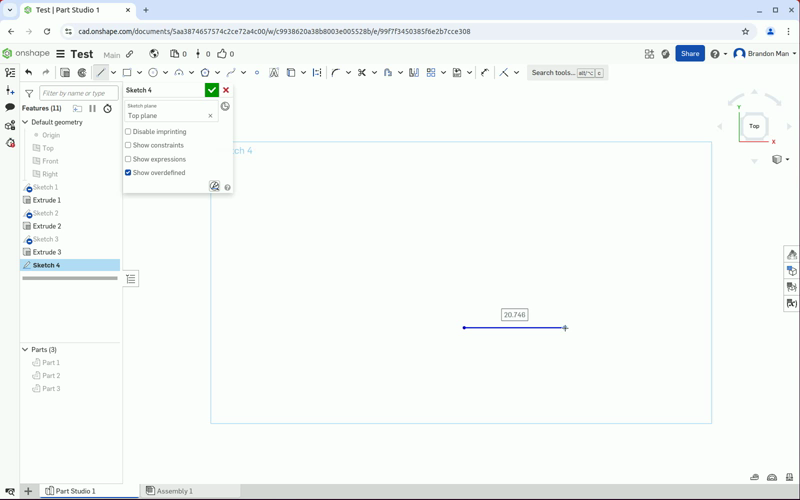
mouse_move(589, 327)
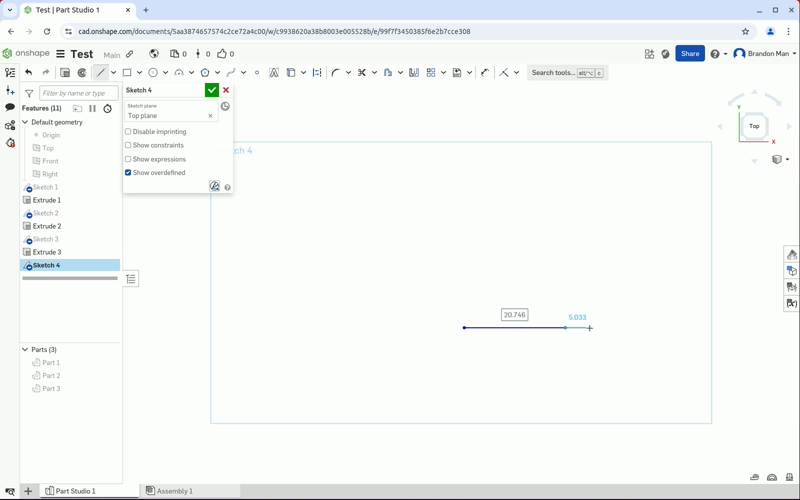
mouse_move(565, 285)
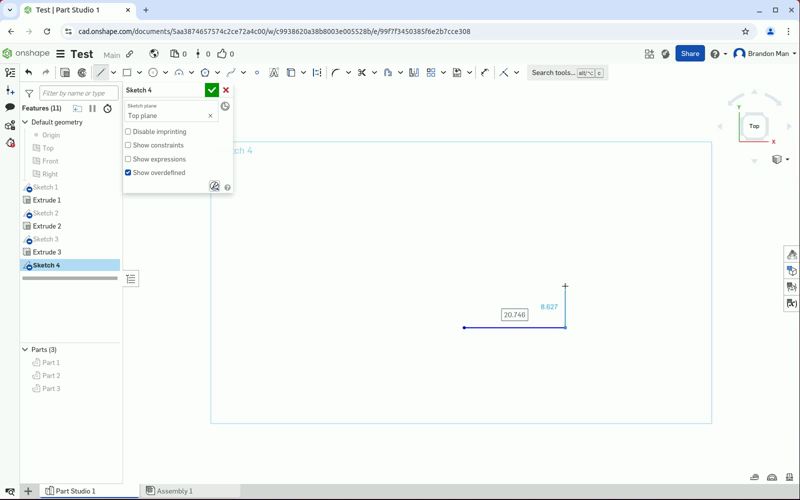
click(565, 285)
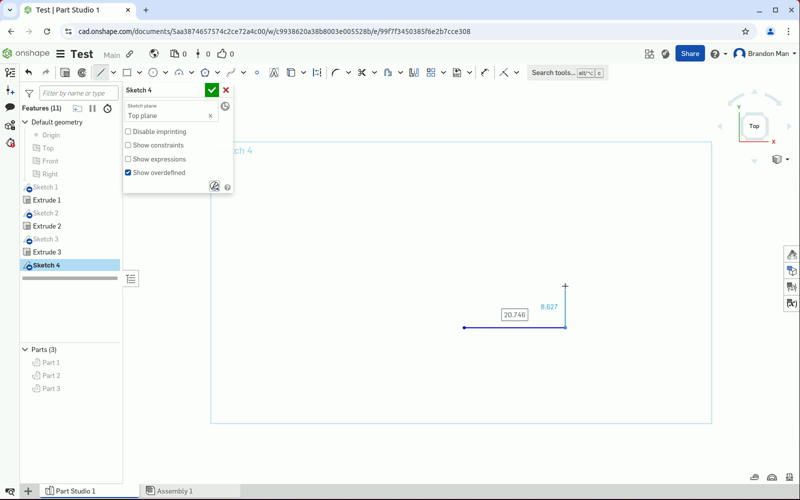
key_up(shift)
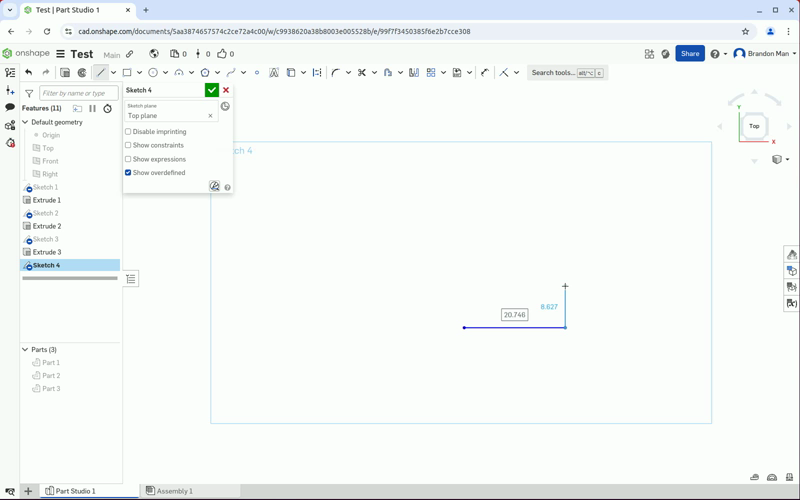
key_down(shift)
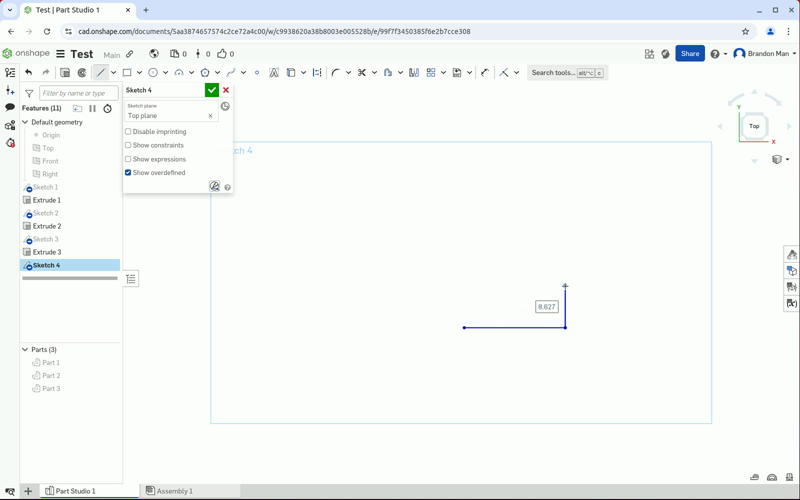
mouse_move(464, 285)
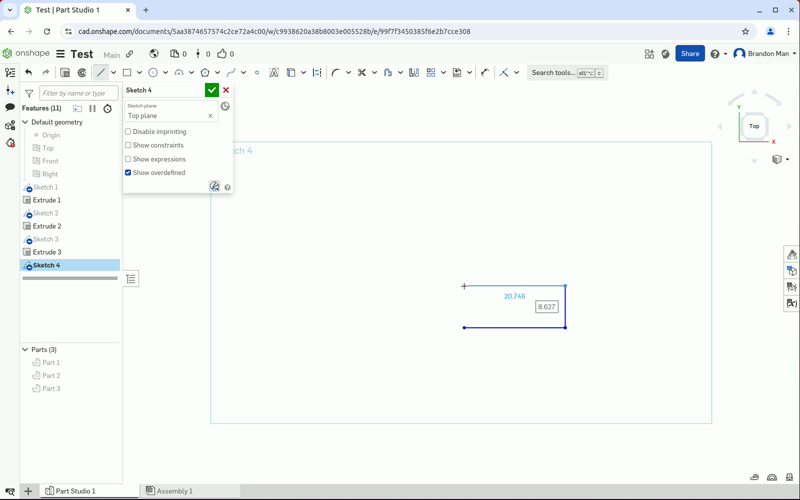
click(464, 285)
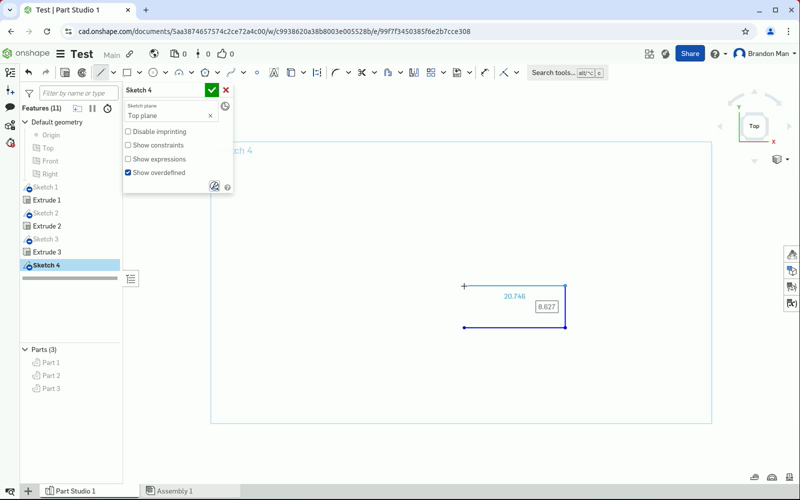
key_up(shift)
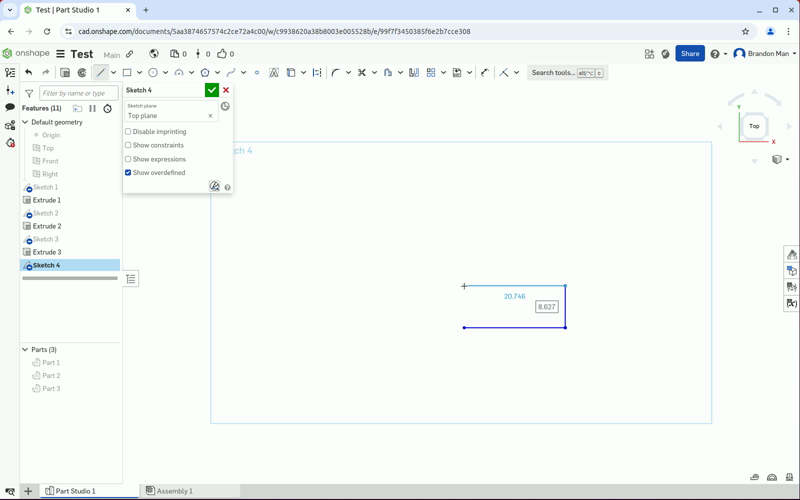
mouse_move(494, 285)
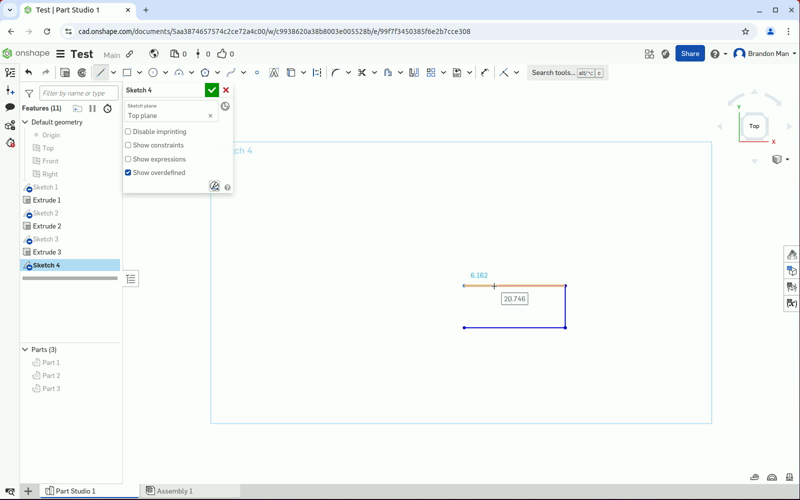
key_down(shift)
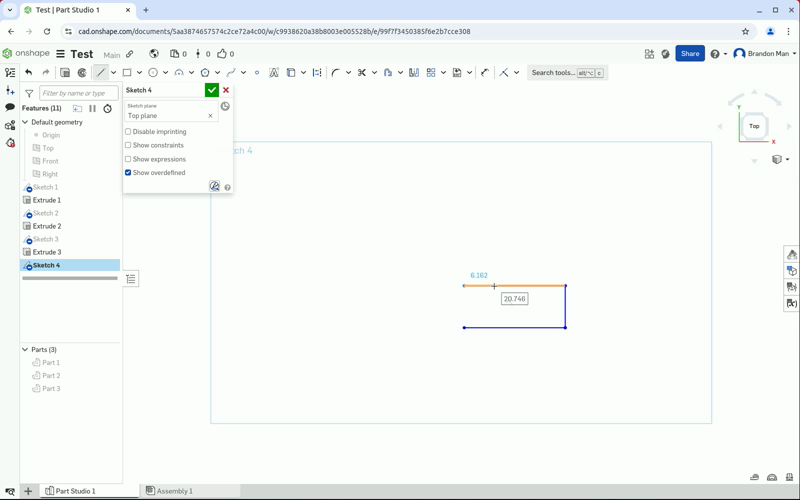
mouse_move(464, 327)
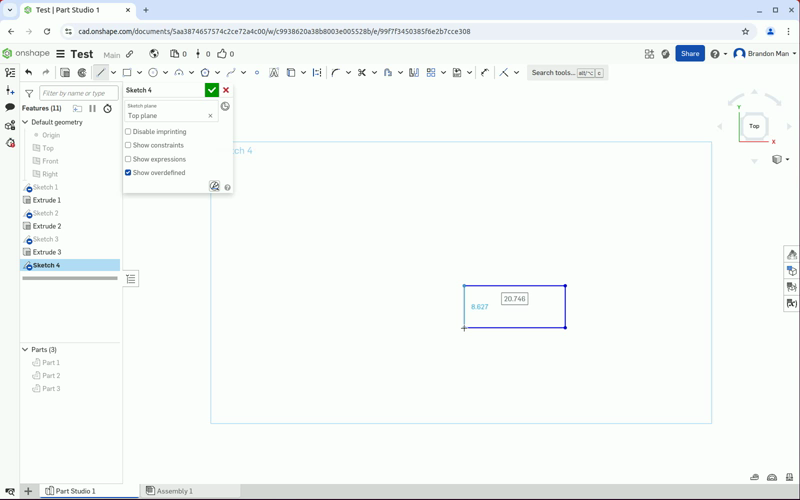
key_up(shift)
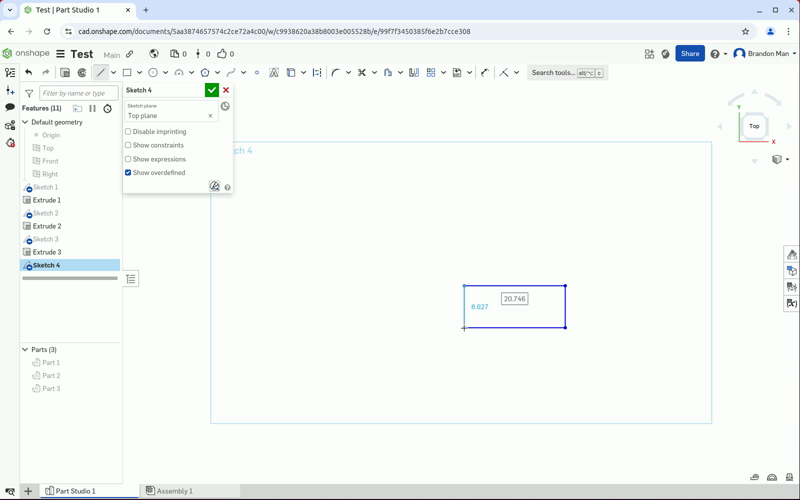
click(464, 327)
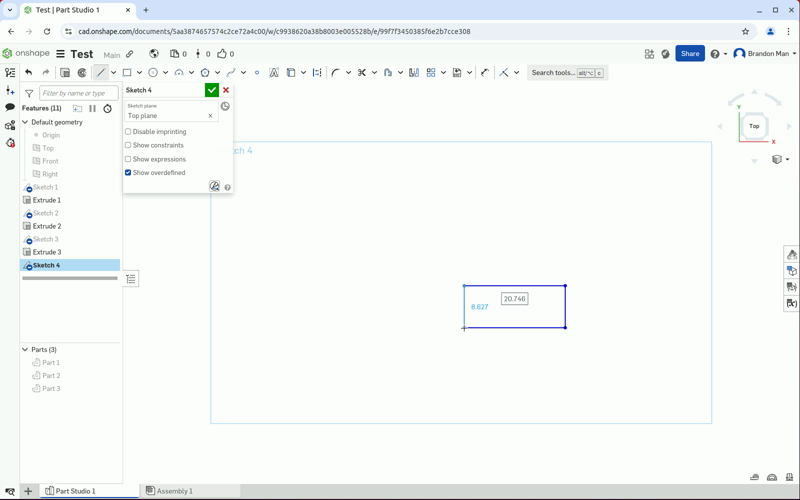
key(esc)
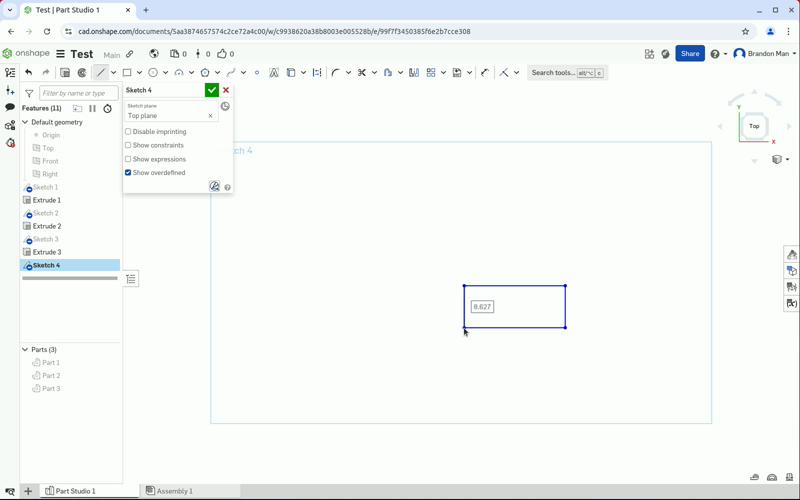
mouse_move(543, 323)
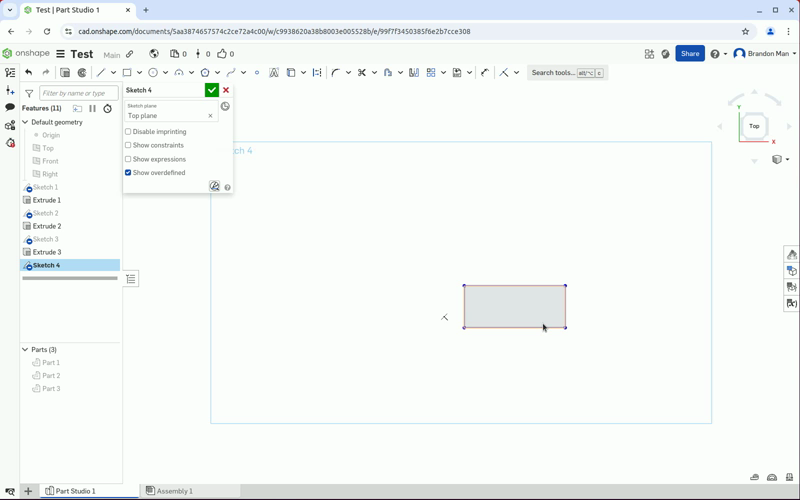
click(543, 323)
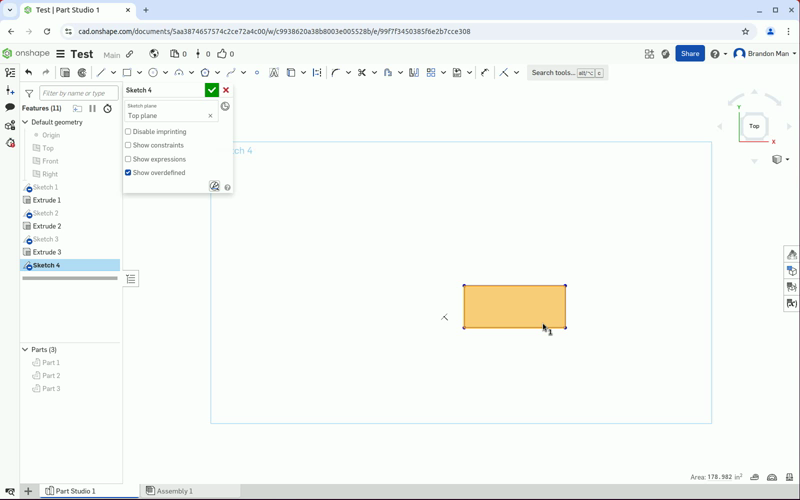
mouse_move(73, 352)
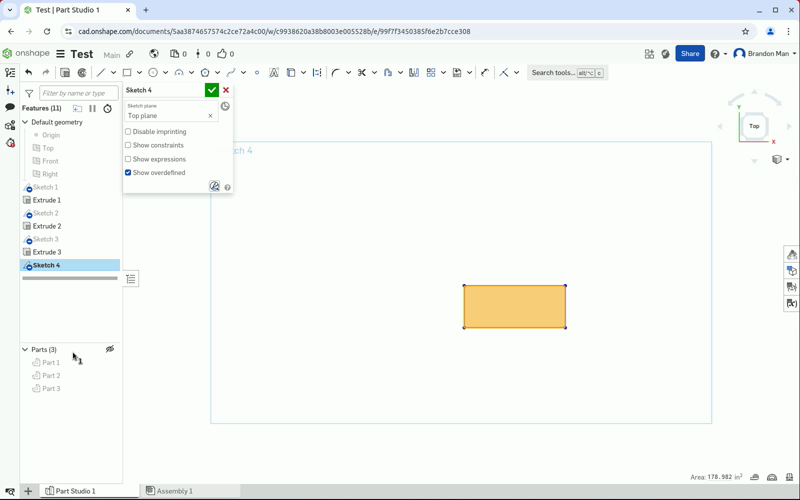
key(shift+y)
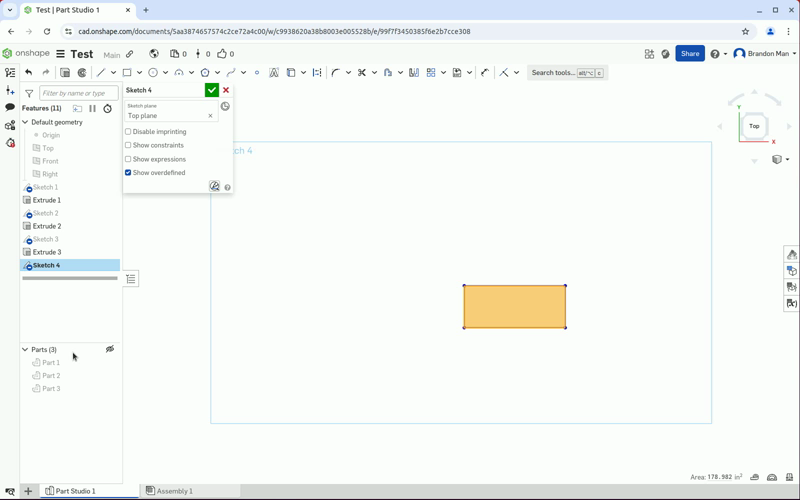
key(shift+e)
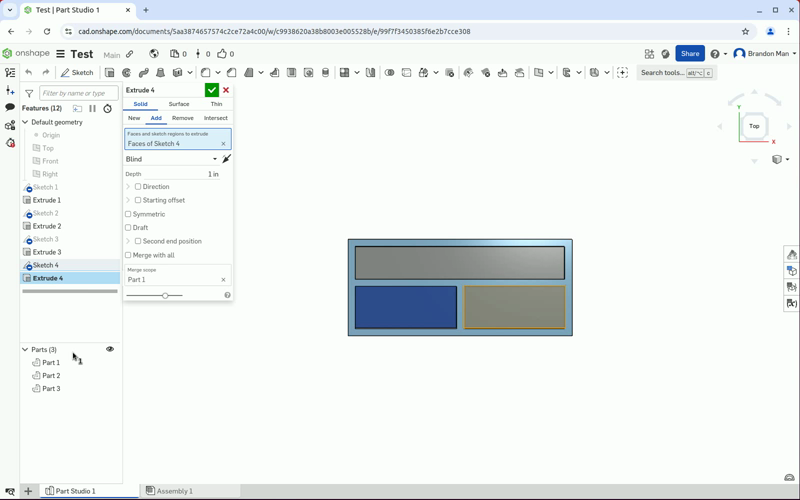
mouse_move(143, 106)
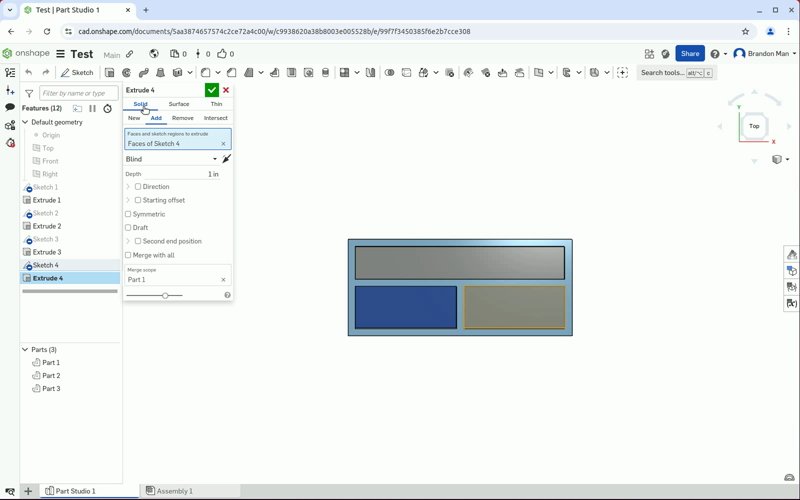
click(143, 106)
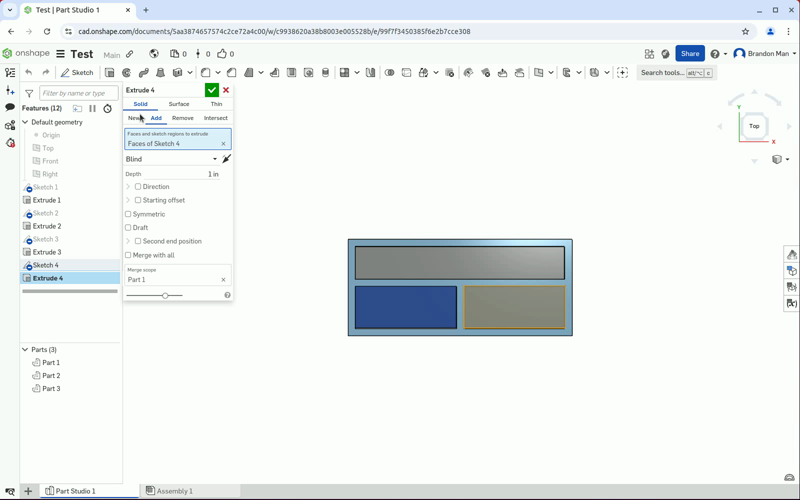
mouse_move(137, 120)
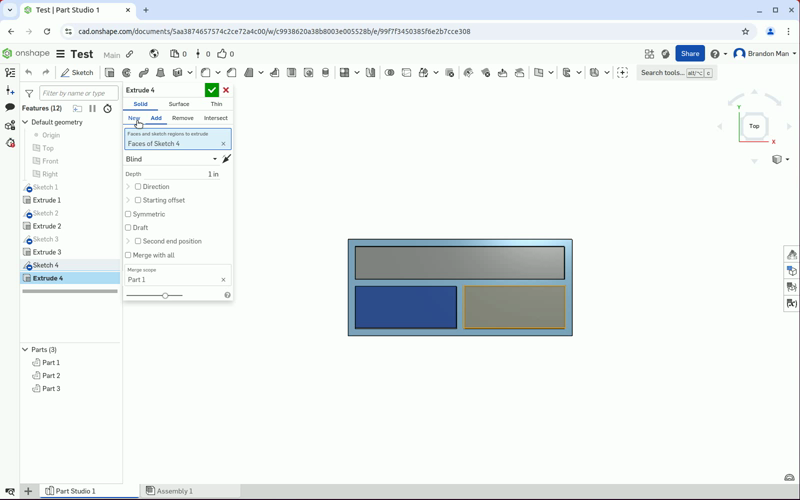
click(137, 120)
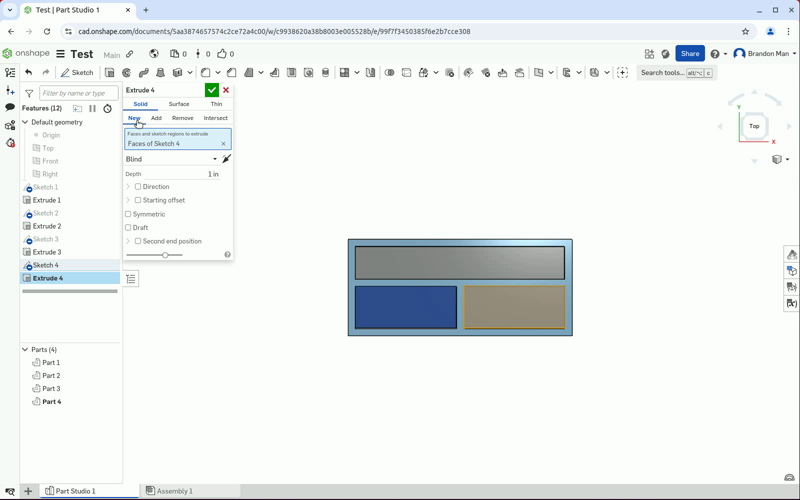
key(tab, 4)
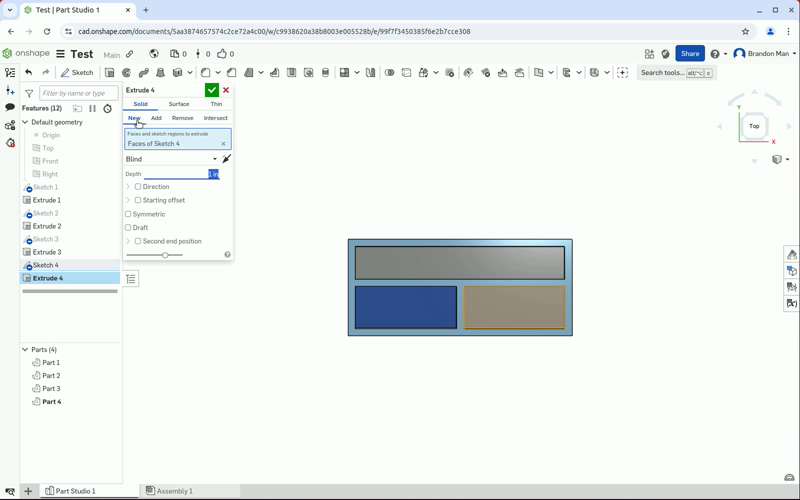
text(3.129)
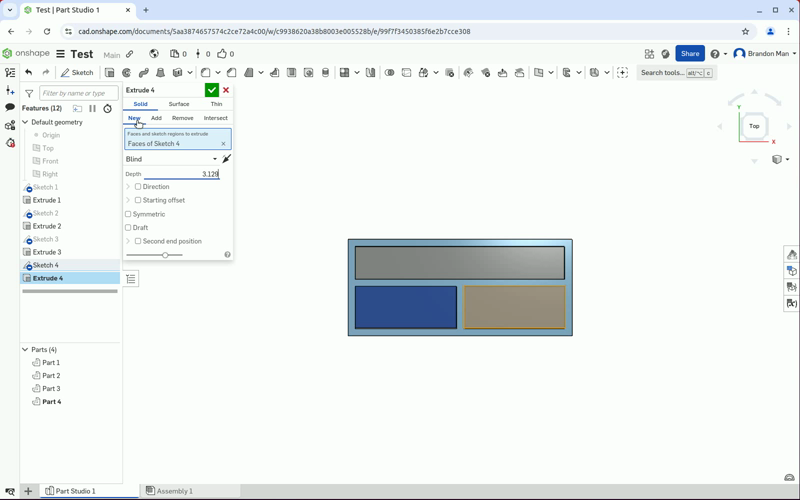
key(enter)
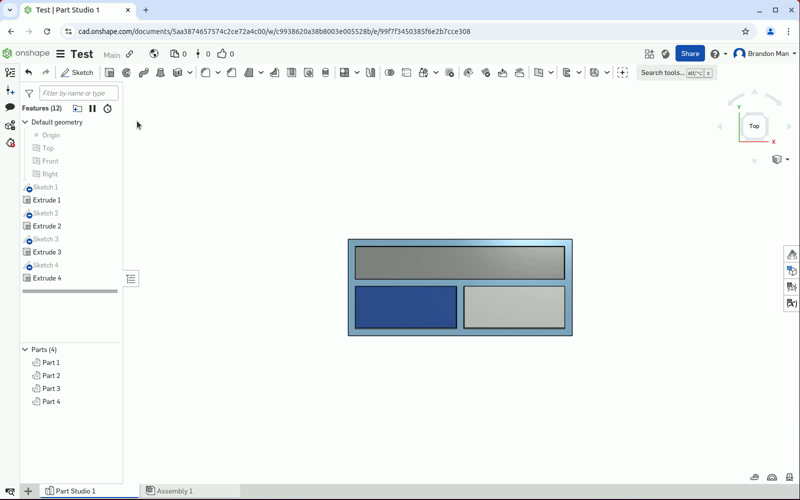
key(shift+h)
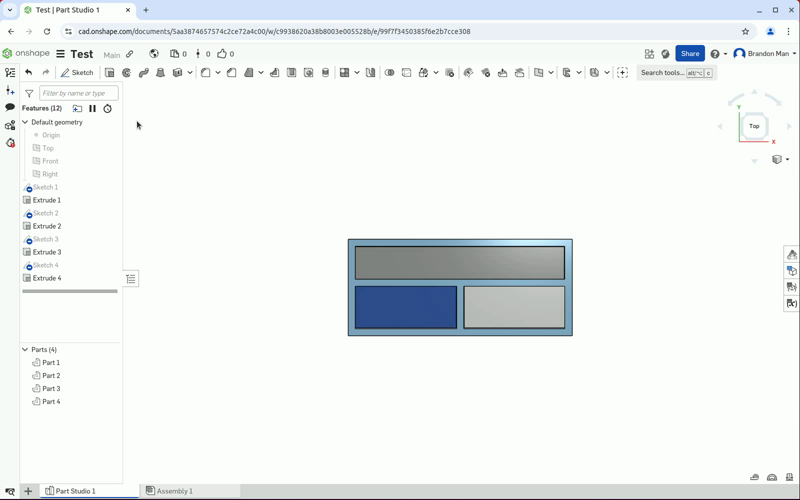
key(shift+h)
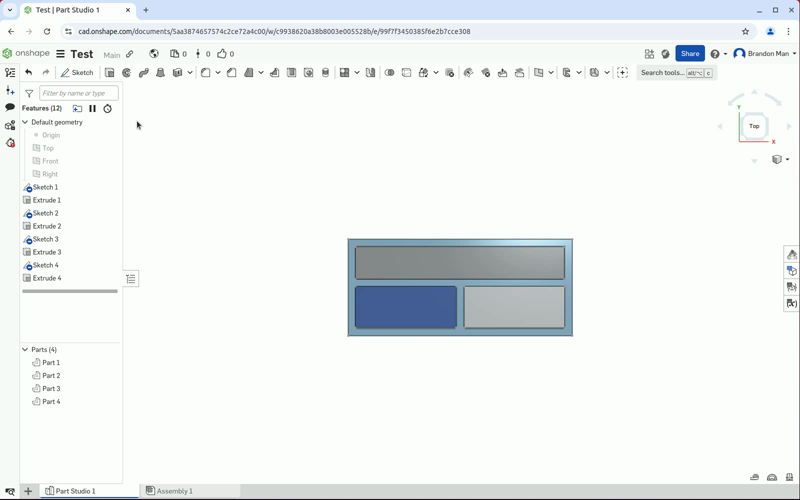
key(shift+7)
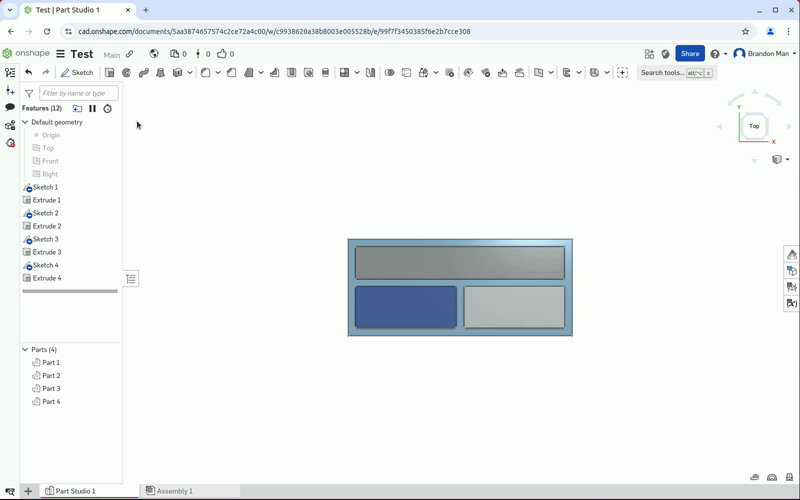
key(up, 3)
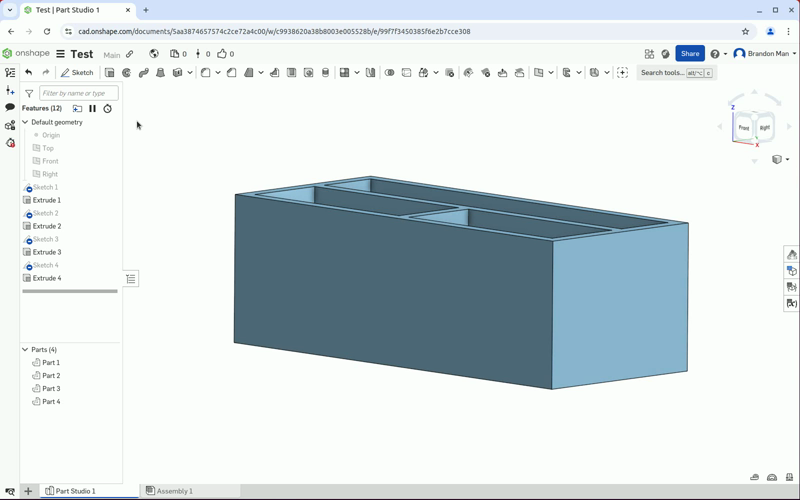
key(left, 3)
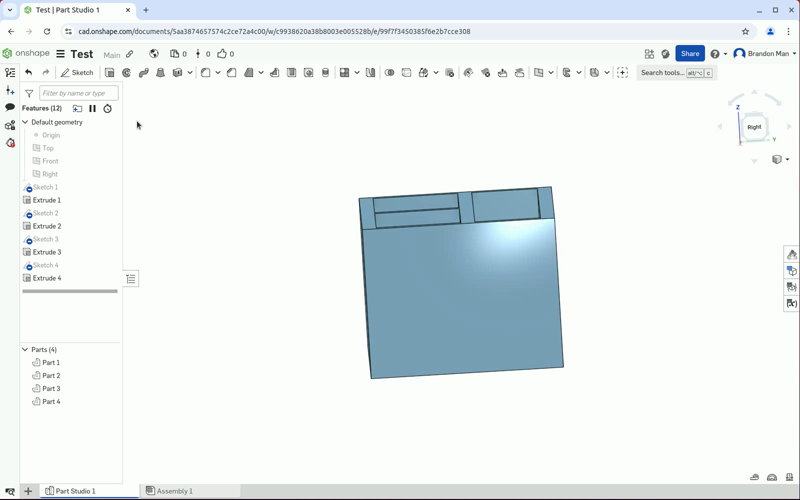
key(right, 3)
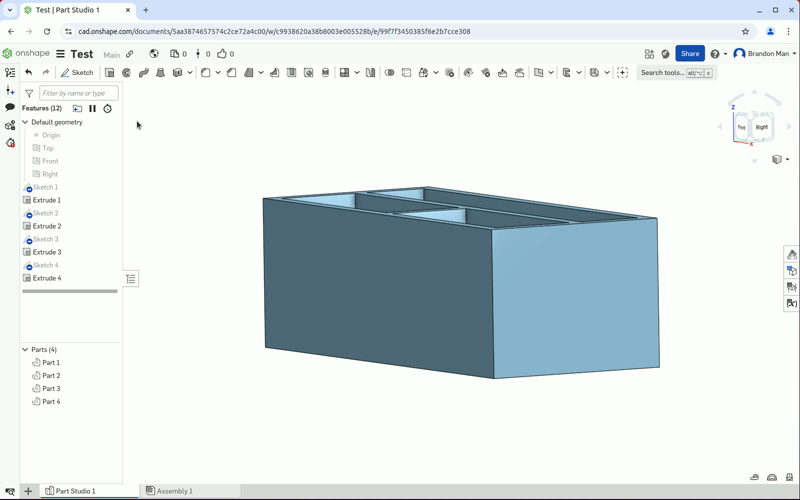
key(down, 3)
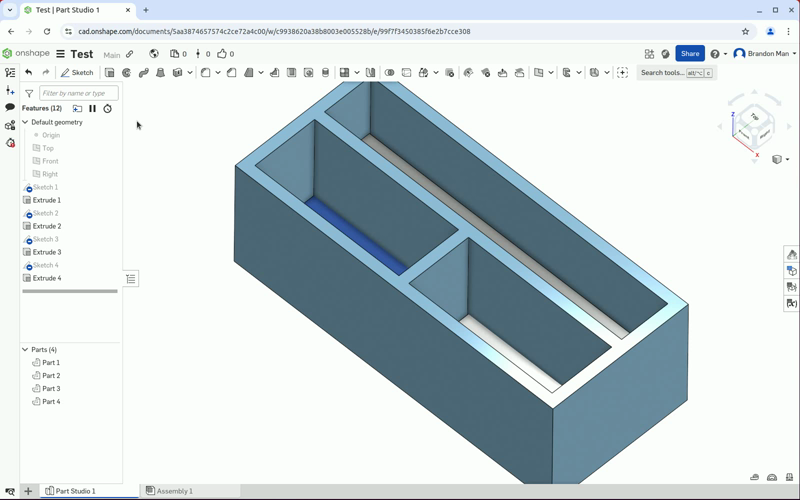
mouse_move(73, 189)
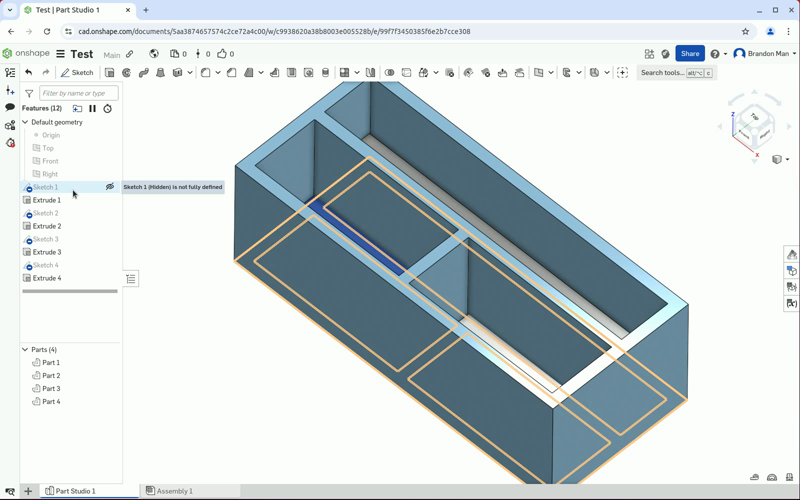
click(73, 189)